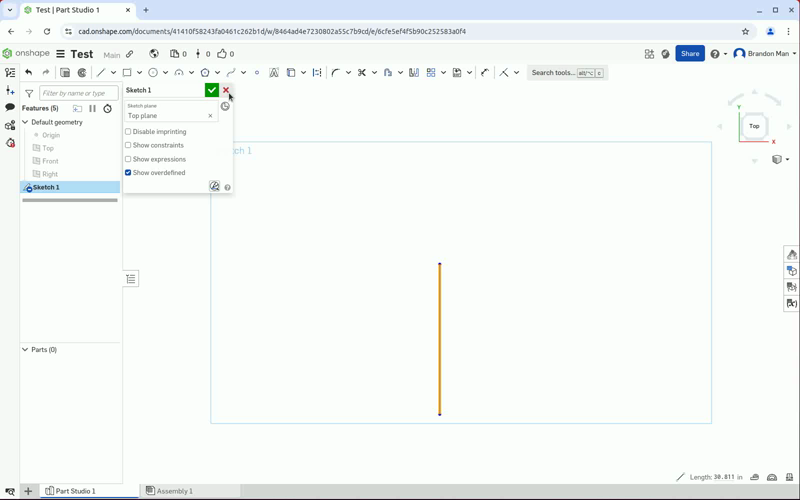
key(shift+h)
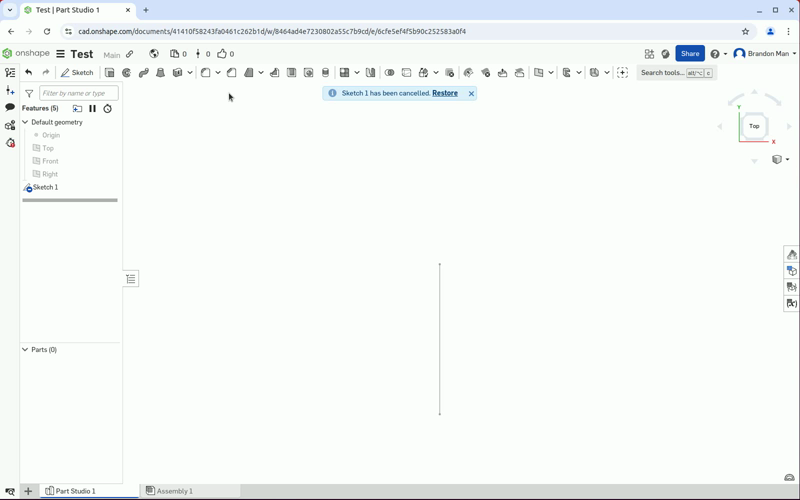
mouse_move(73, 352)
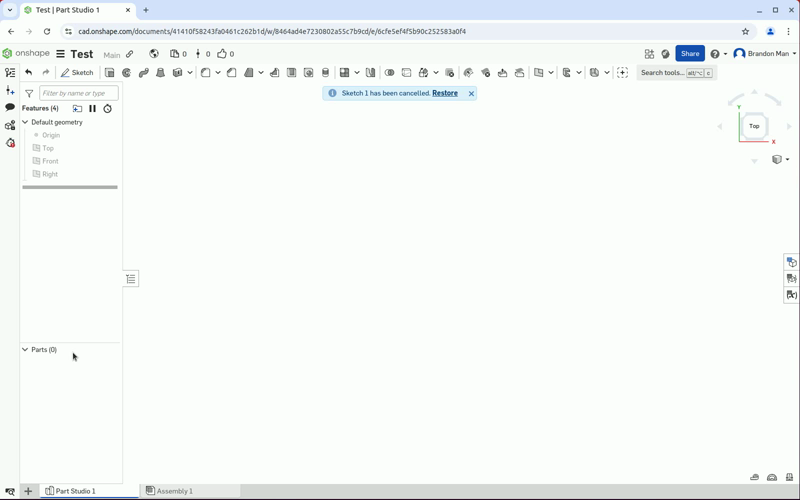
key(y)
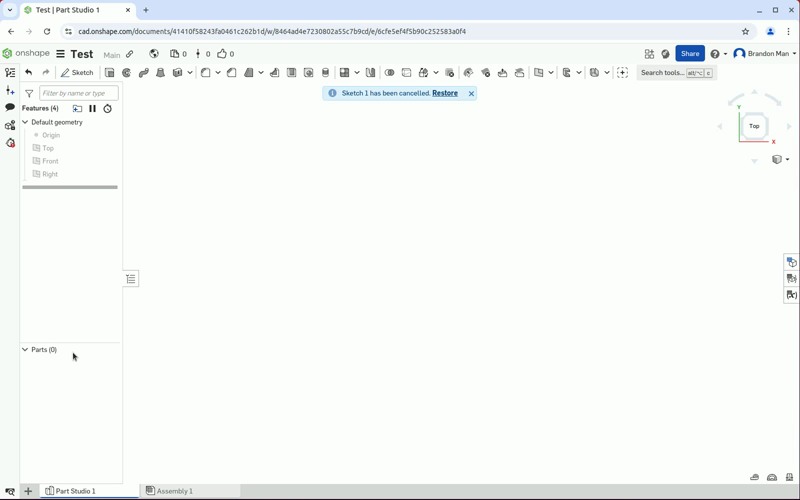
key(shift+p)
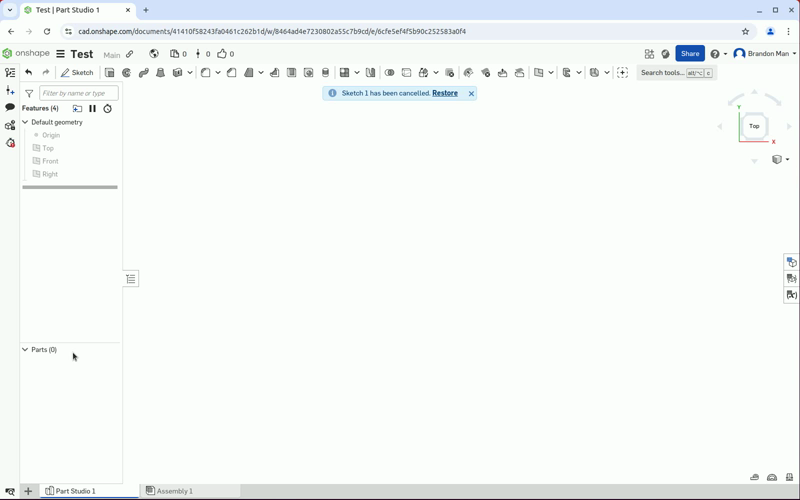
key(space)
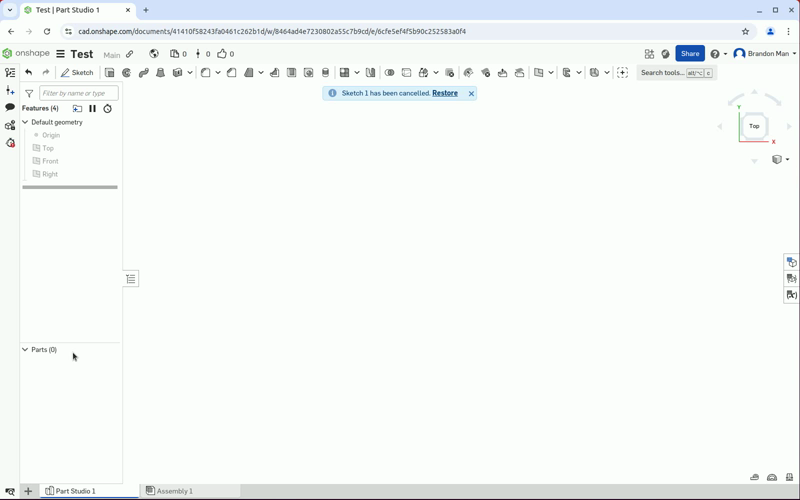
key_down(shift)
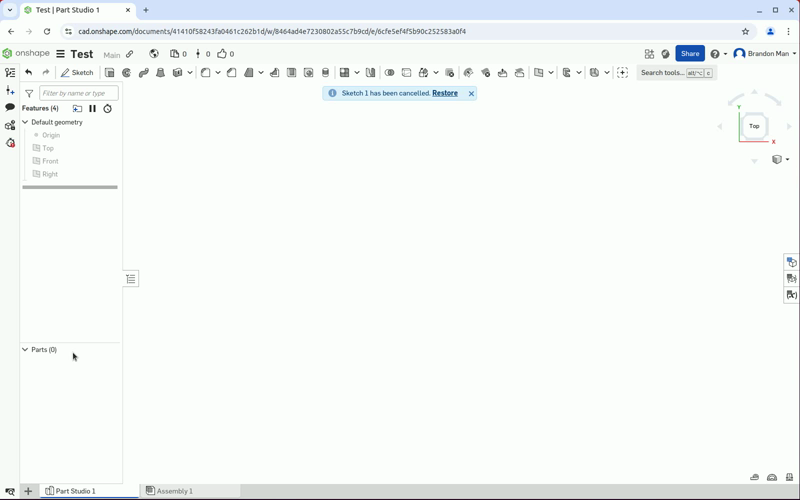
key(up)
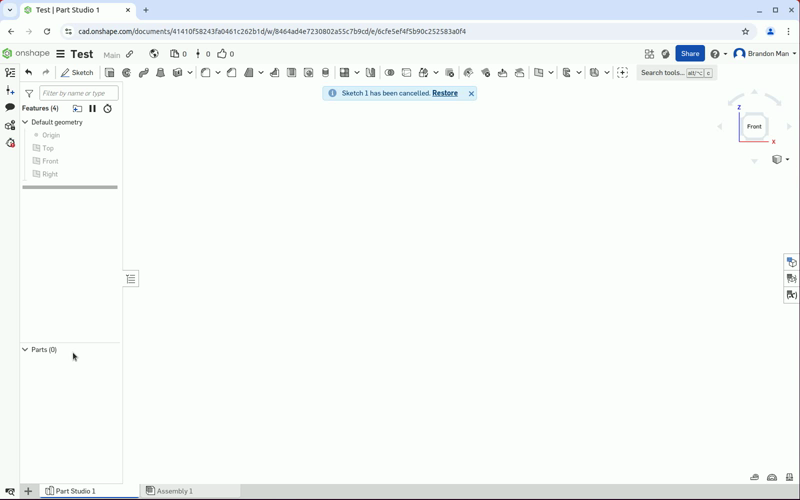
key_up(shift)
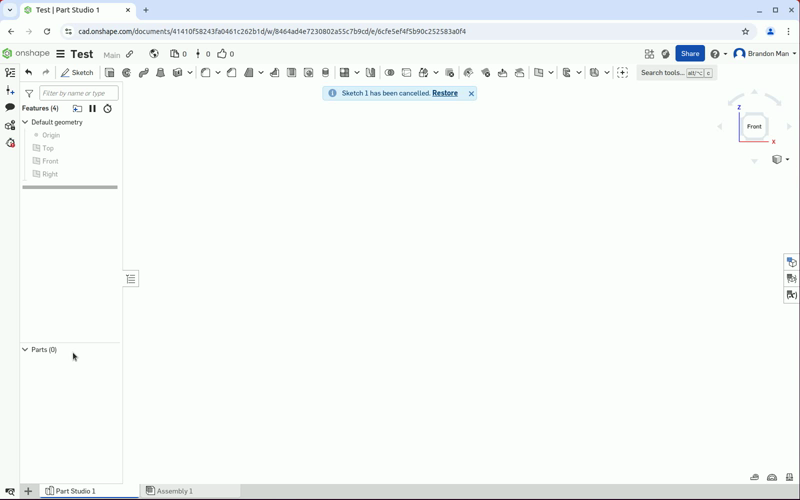
mouse_move(73, 352)
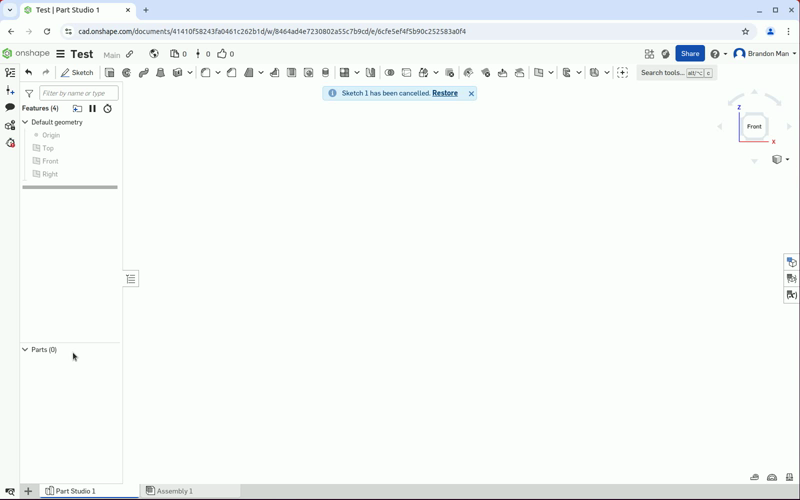
key(shift+y)
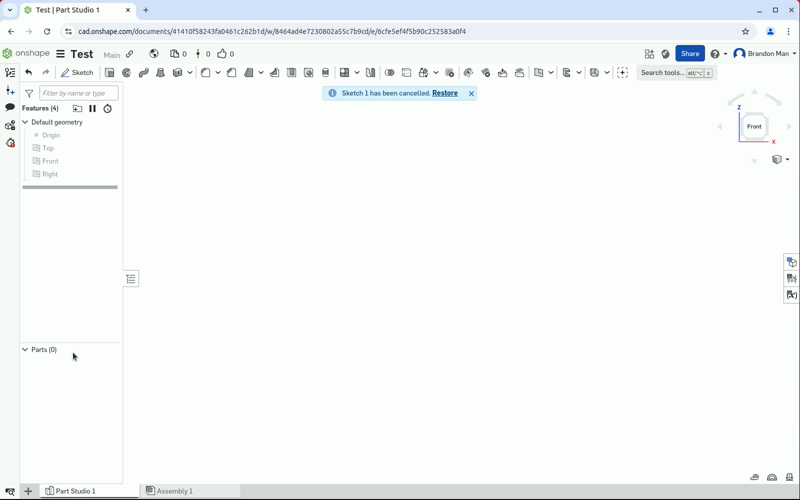
key(shift+s)
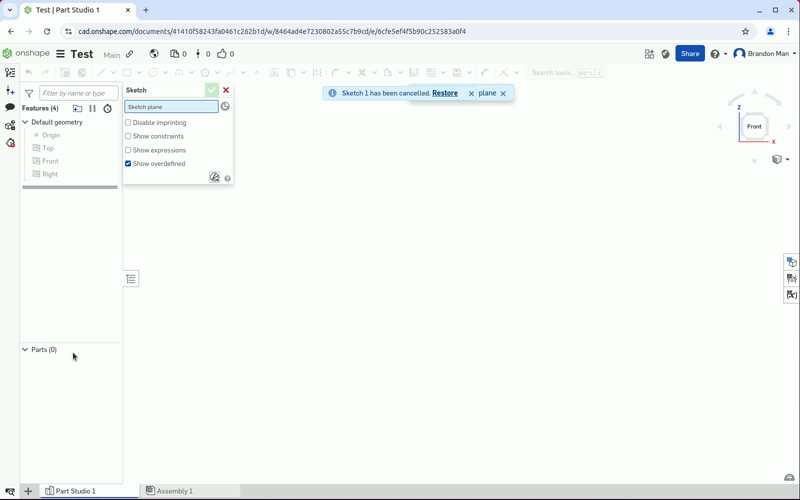
mouse_move(73, 163)
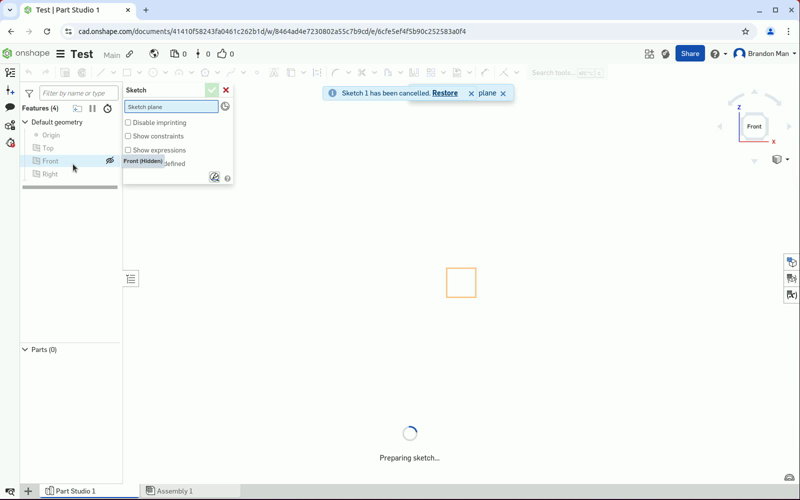
click(73, 163)
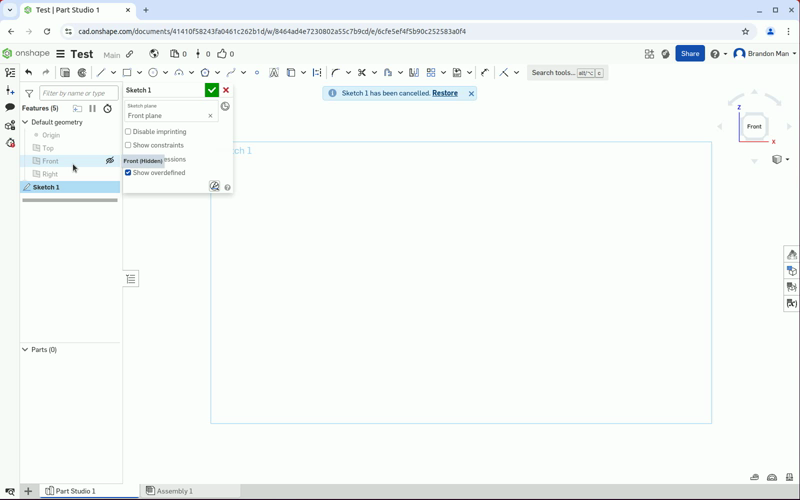
mouse_move(73, 352)
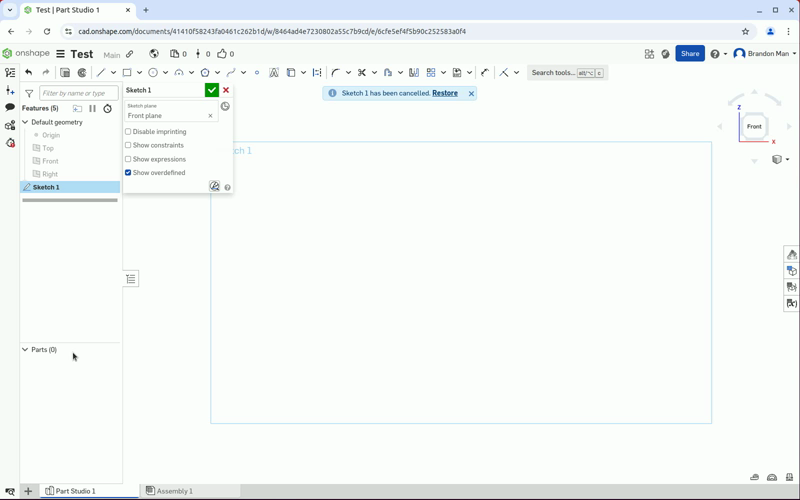
key(y)
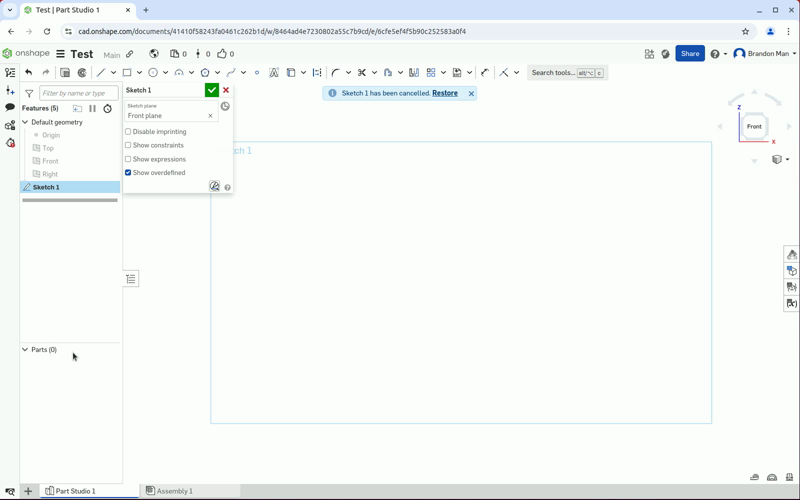
key(l)
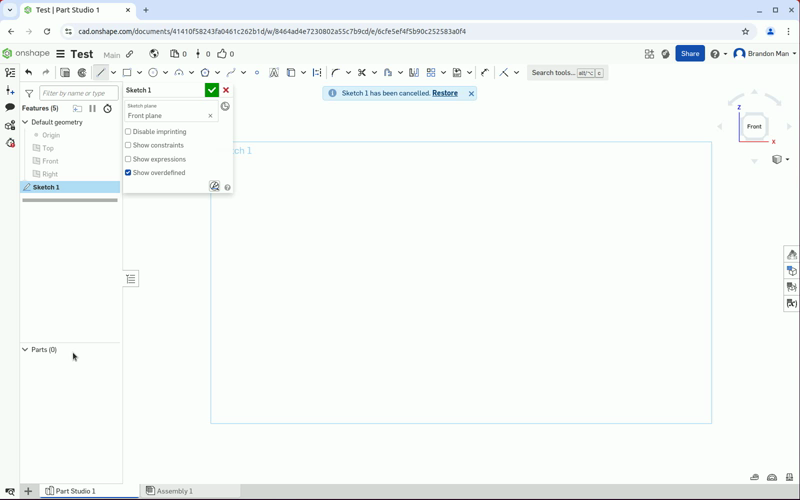
key_down(shift)
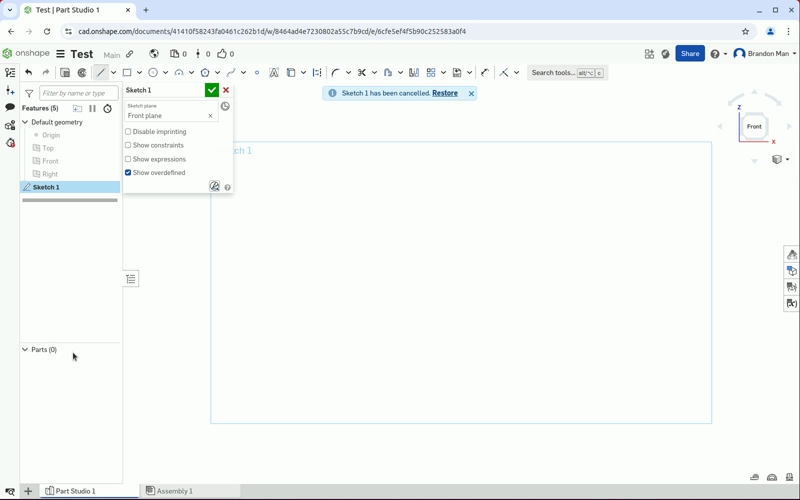
mouse_move(359, 170)
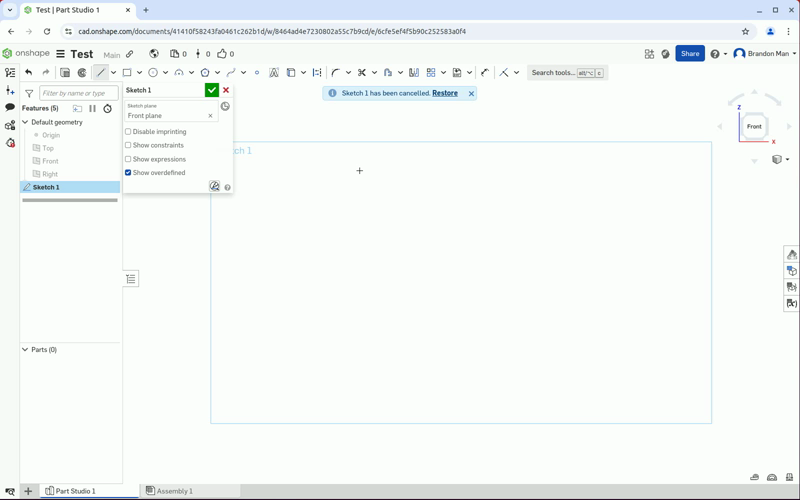
click(359, 170)
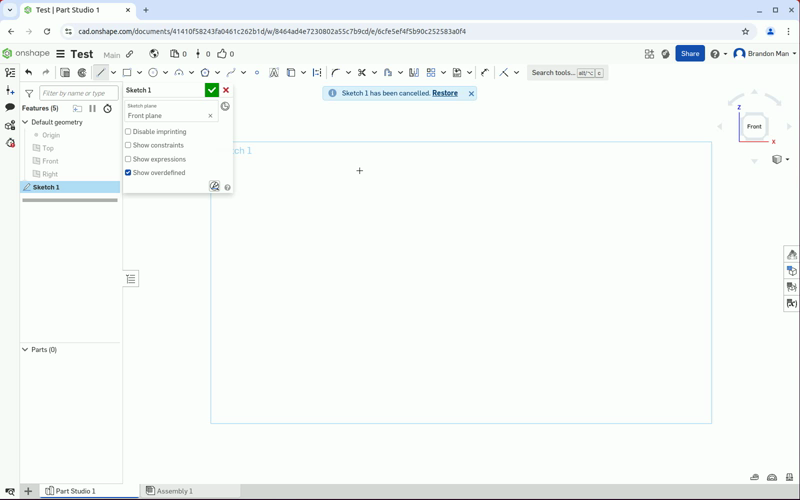
key_up(shift)
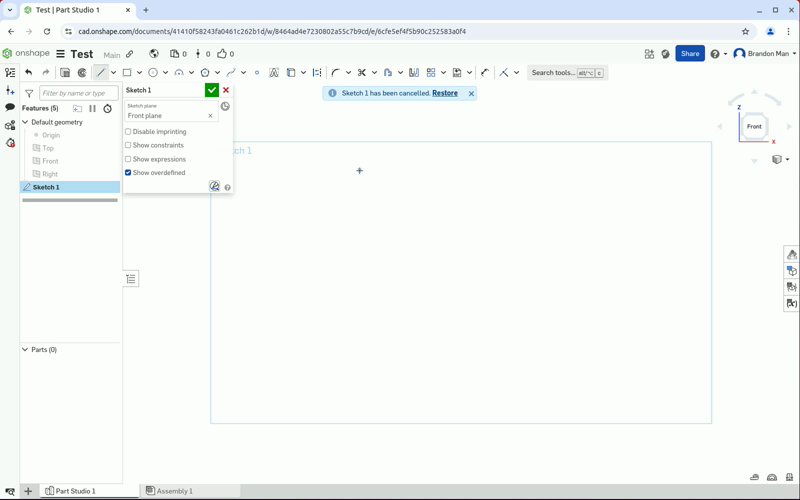
key_down(shift)
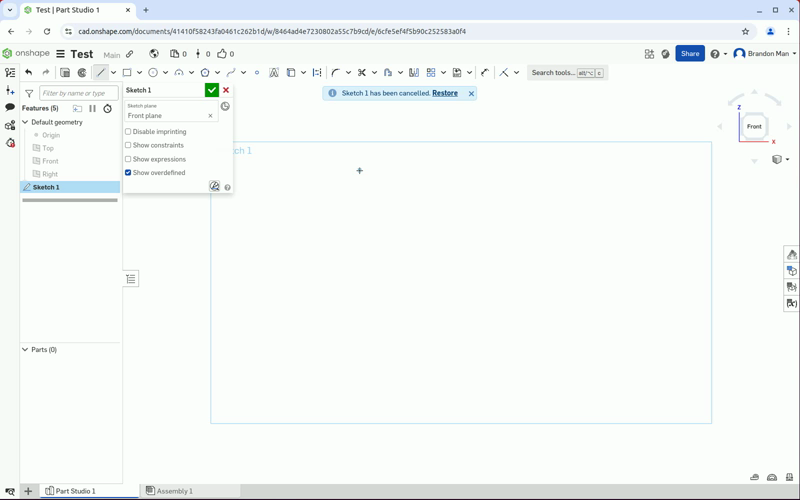
mouse_move(432, 254)
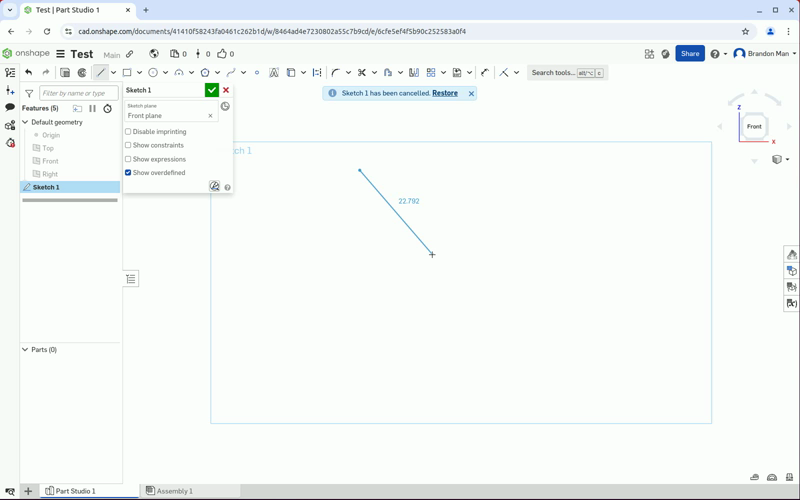
click(432, 254)
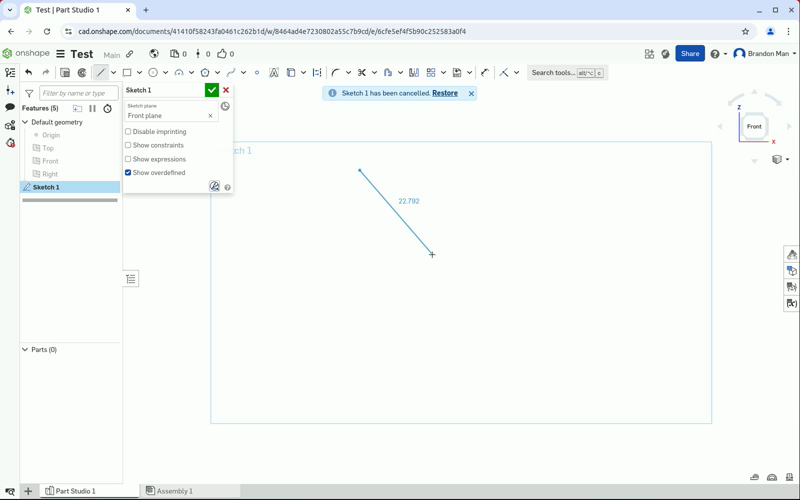
key_up(shift)
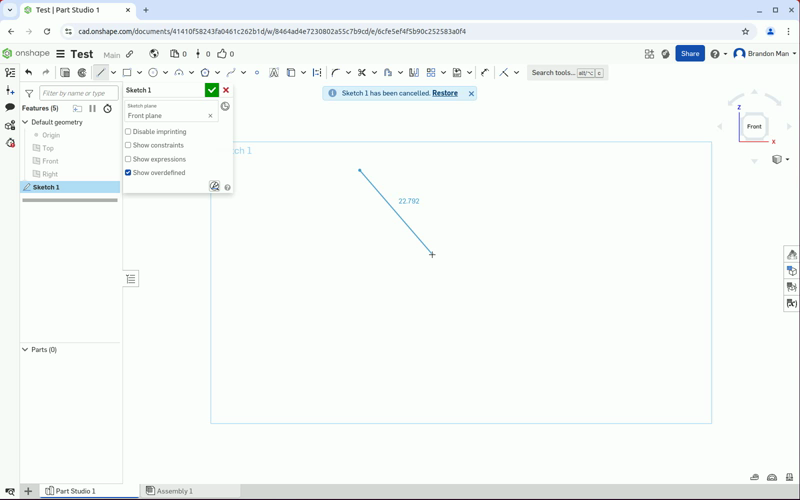
key_down(shift)
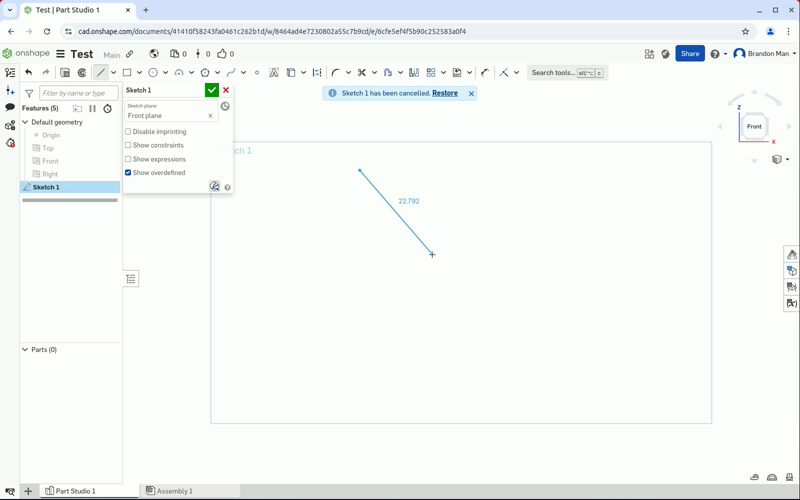
mouse_move(462, 254)
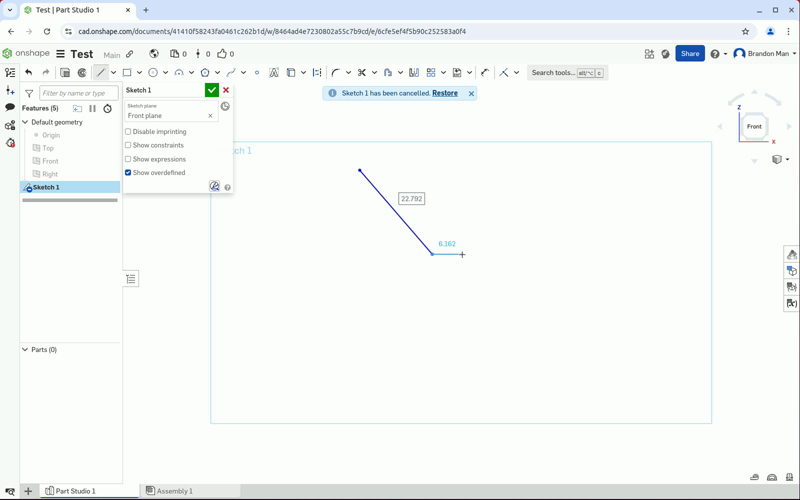
mouse_move(432, 282)
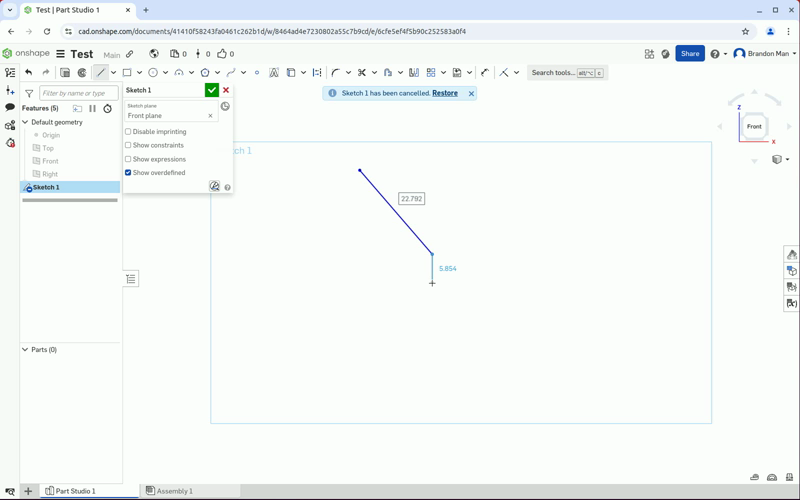
click(432, 282)
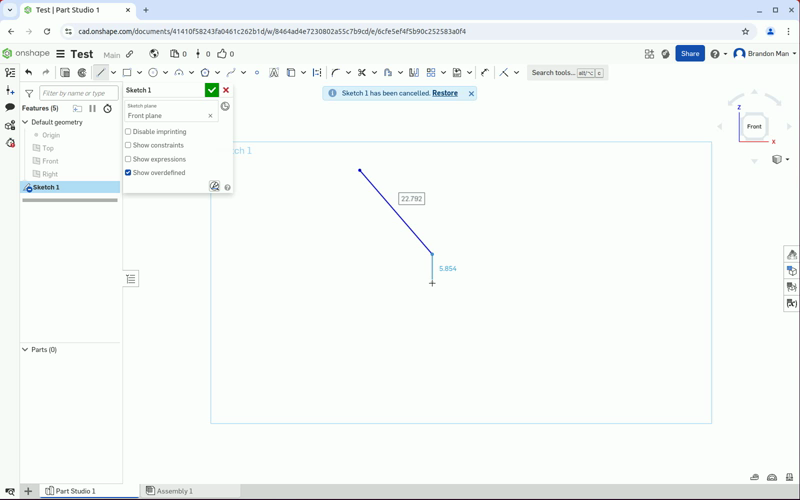
key_up(shift)
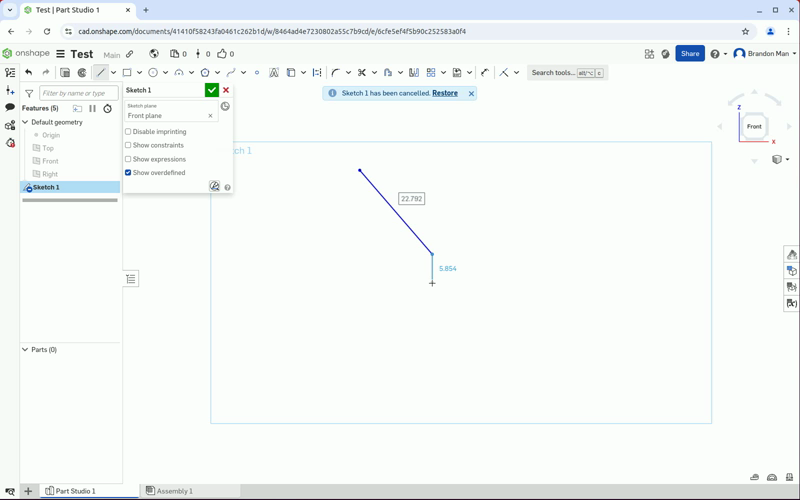
key_down(shift)
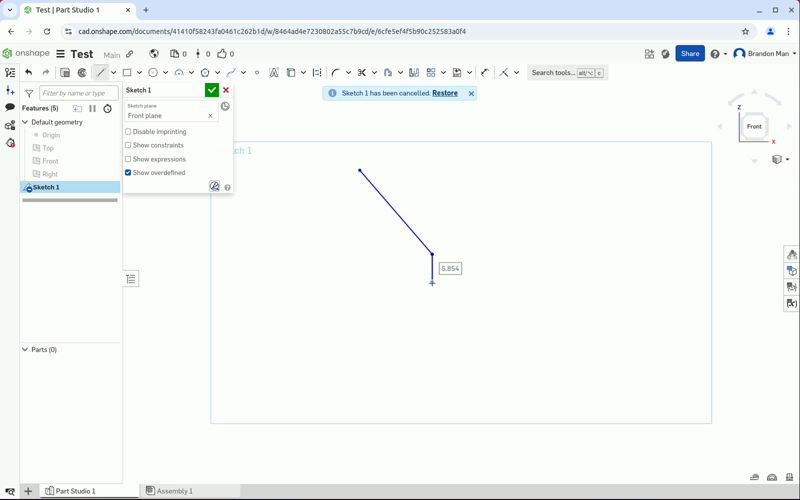
mouse_move(462, 282)
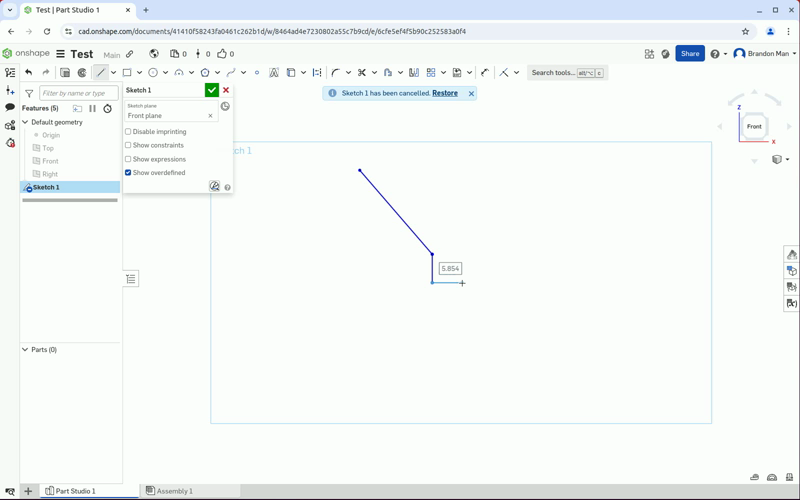
mouse_move(460, 282)
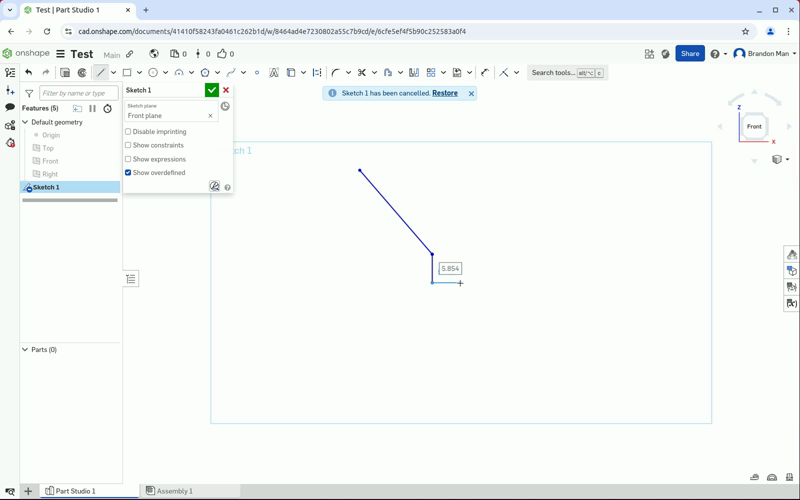
click(460, 282)
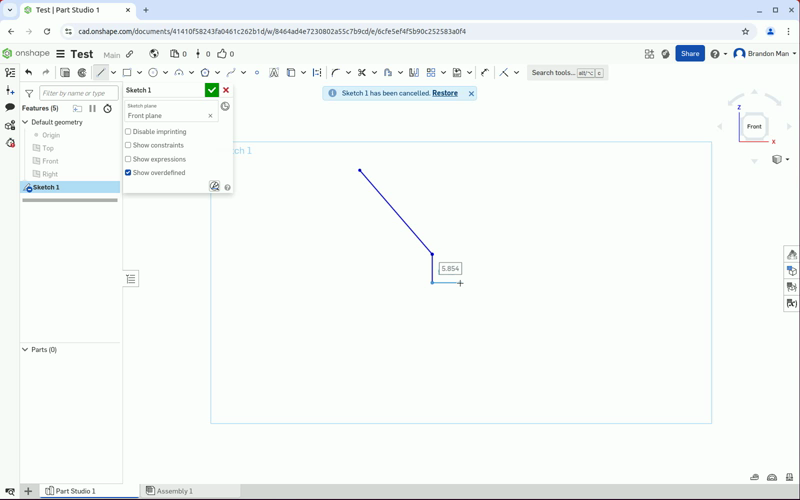
key_up(shift)
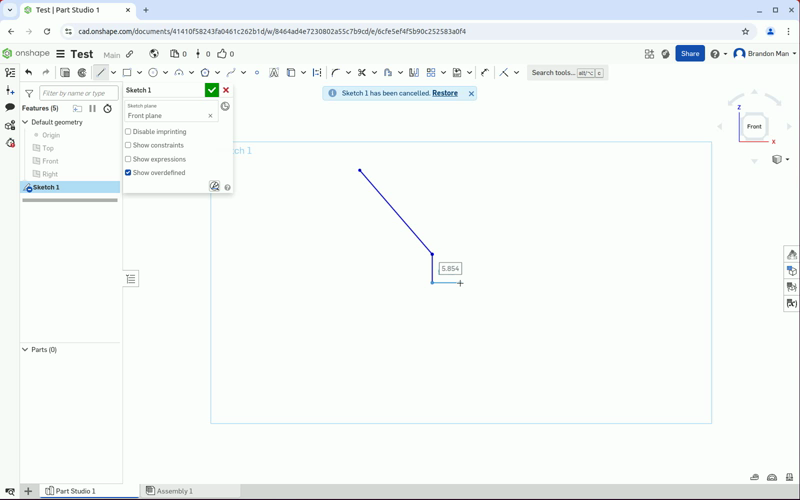
key_down(shift)
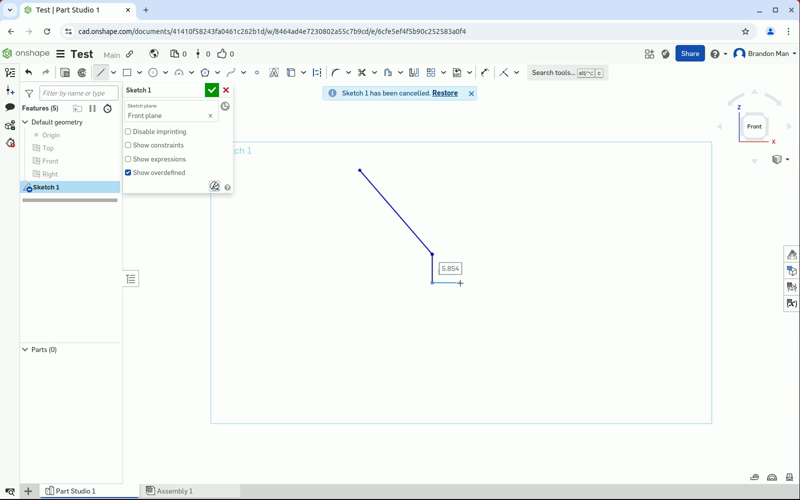
mouse_move(460, 170)
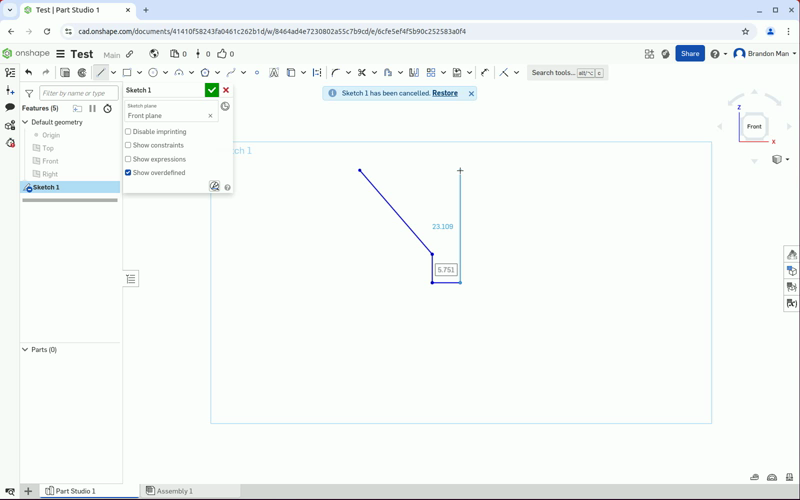
click(460, 170)
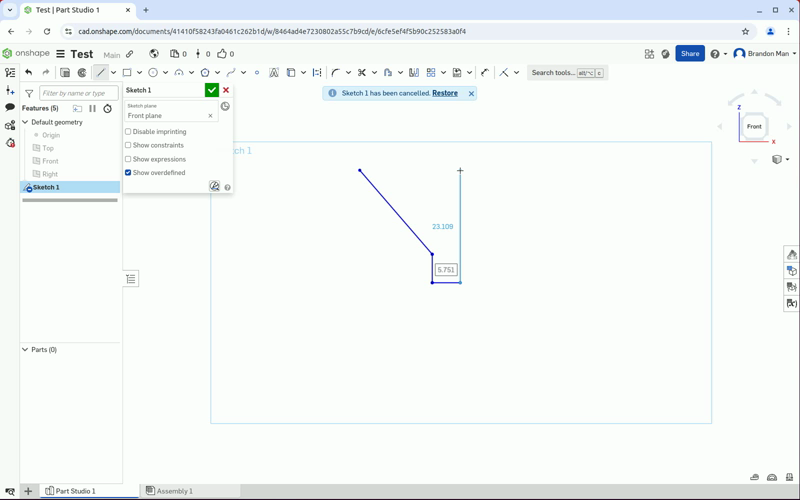
key_up(shift)
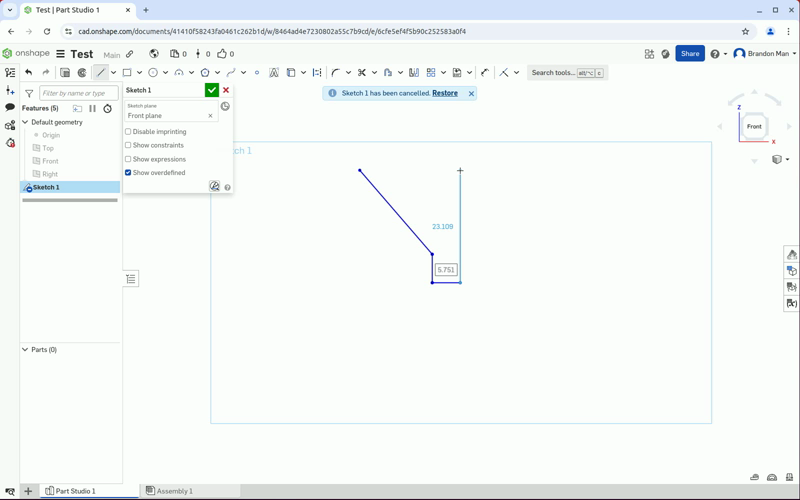
key_down(shift)
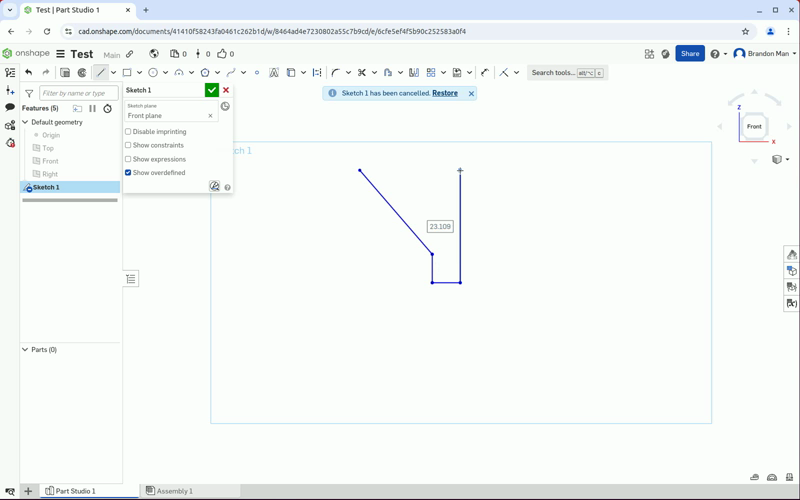
mouse_move(359, 170)
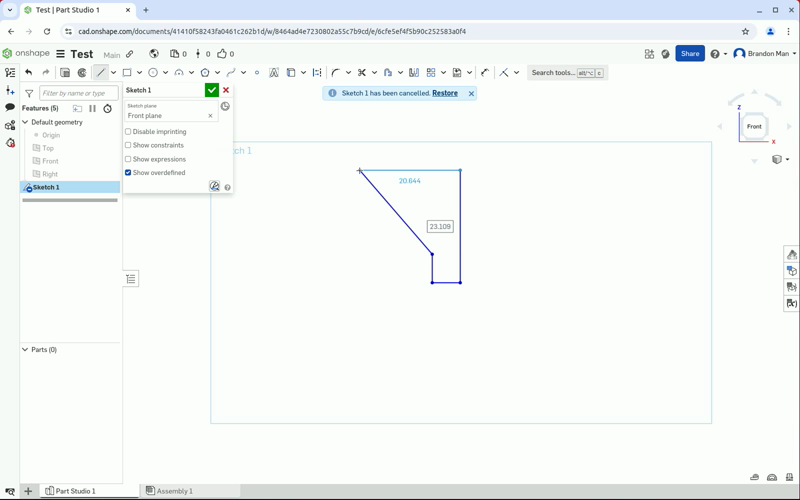
key_up(shift)
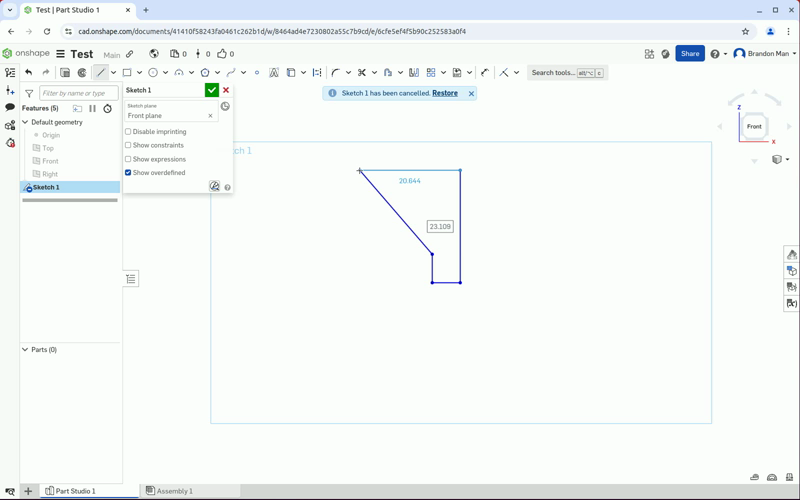
click(359, 170)
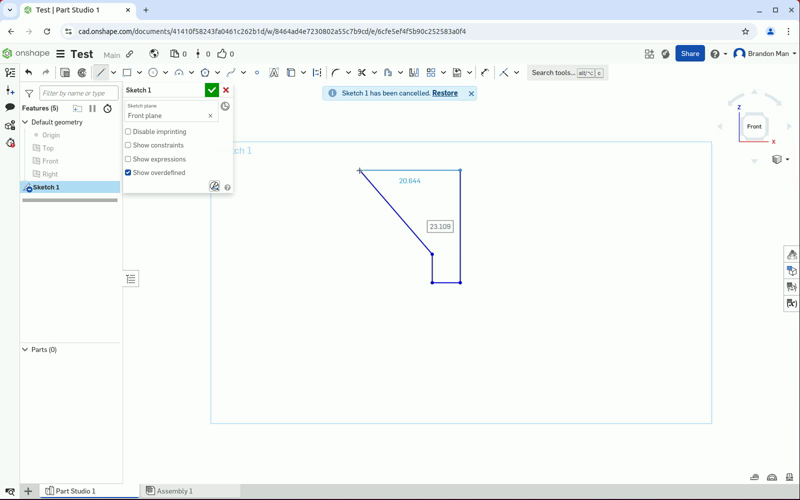
key(esc)
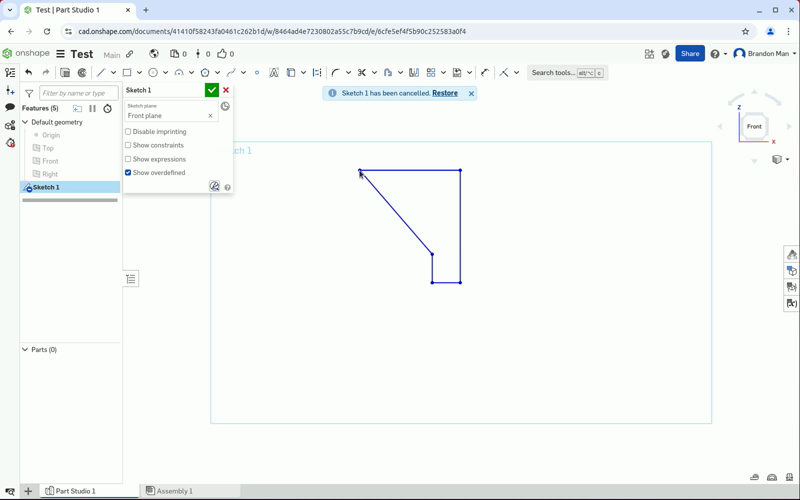
mouse_move(409, 203)
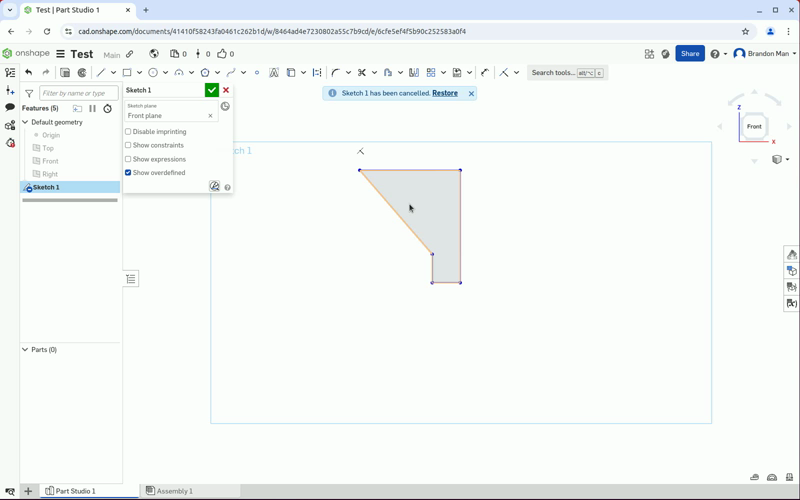
click(409, 203)
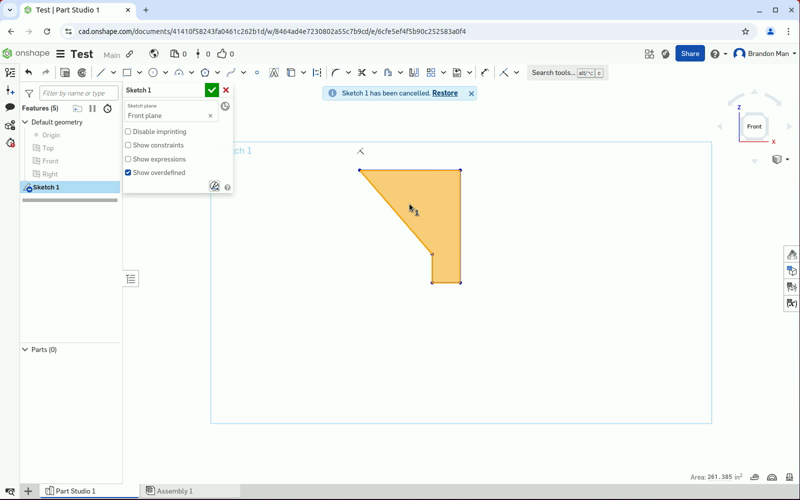
mouse_move(73, 352)
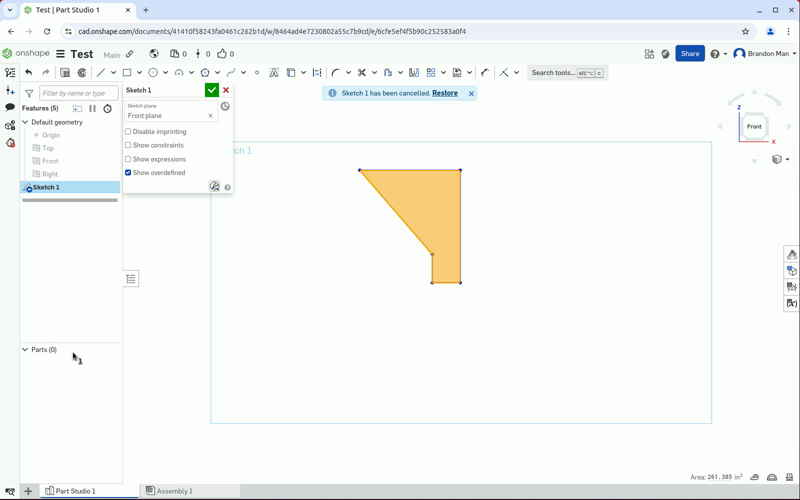
key(shift+y)
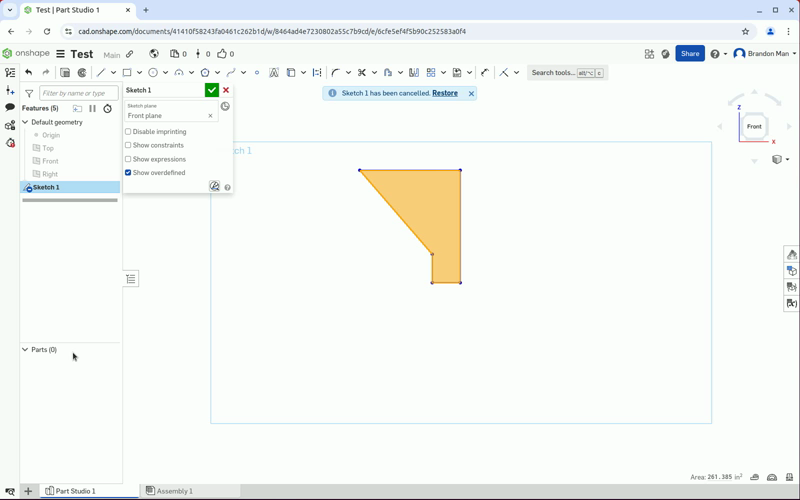
key(shift+e)
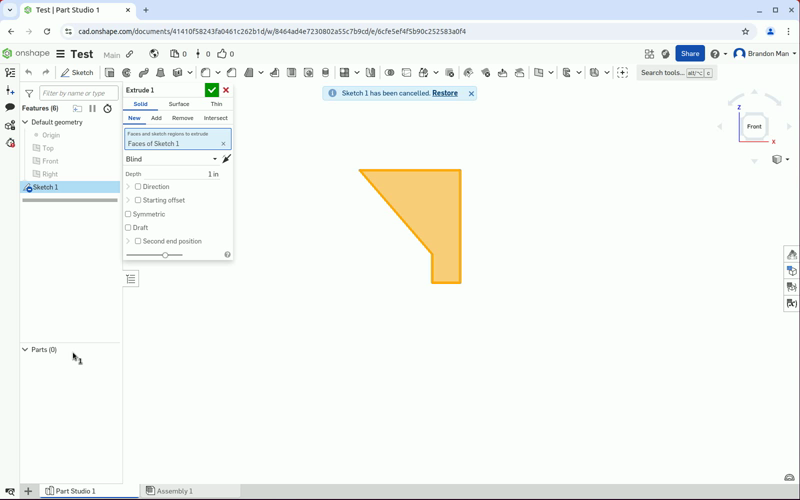
mouse_move(143, 106)
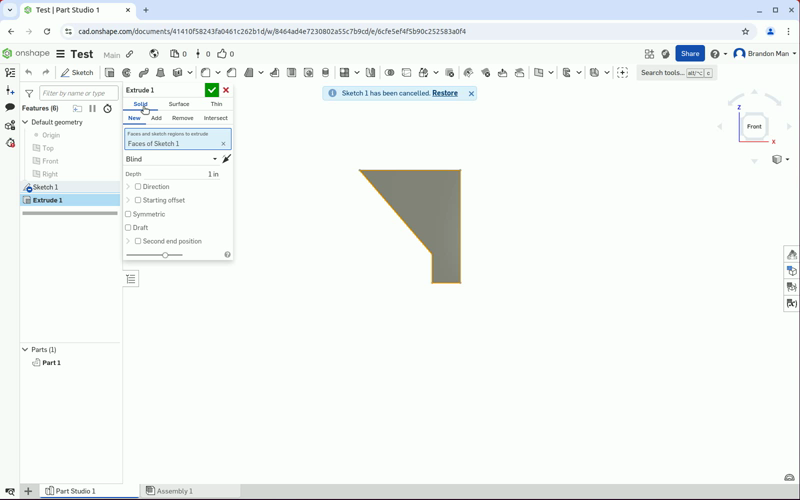
click(143, 106)
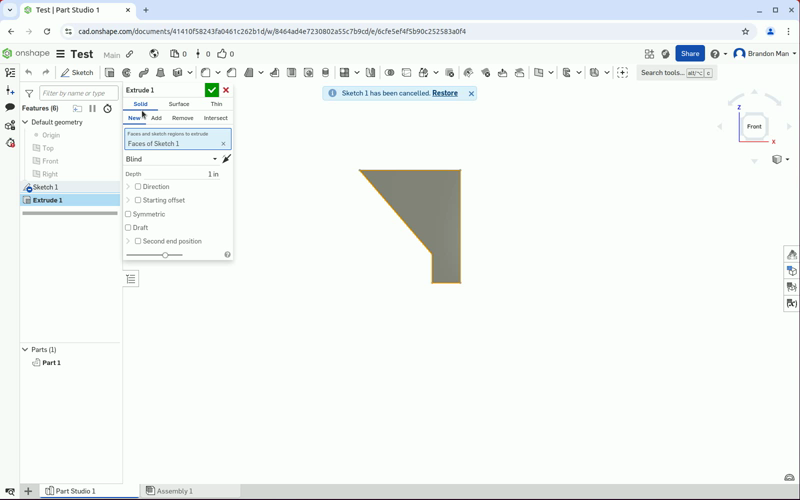
mouse_move(137, 120)
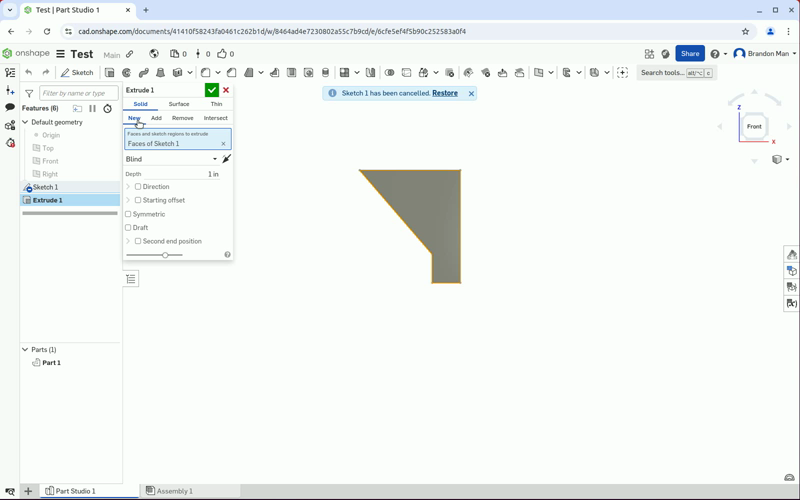
click(137, 120)
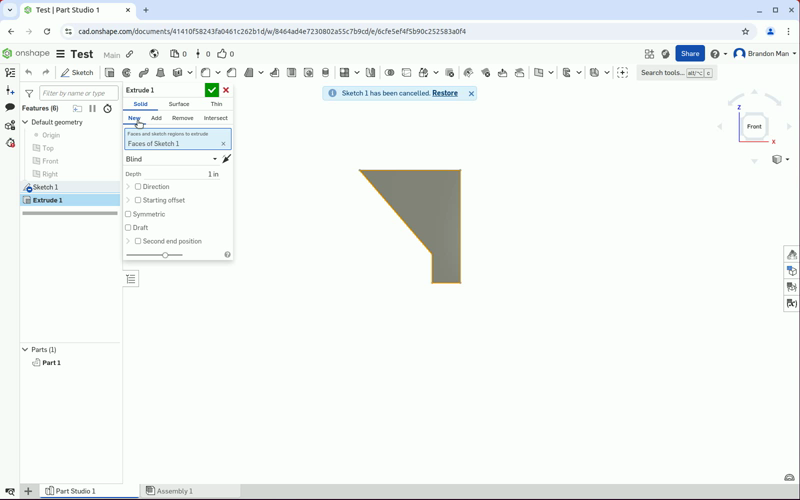
key(tab, 4)
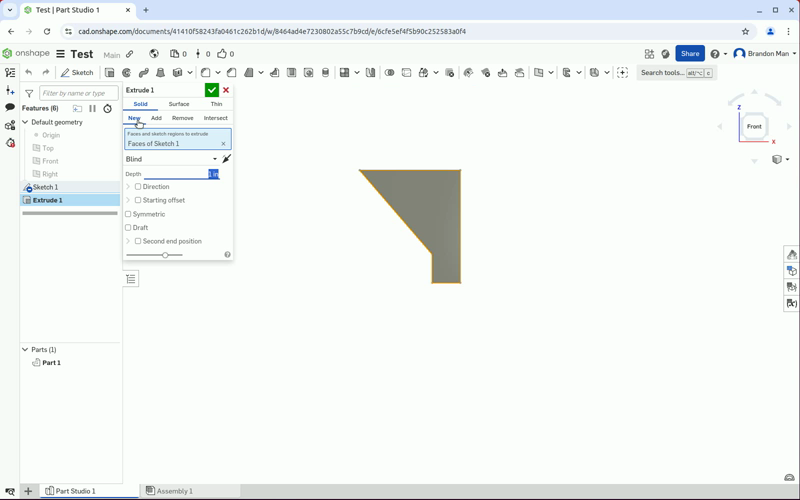
text(4.092)
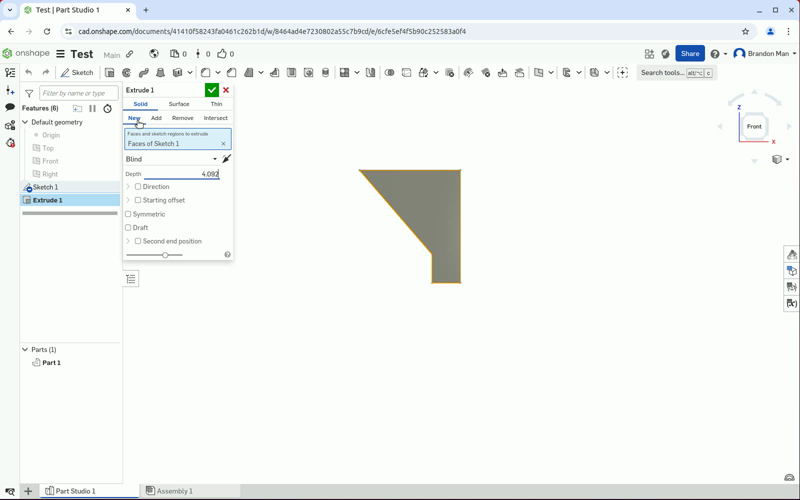
key(enter)
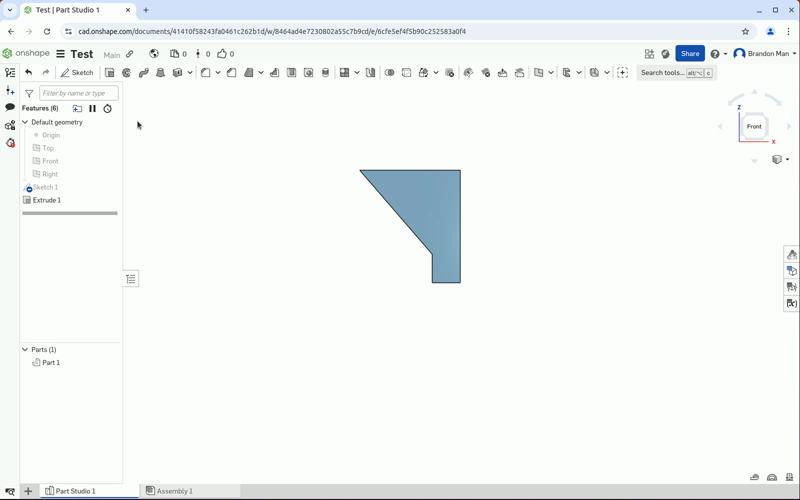
key(shift+h)
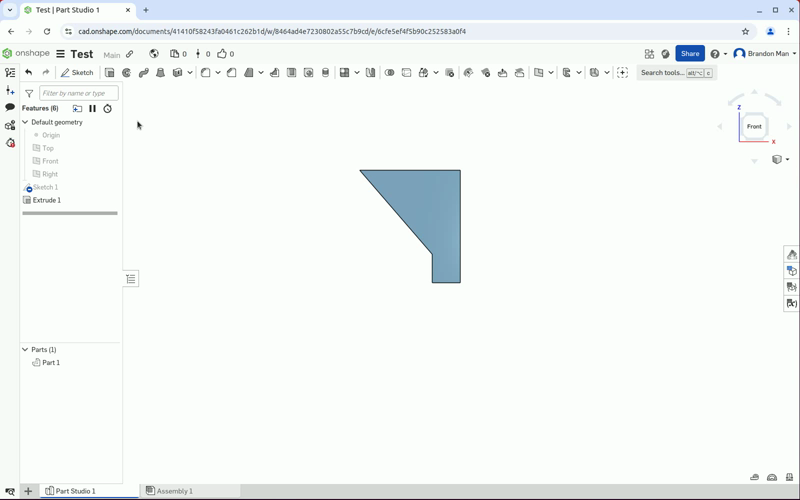
key(shift+h)
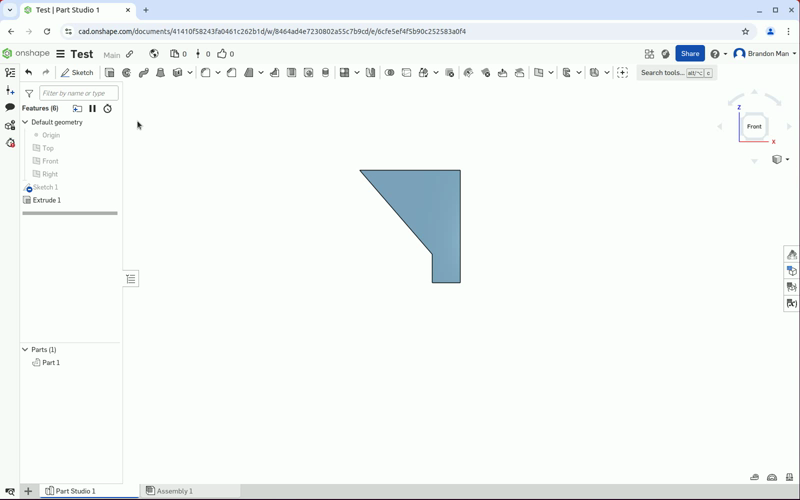
mouse_move(73, 189)
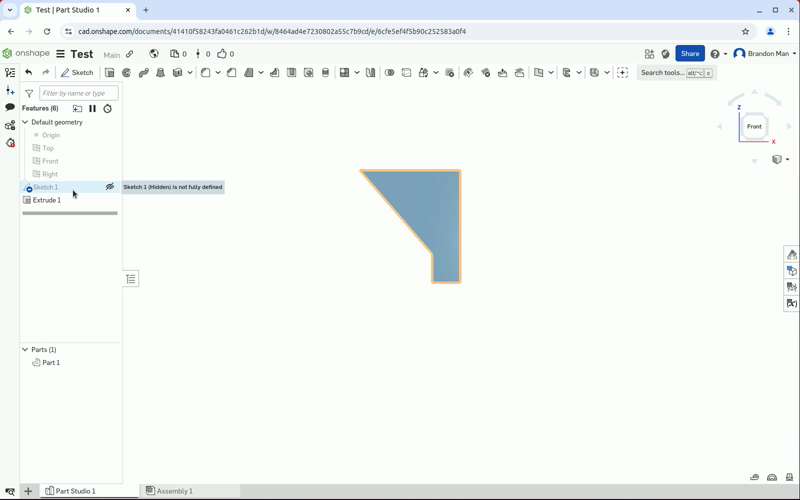
click(73, 189)
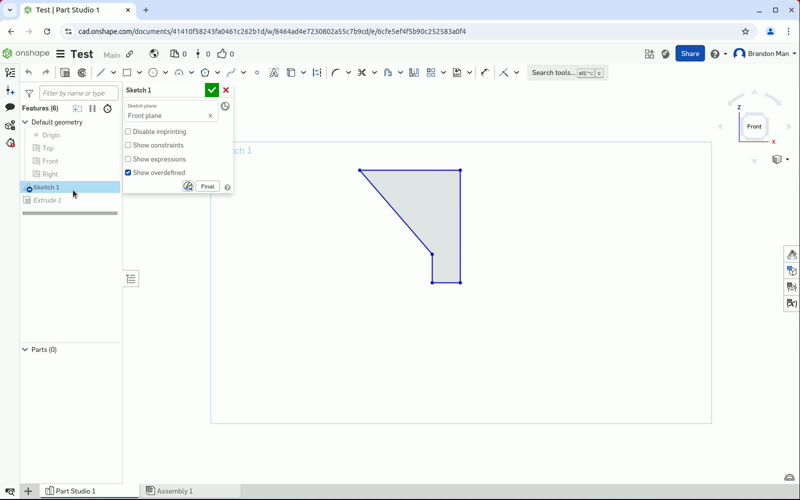
mouse_move(229, 92)
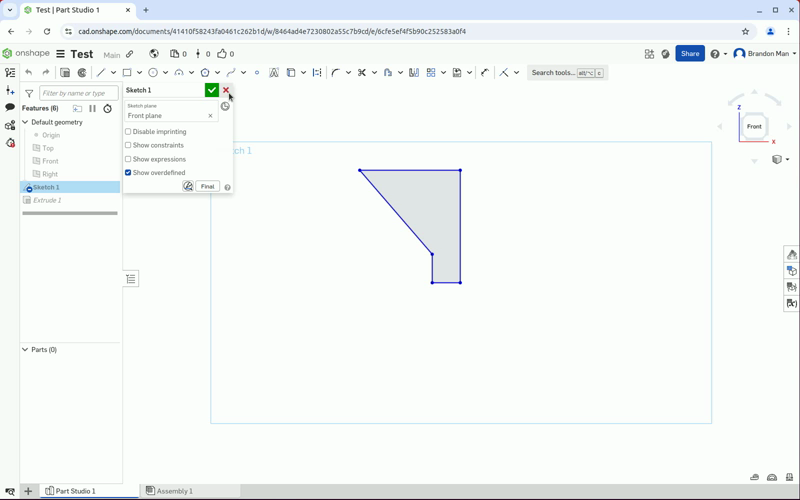
click(229, 92)
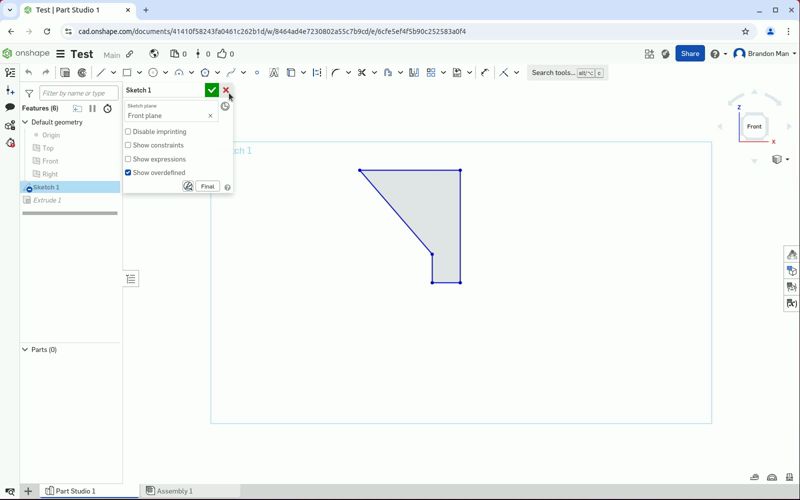
key(shift+s)
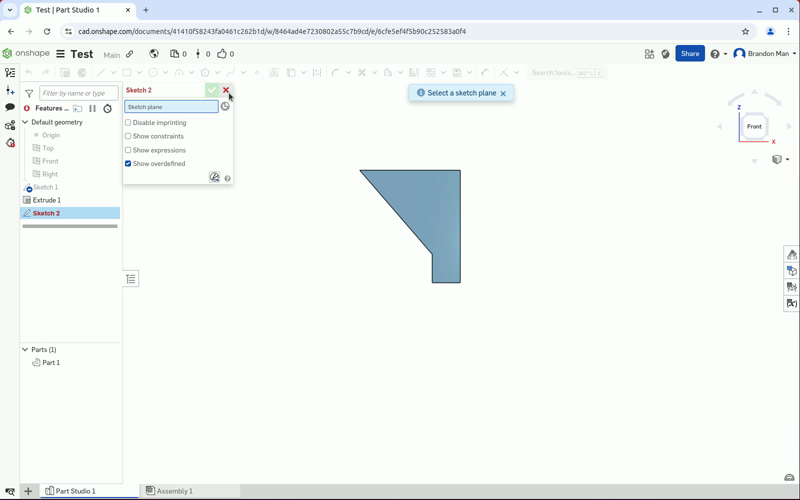
mouse_move(73, 163)
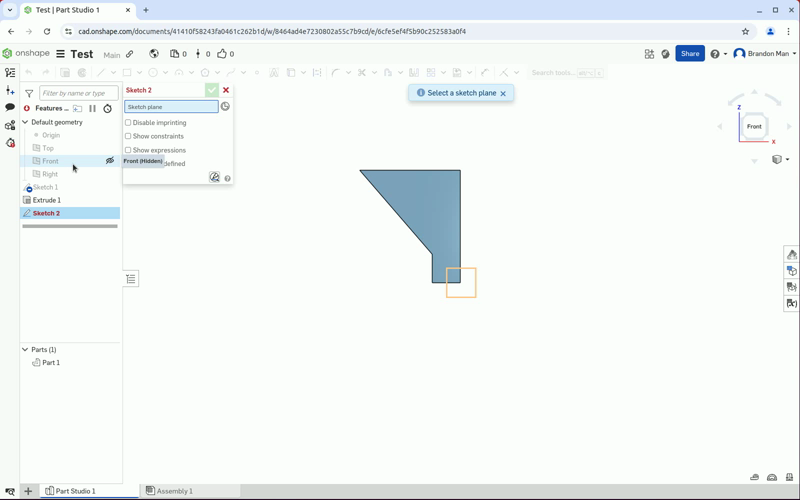
click(73, 163)
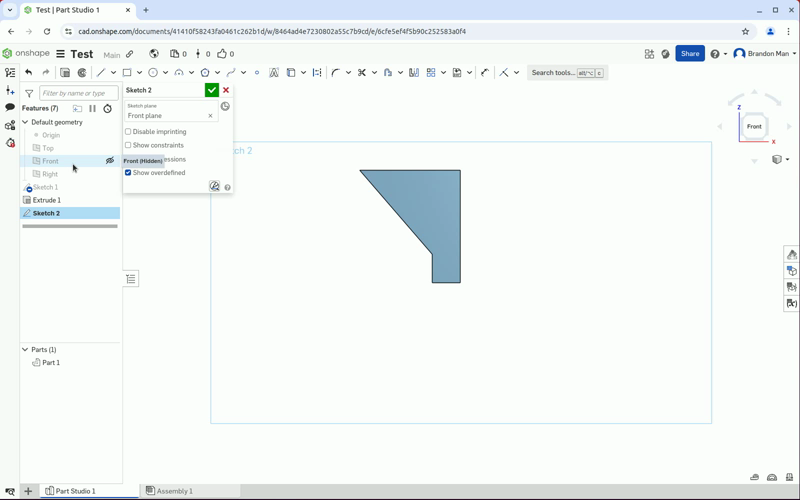
mouse_move(73, 352)
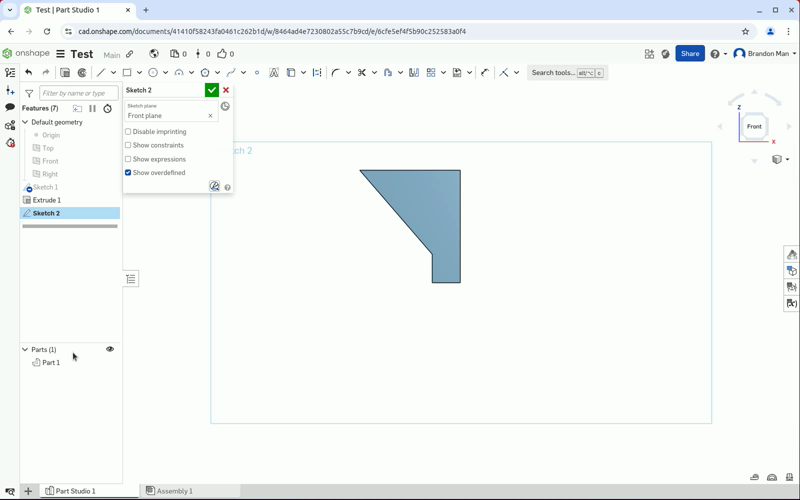
key(y)
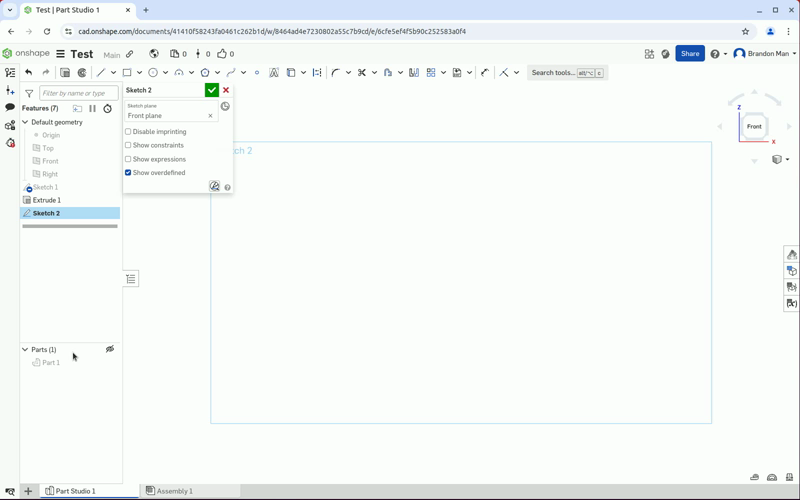
key(l)
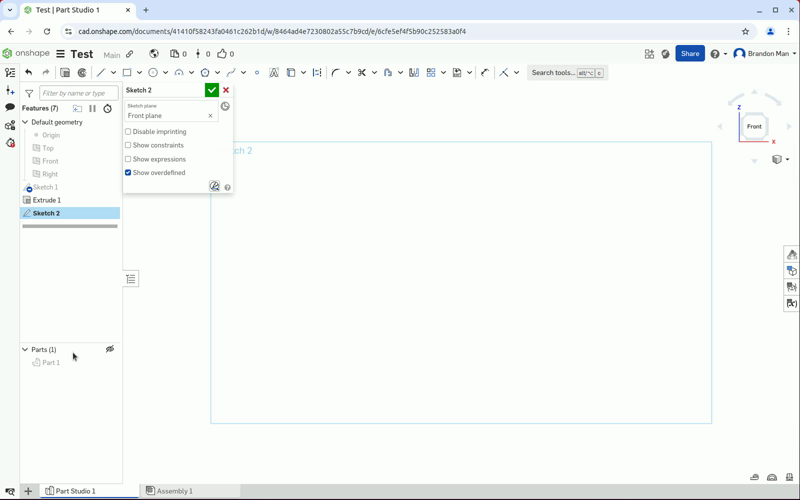
key_down(shift)
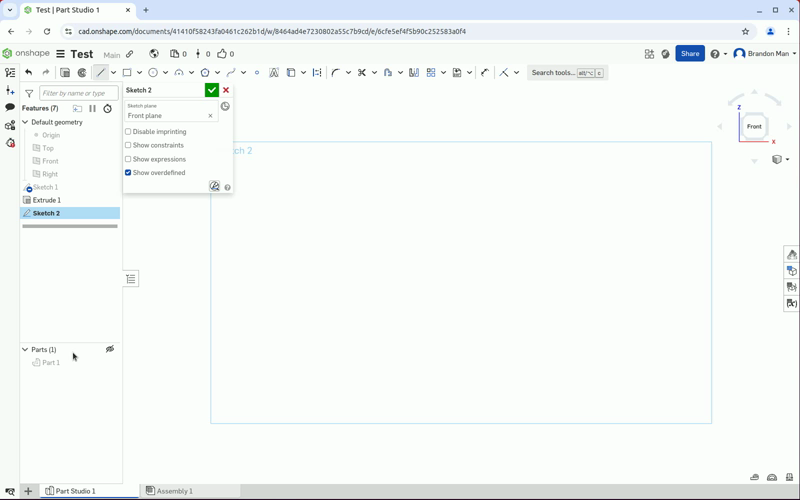
mouse_move(474, 198)
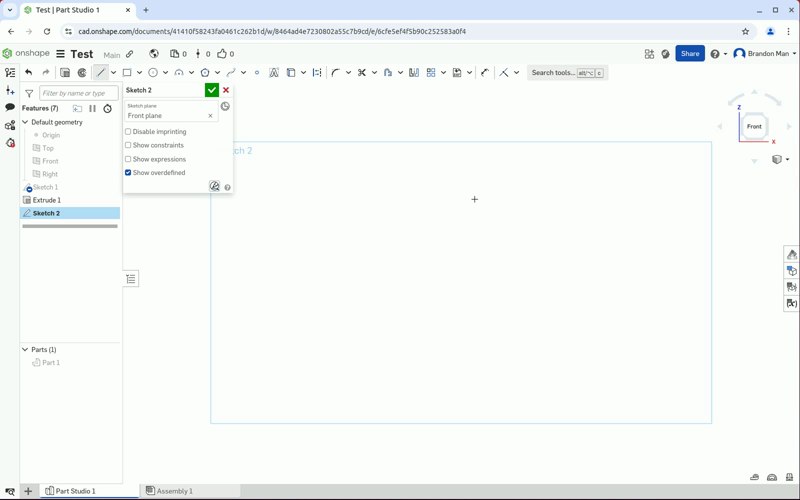
click(474, 198)
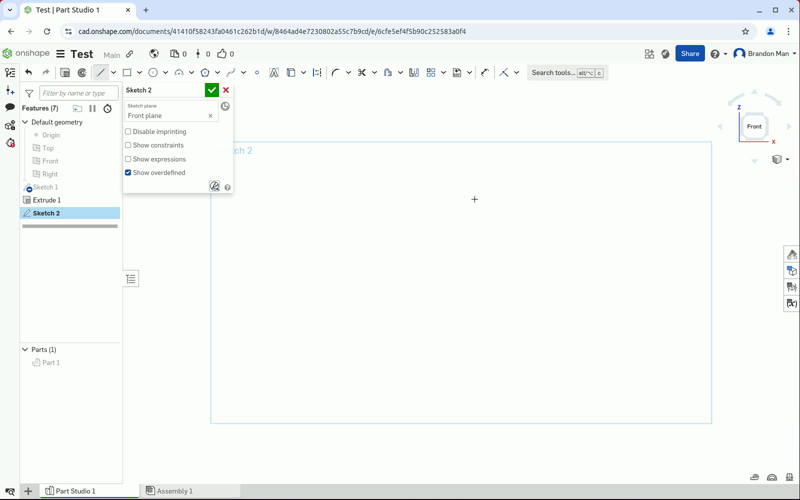
key_up(shift)
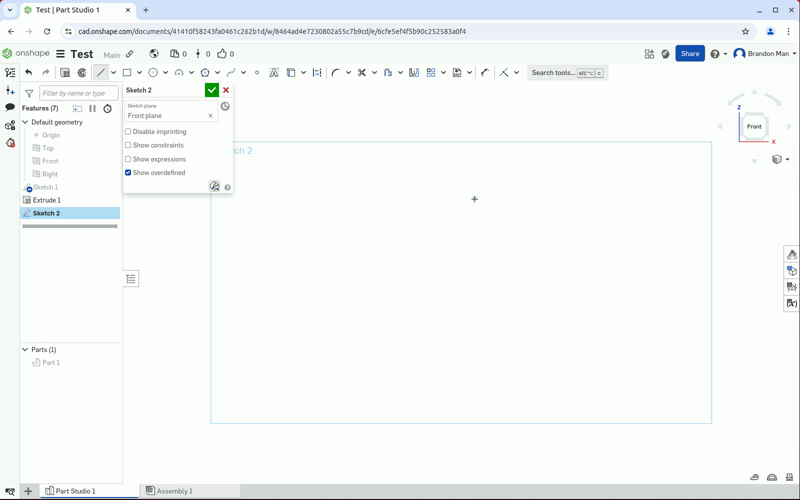
key_down(shift)
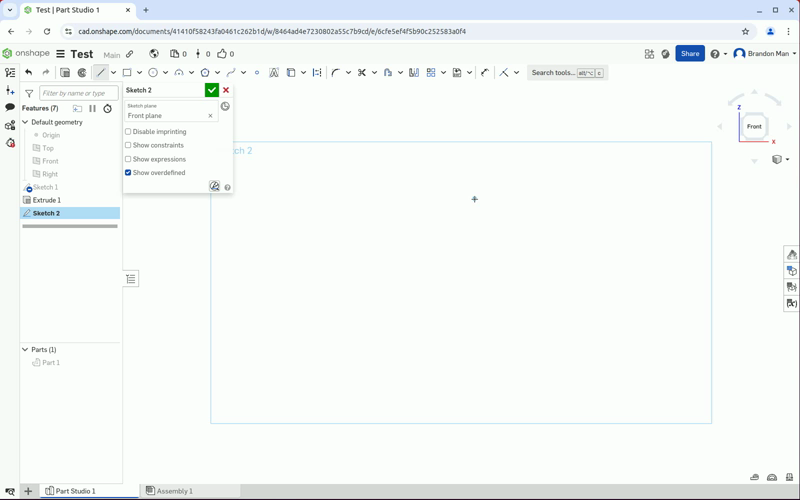
mouse_move(504, 198)
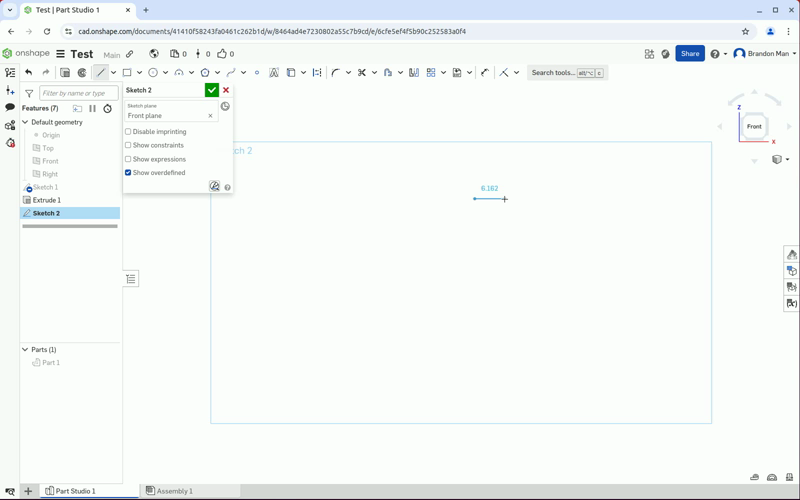
mouse_move(504, 198)
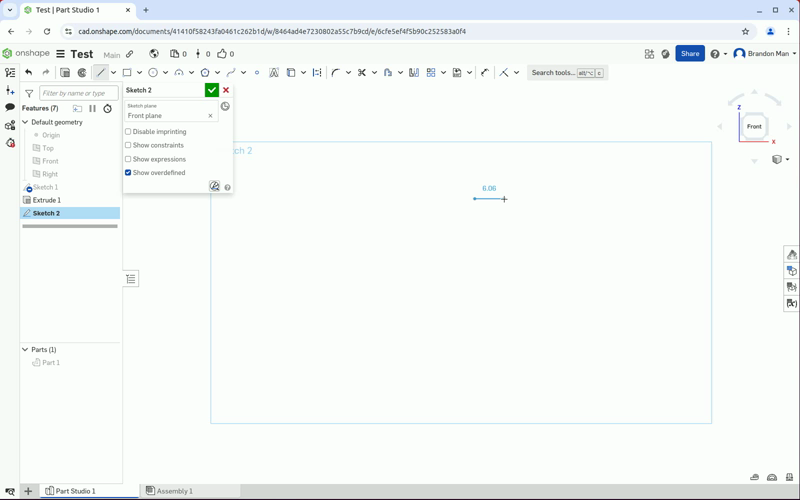
click(504, 198)
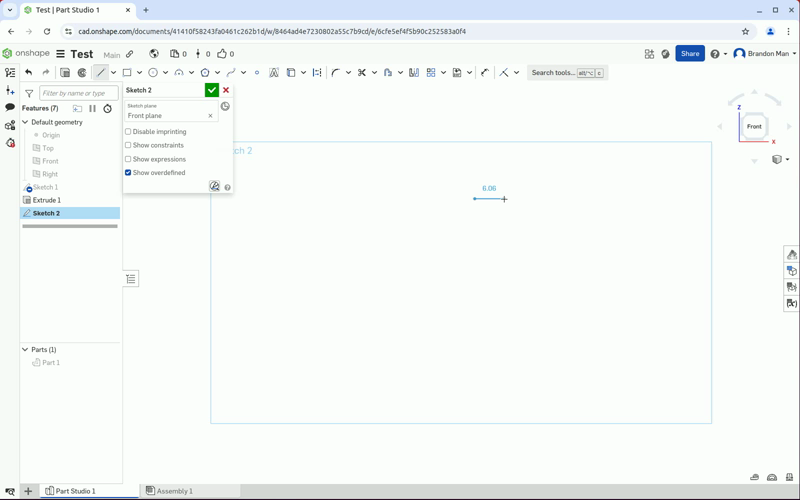
key_up(shift)
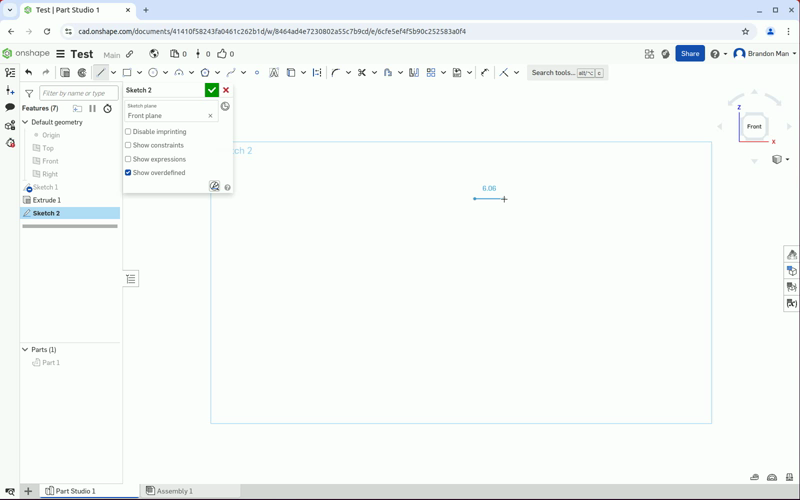
key_down(shift)
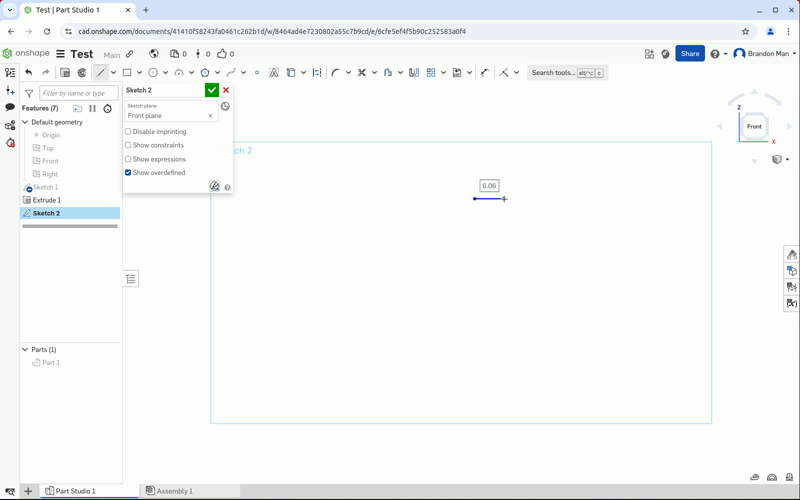
mouse_move(534, 198)
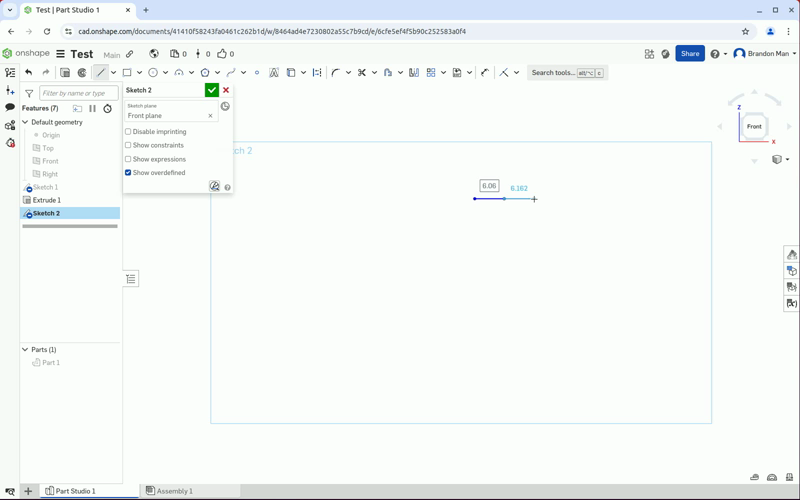
mouse_move(504, 169)
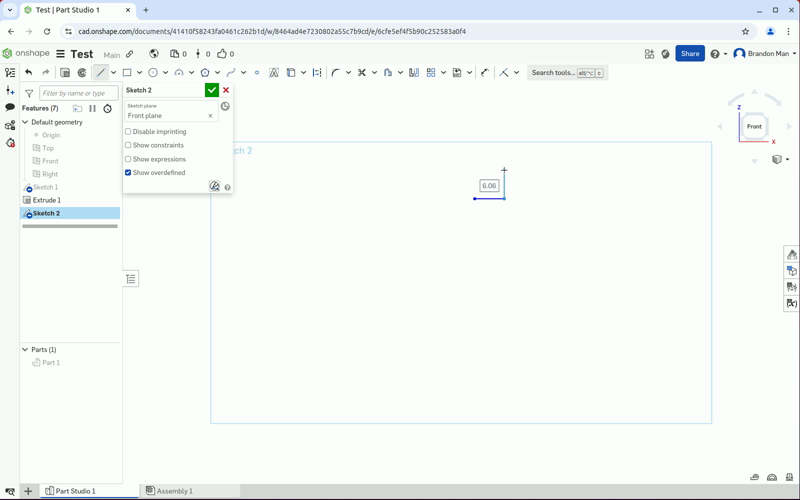
click(504, 169)
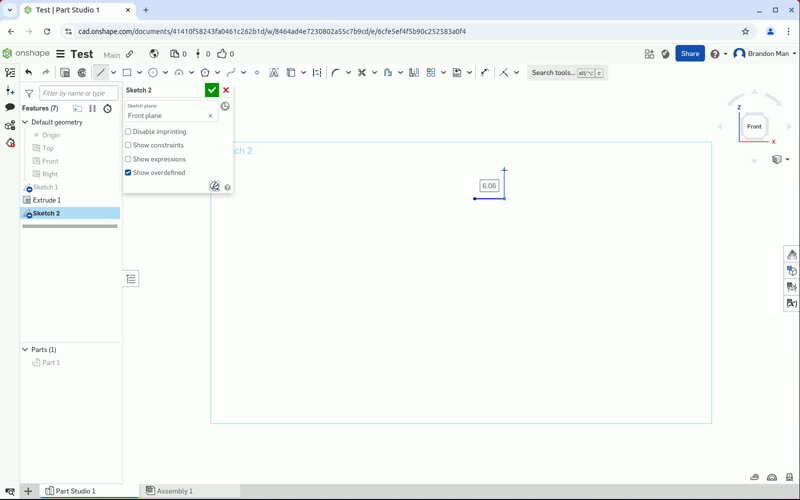
key_up(shift)
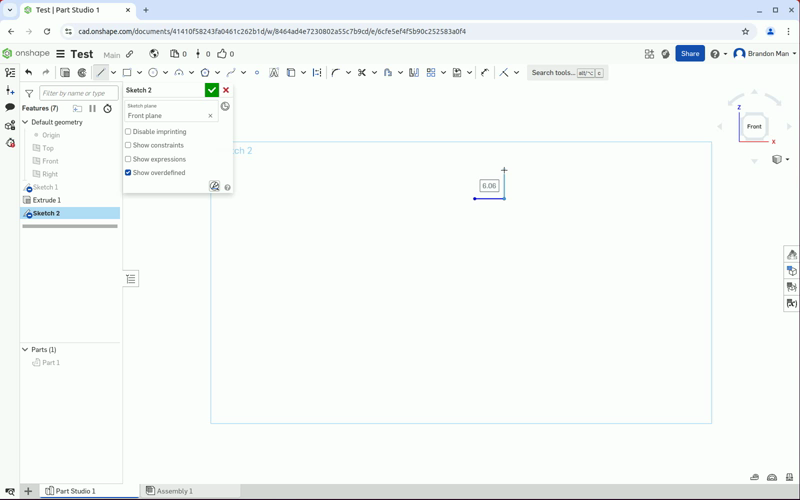
key_down(shift)
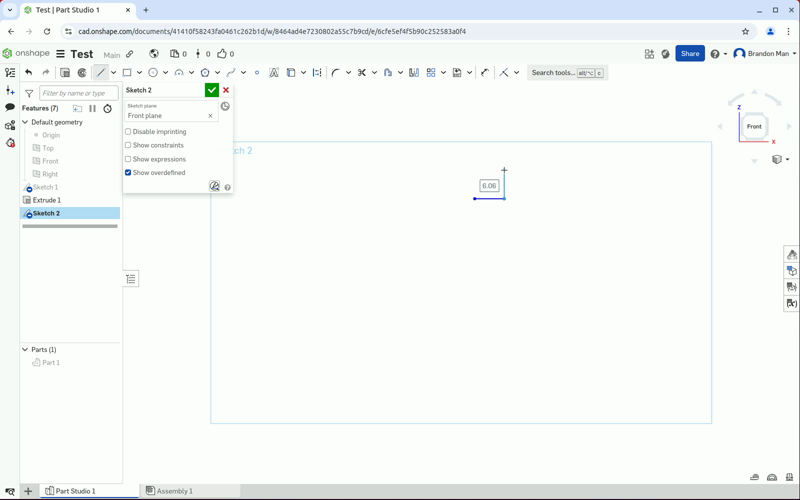
mouse_move(534, 169)
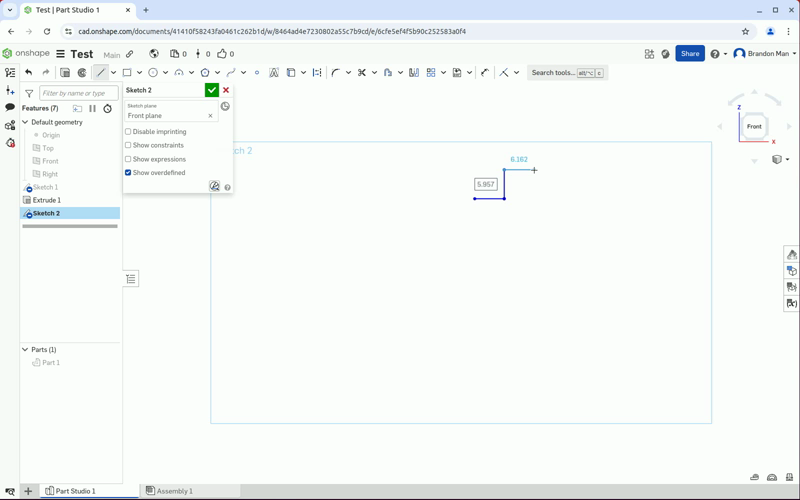
mouse_move(474, 169)
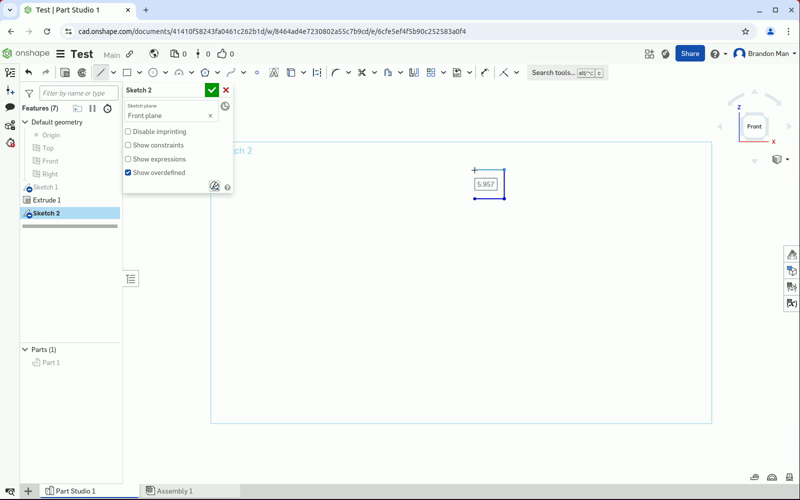
click(474, 169)
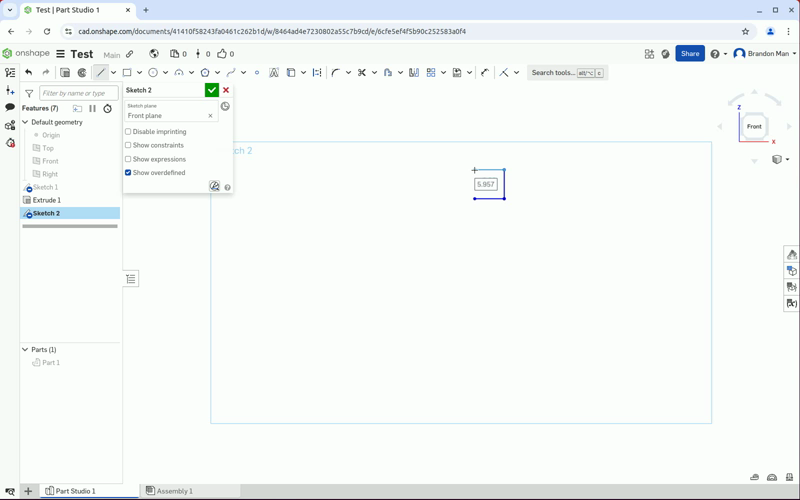
key_up(shift)
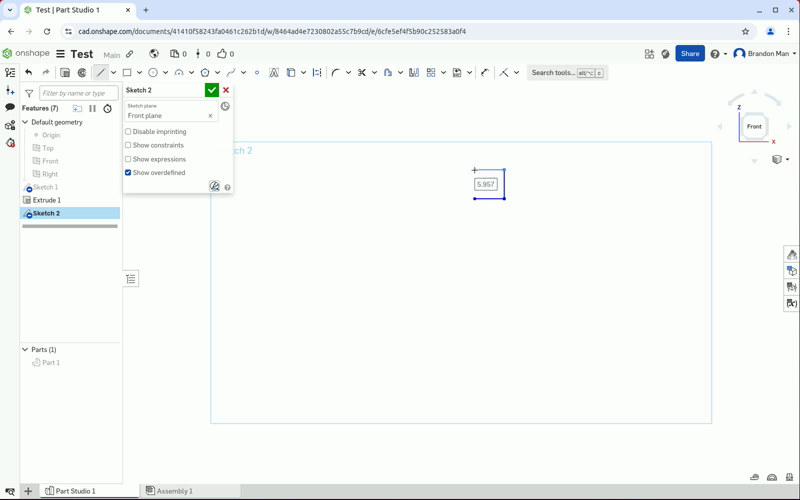
mouse_move(504, 169)
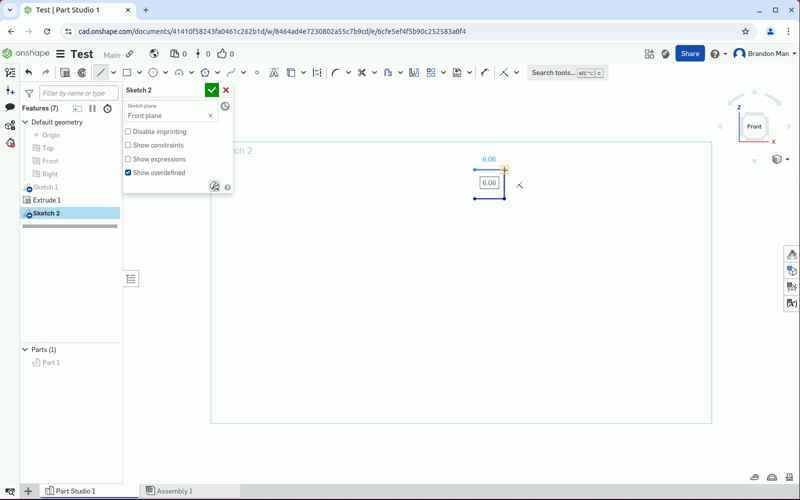
key_down(shift)
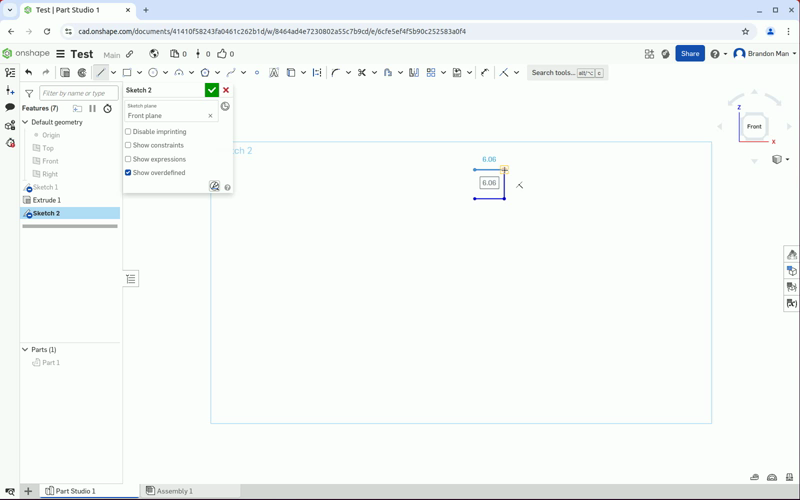
mouse_move(474, 198)
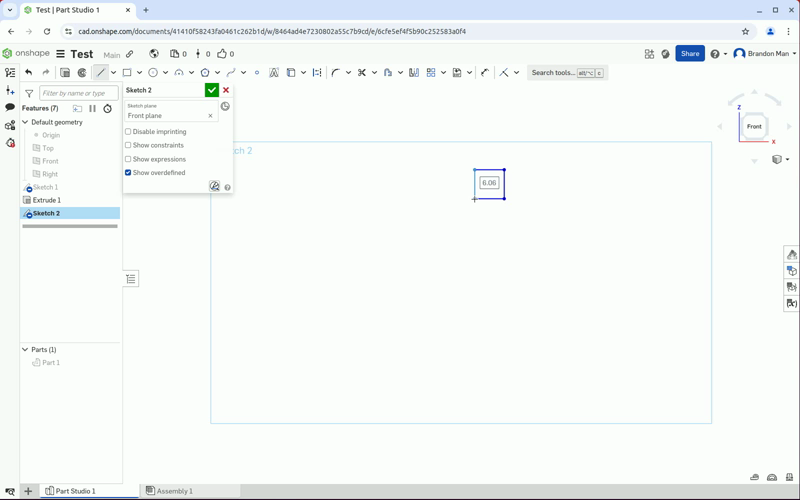
key_up(shift)
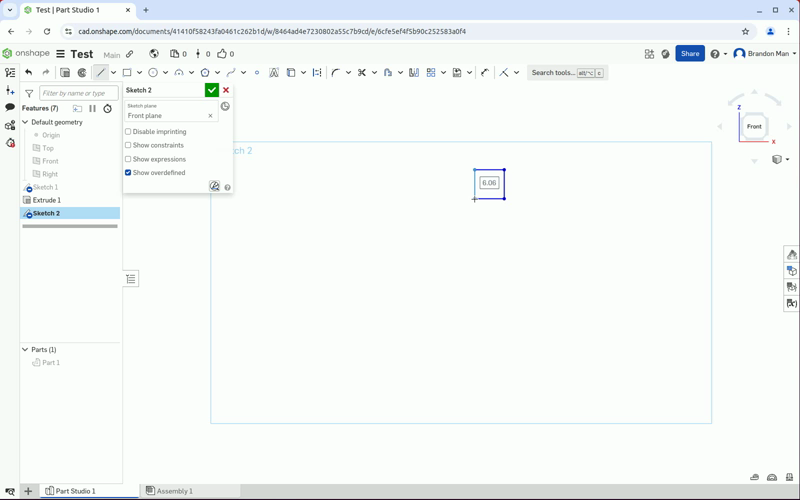
click(474, 198)
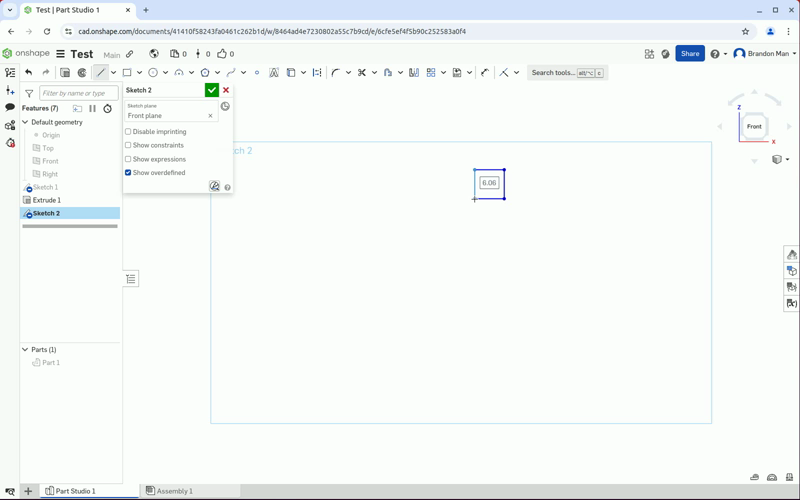
key(esc)
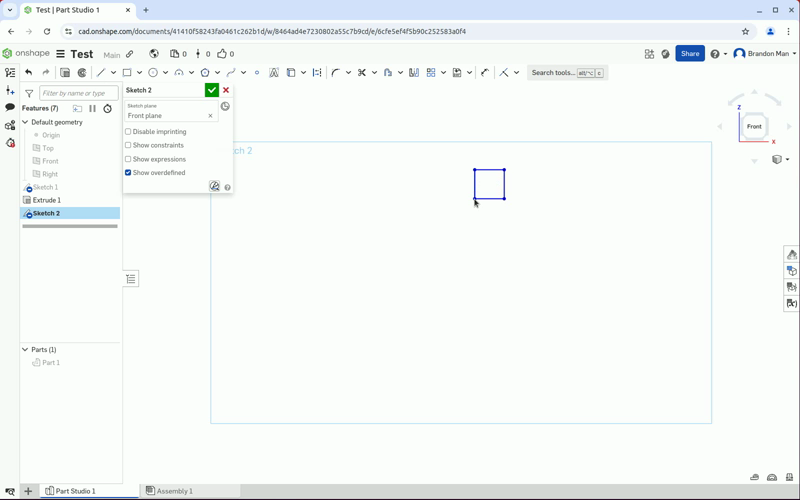
mouse_move(482, 189)
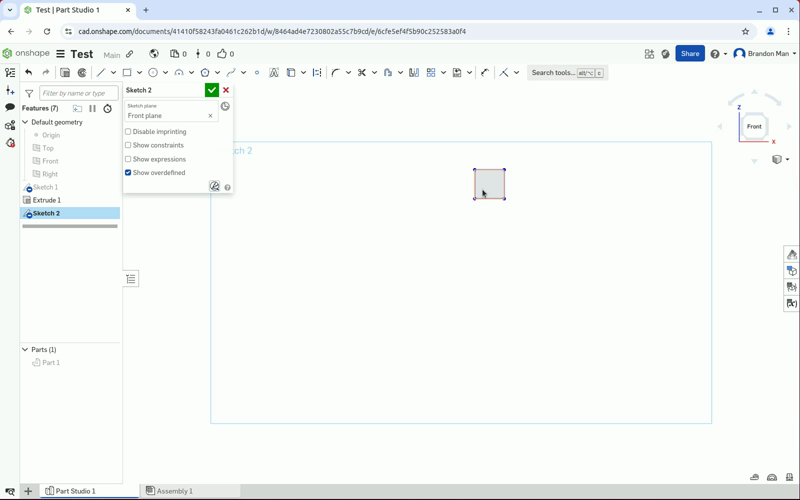
scroll(6)
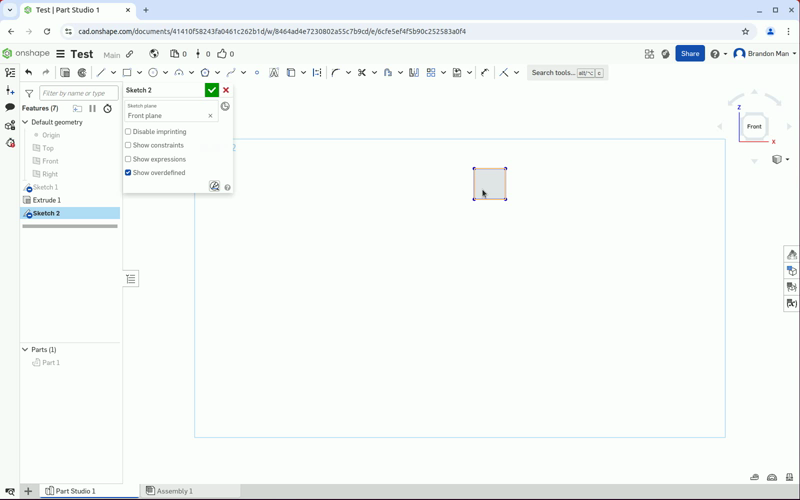
scroll(6)
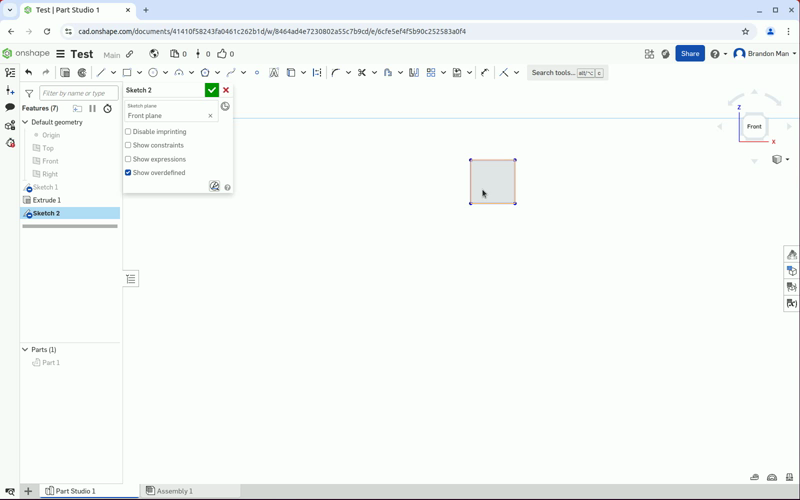
scroll(6)
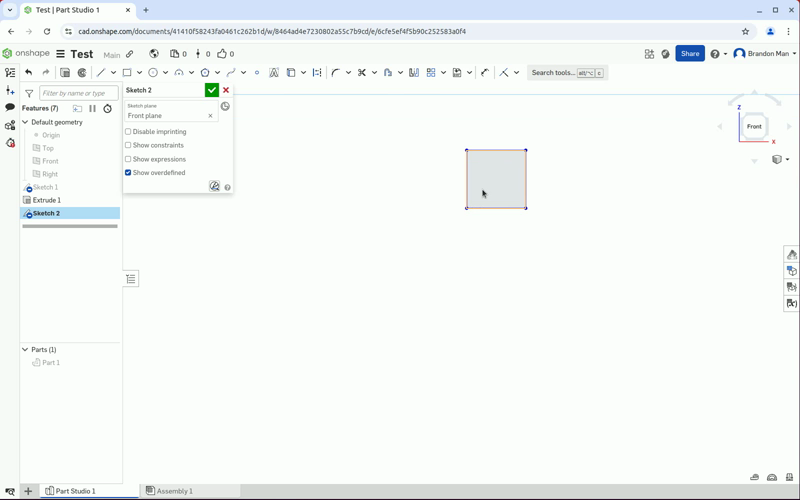
scroll(6)
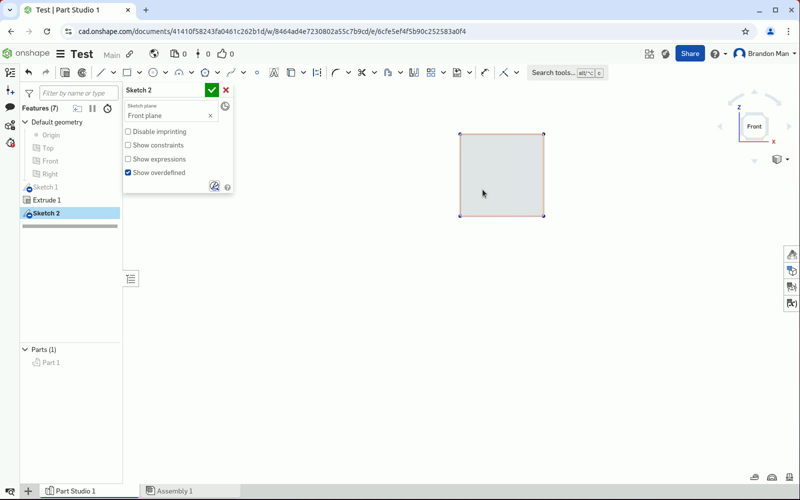
scroll(6)
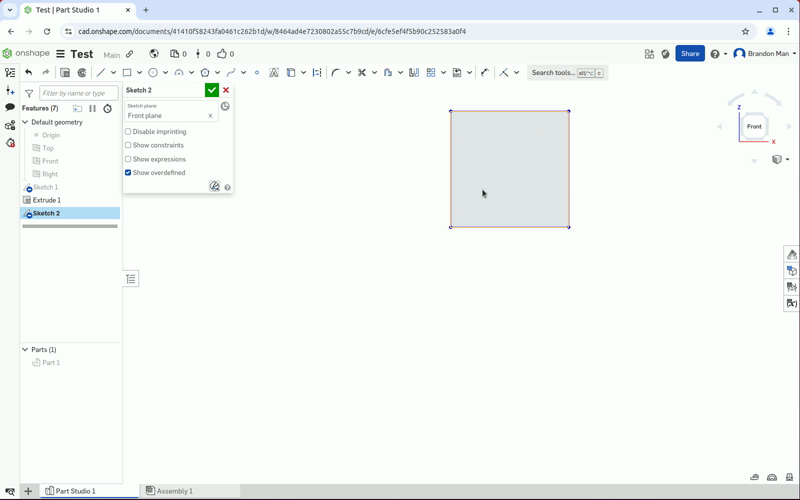
scroll(6)
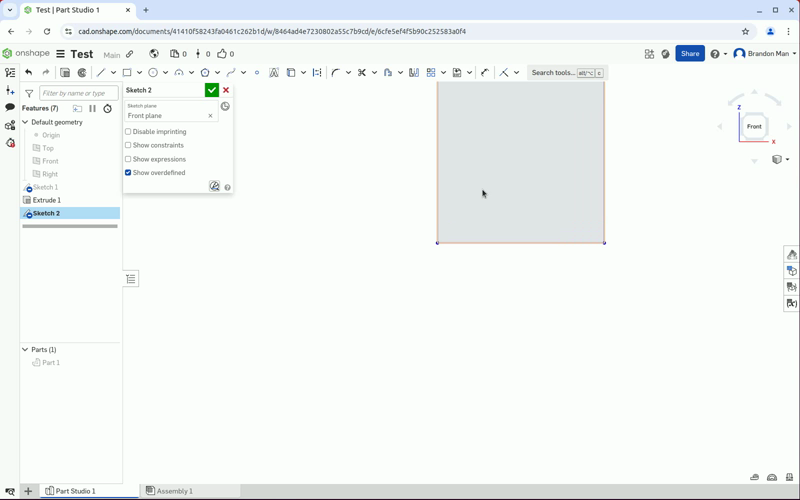
scroll(6)
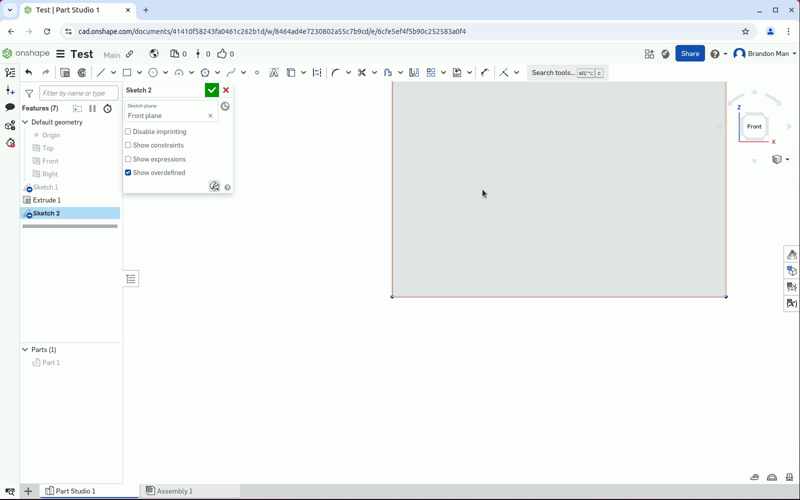
click(482, 189)
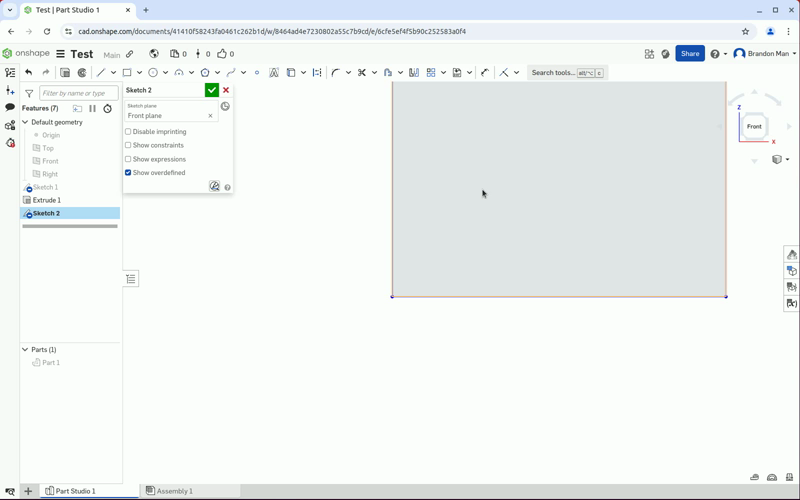
scroll(-6)
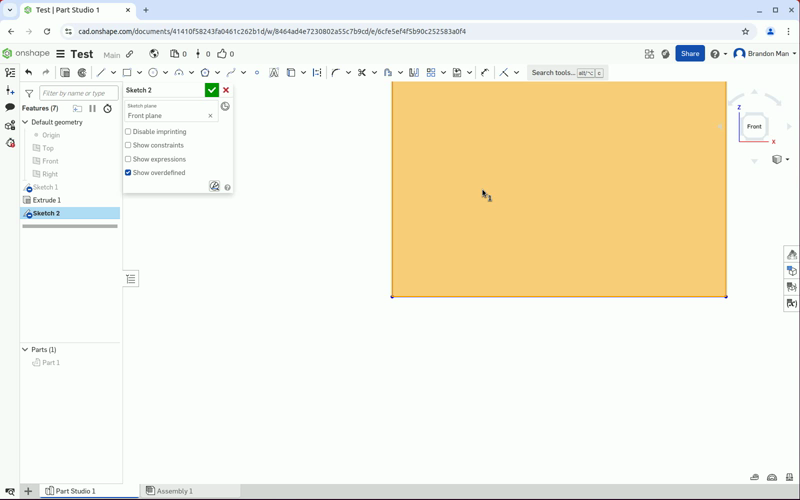
scroll(-6)
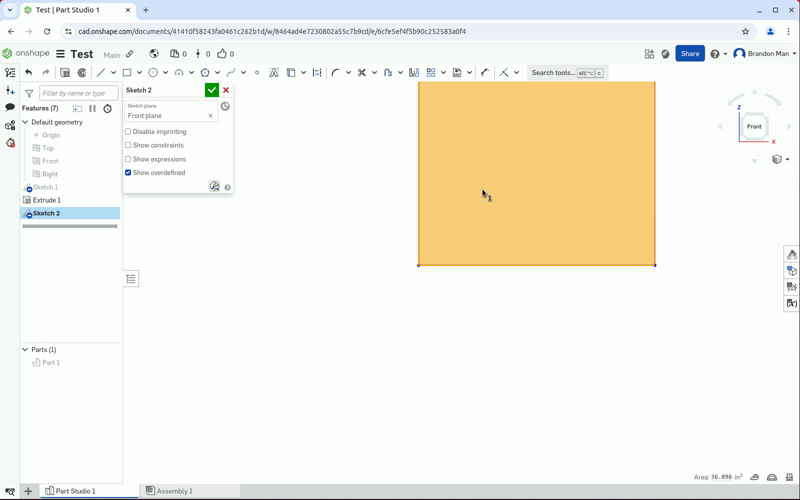
scroll(-6)
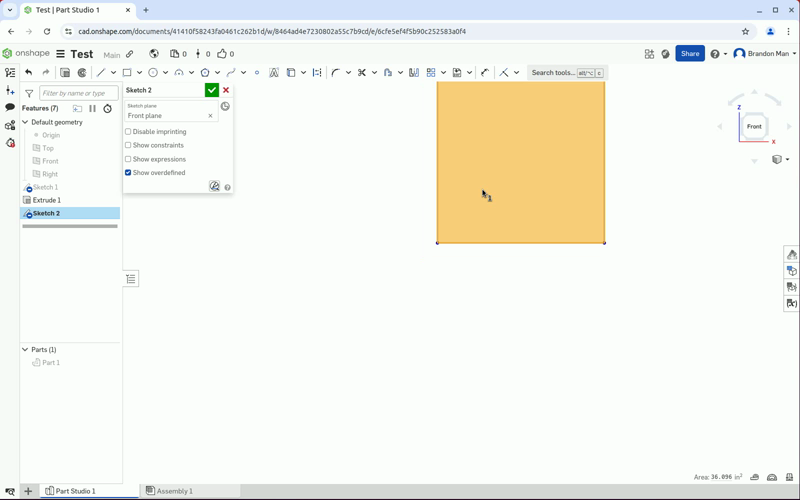
scroll(-6)
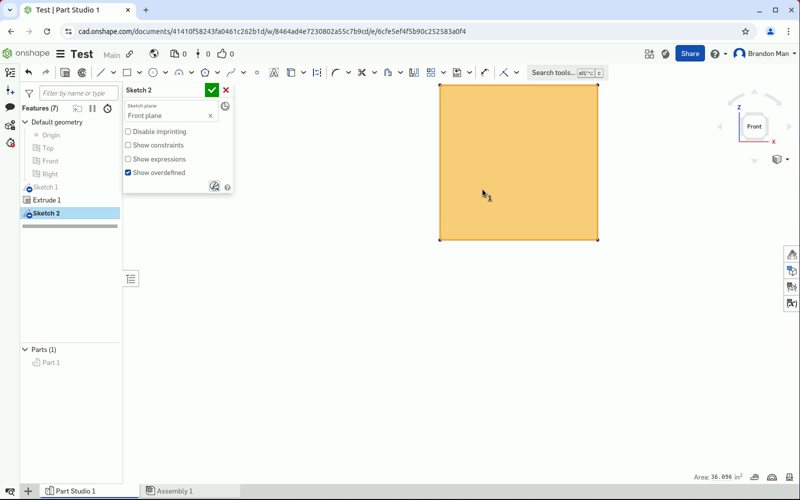
scroll(-6)
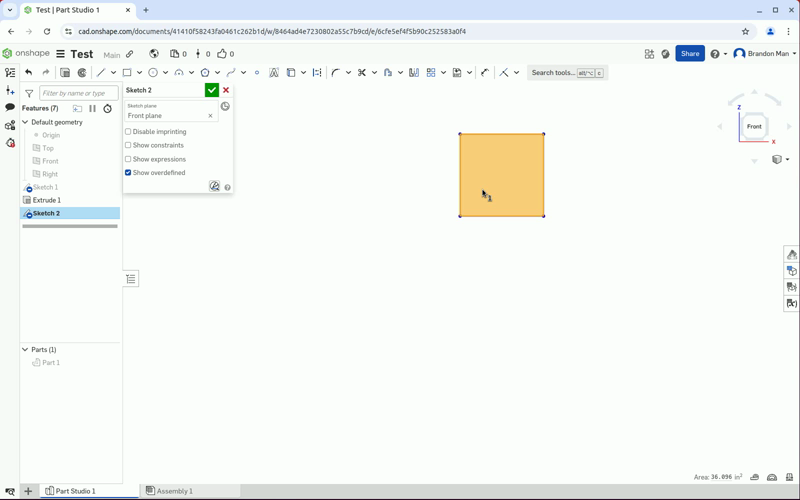
scroll(-6)
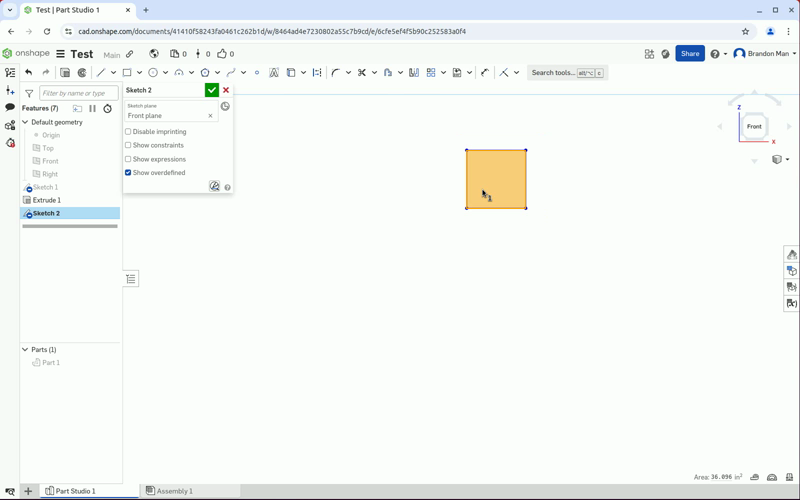
scroll(-6)
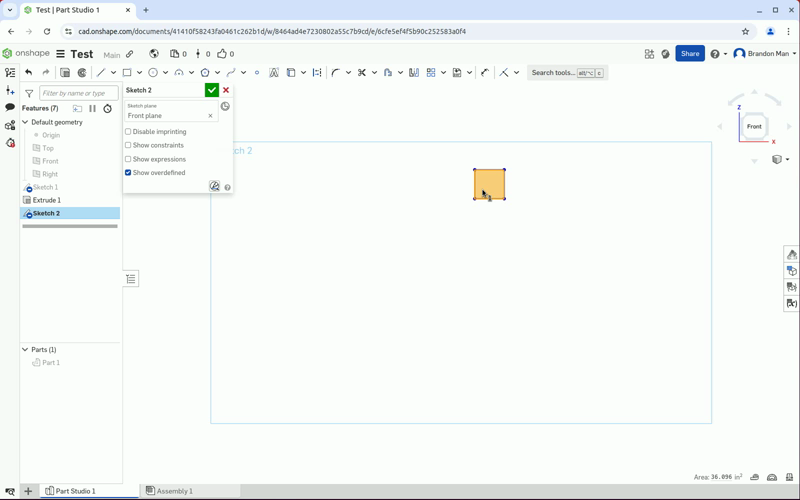
mouse_move(73, 352)
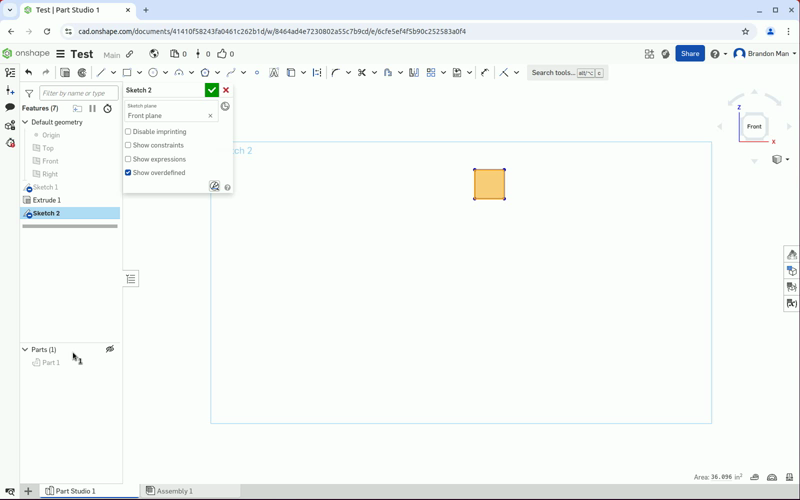
key(shift+y)
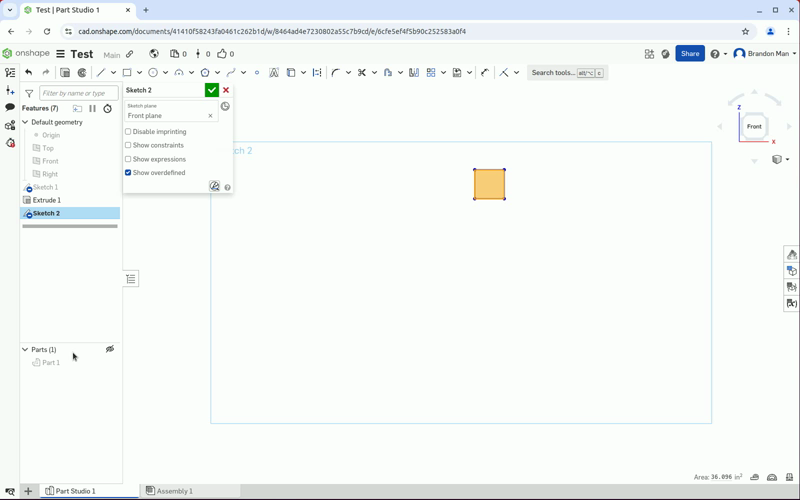
key(shift+e)
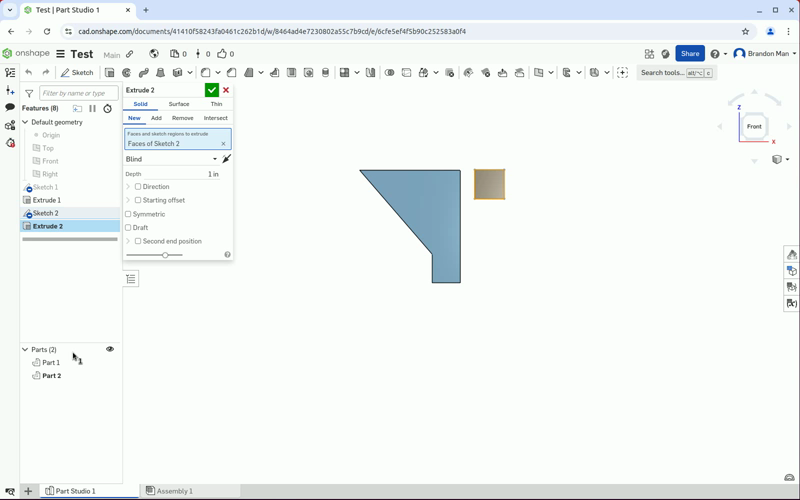
mouse_move(143, 106)
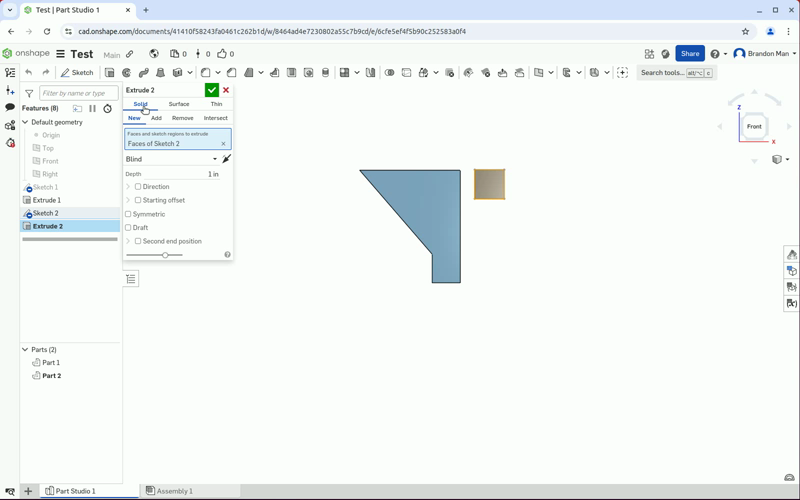
click(143, 106)
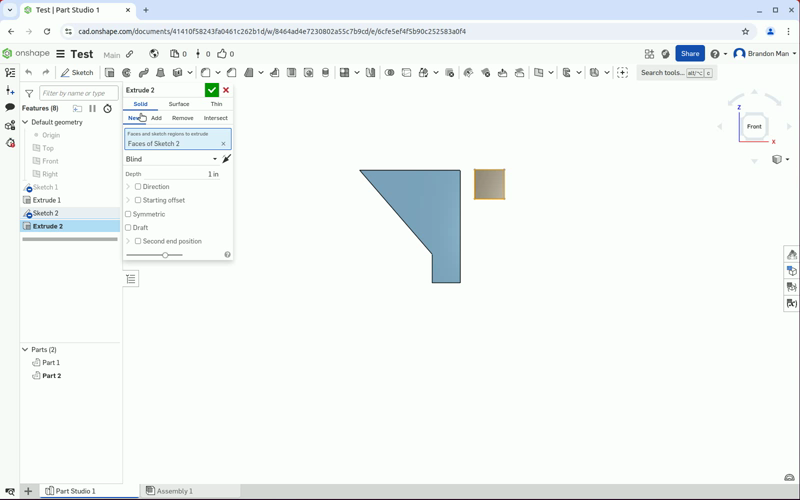
mouse_move(137, 120)
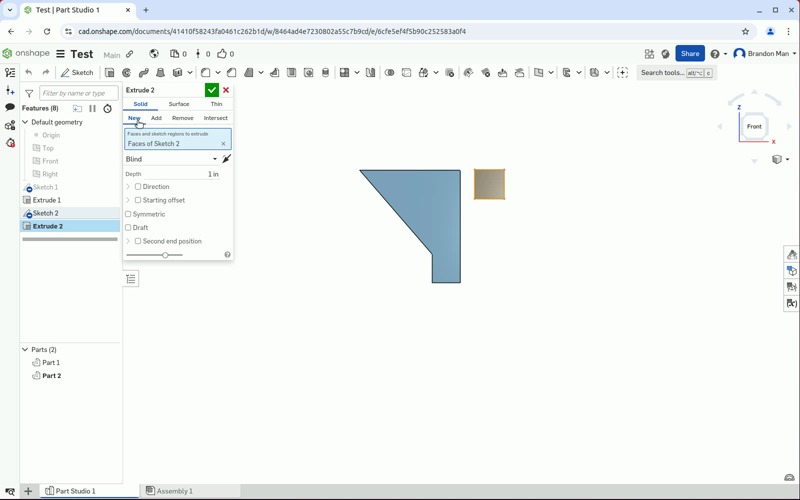
click(137, 120)
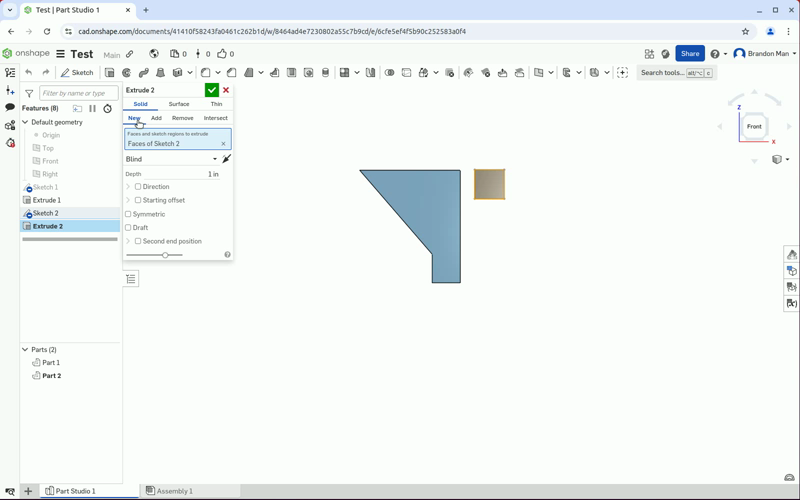
key(tab, 4)
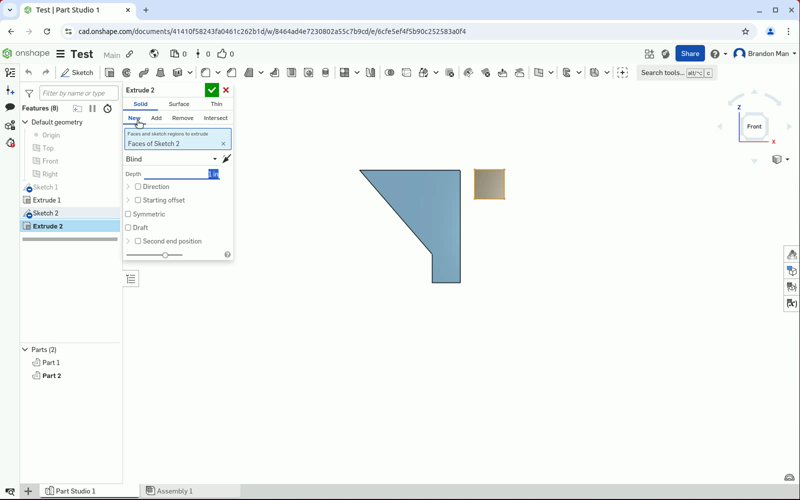
text(4.092)
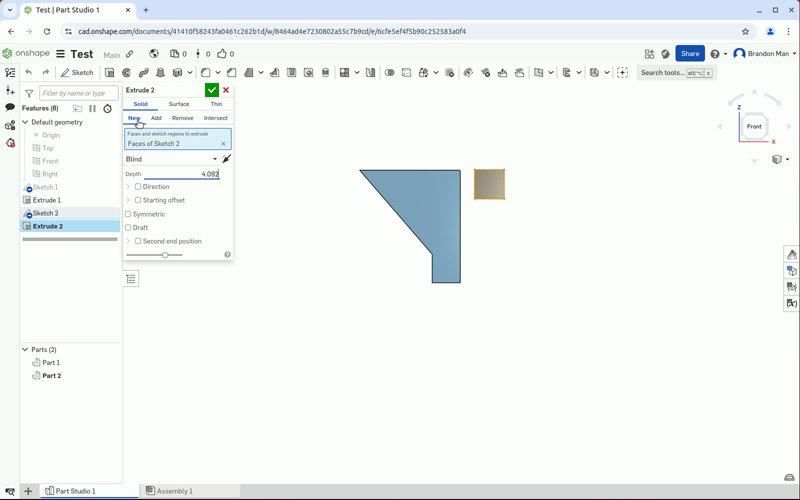
key(enter)
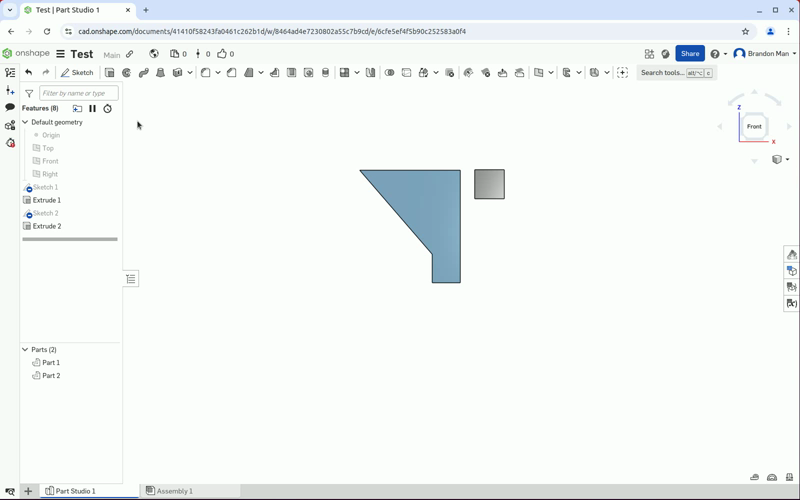
key(shift+h)
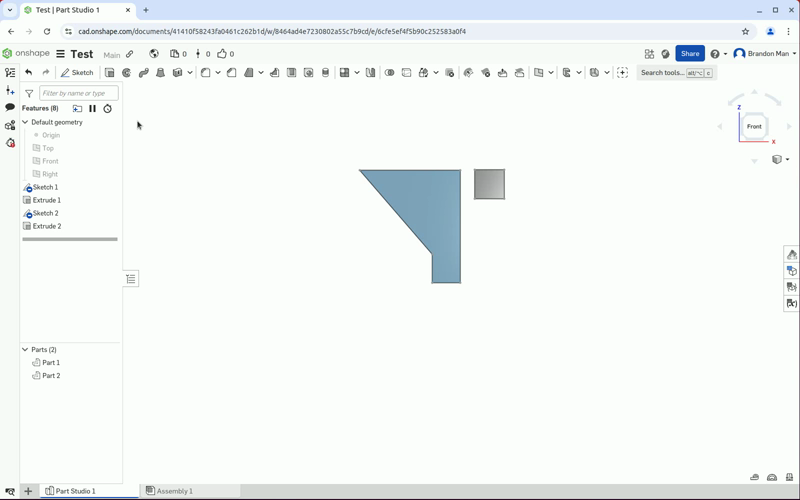
key(shift+h)
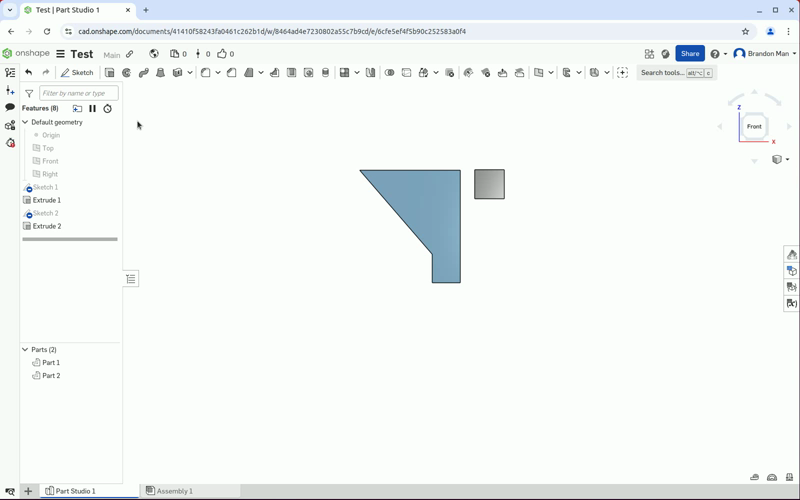
mouse_move(73, 189)
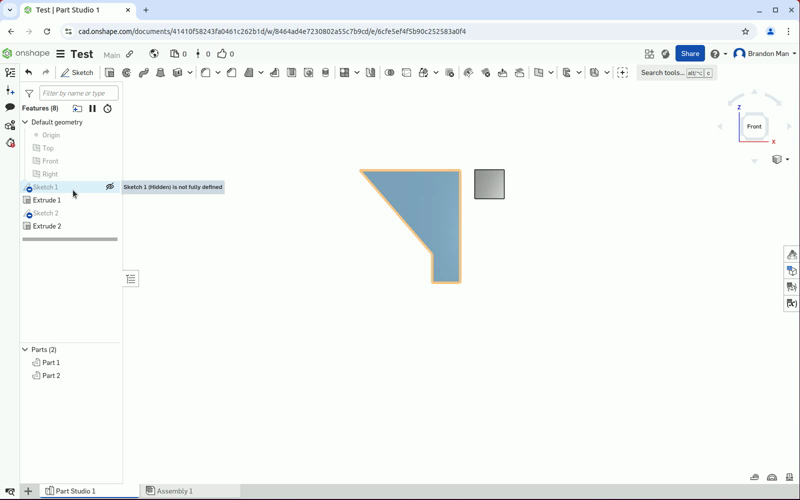
click(73, 189)
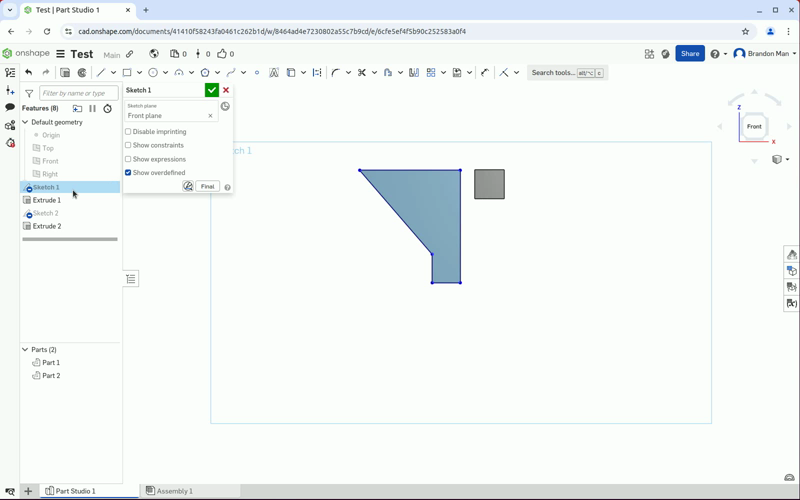
mouse_move(229, 92)
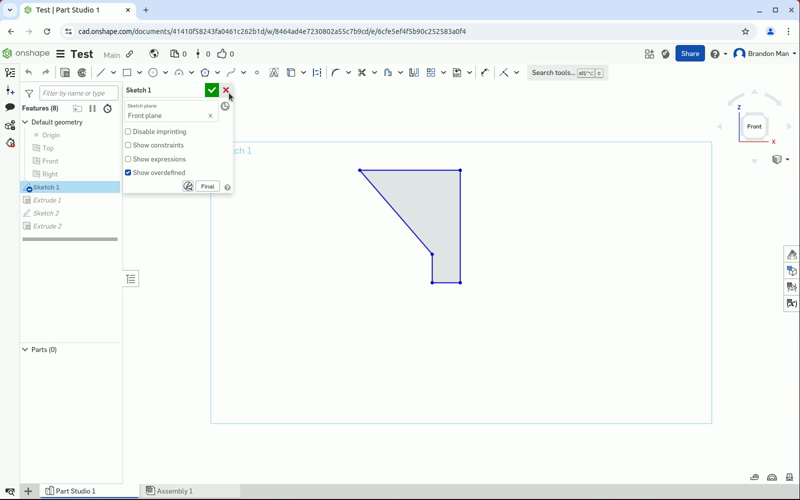
click(229, 92)
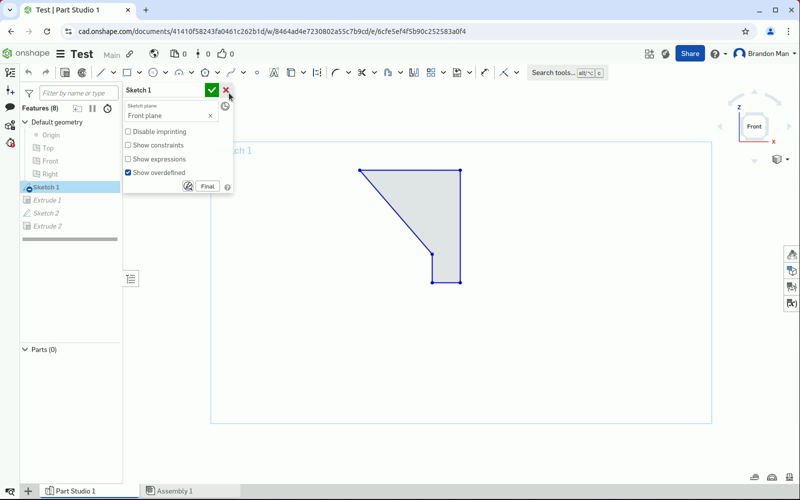
key(shift+s)
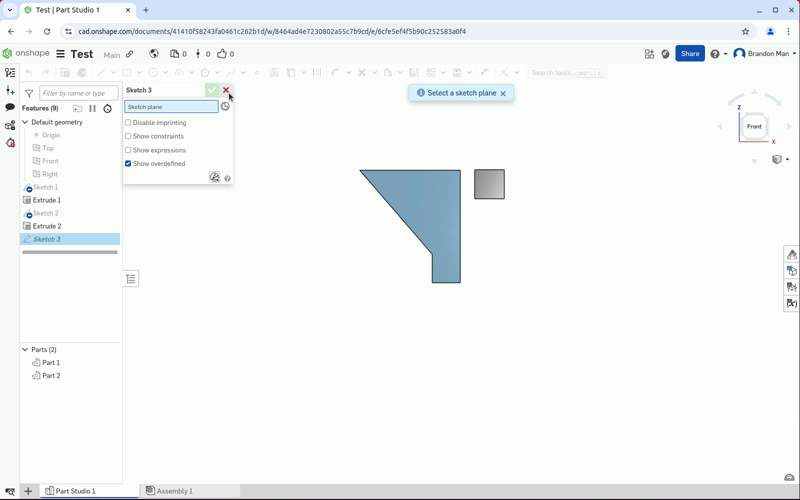
mouse_move(73, 163)
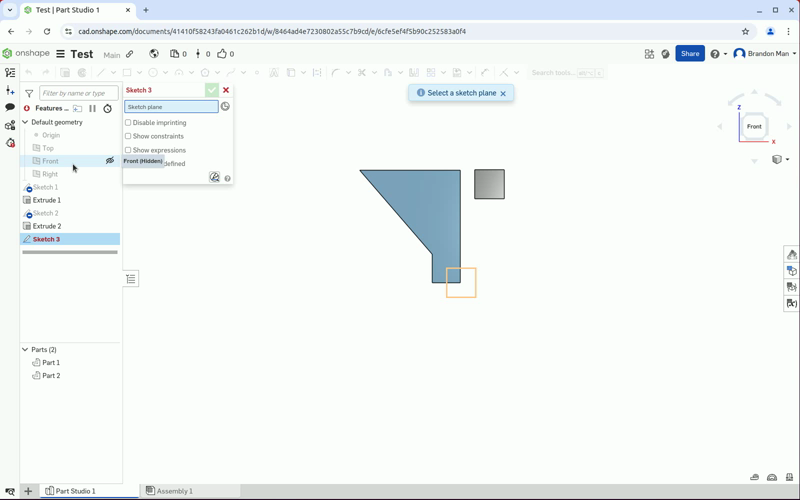
click(73, 163)
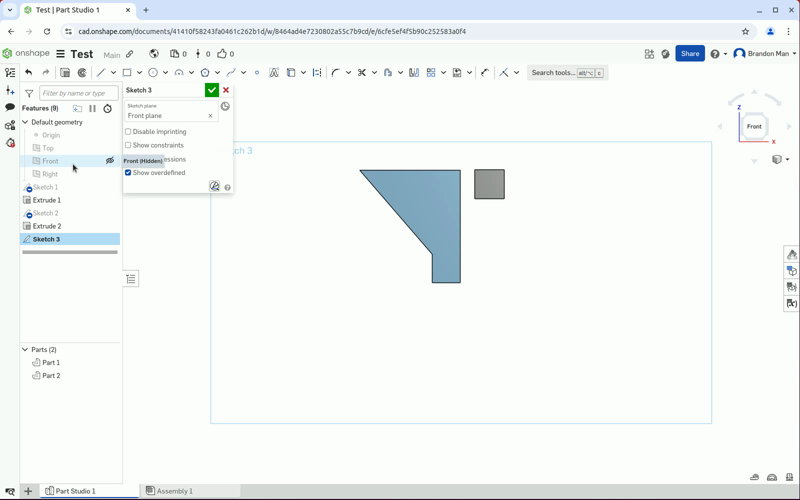
mouse_move(73, 352)
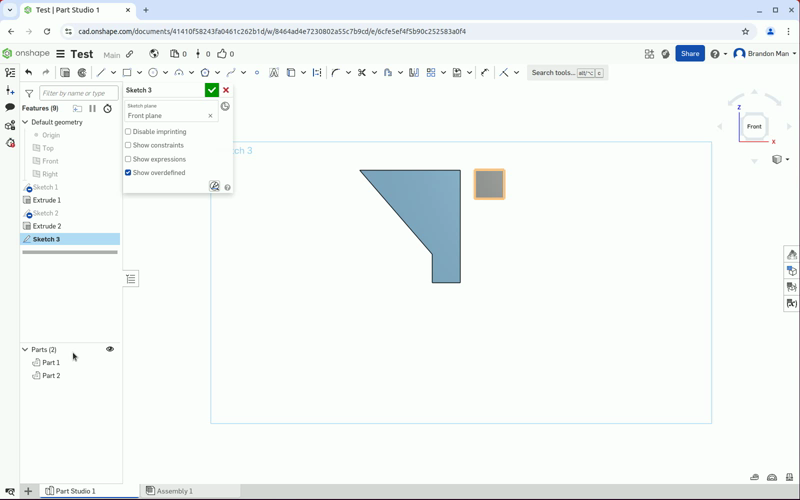
key(y)
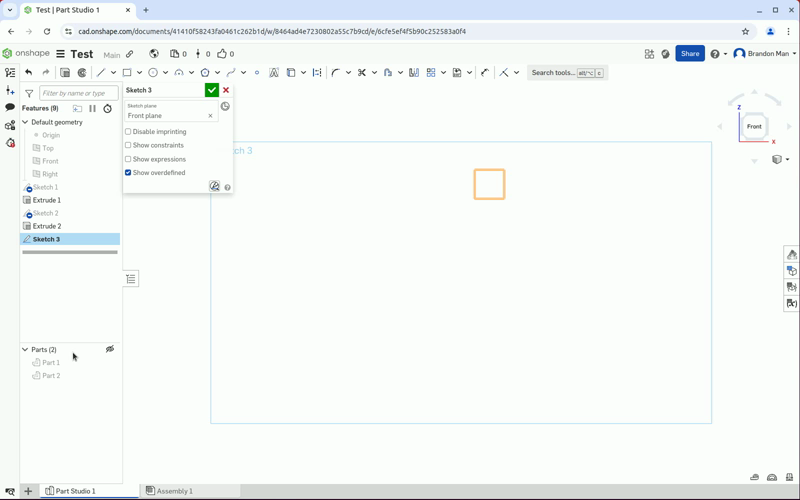
key(l)
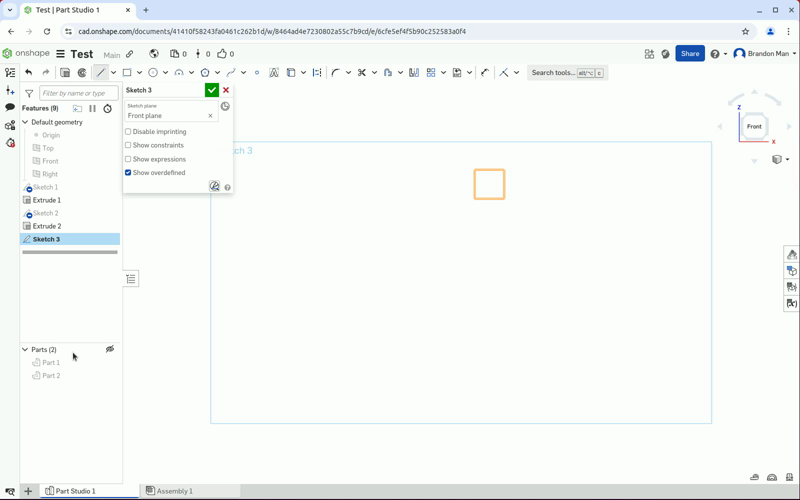
key_down(shift)
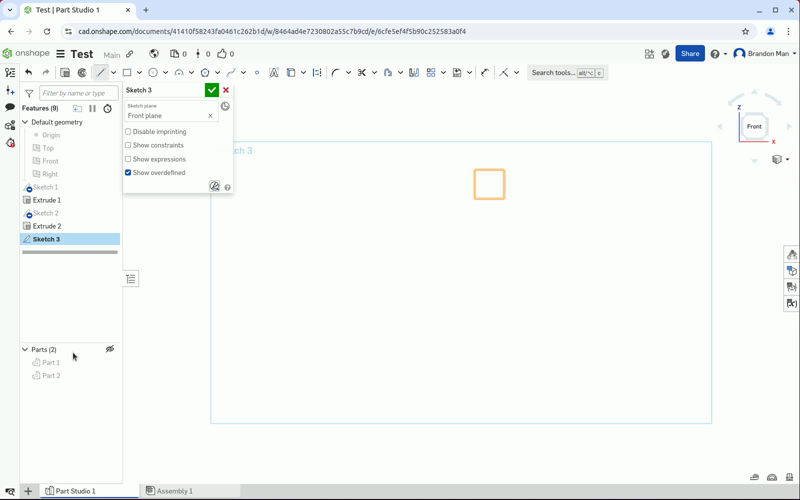
mouse_move(474, 240)
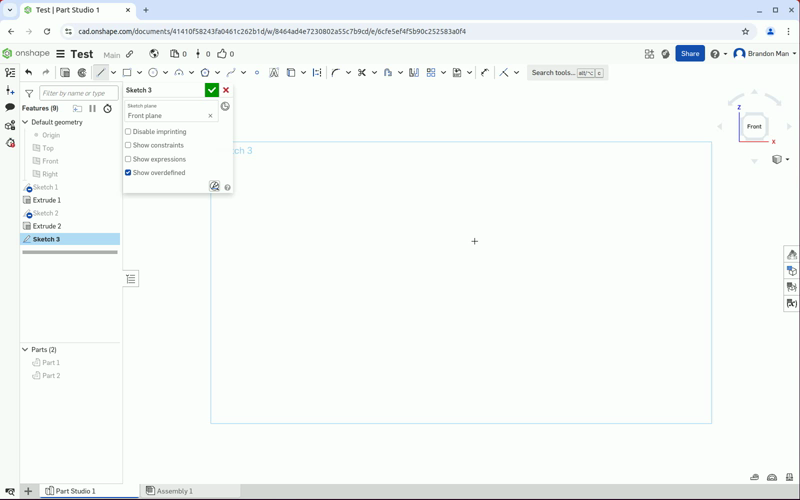
click(474, 240)
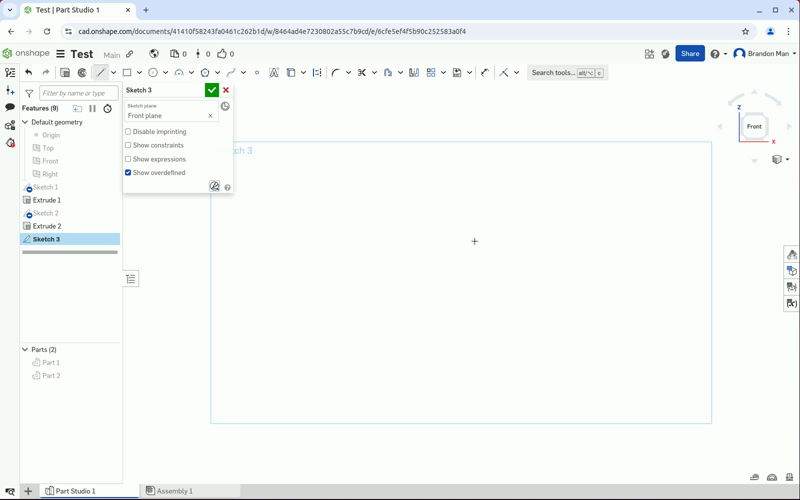
key_up(shift)
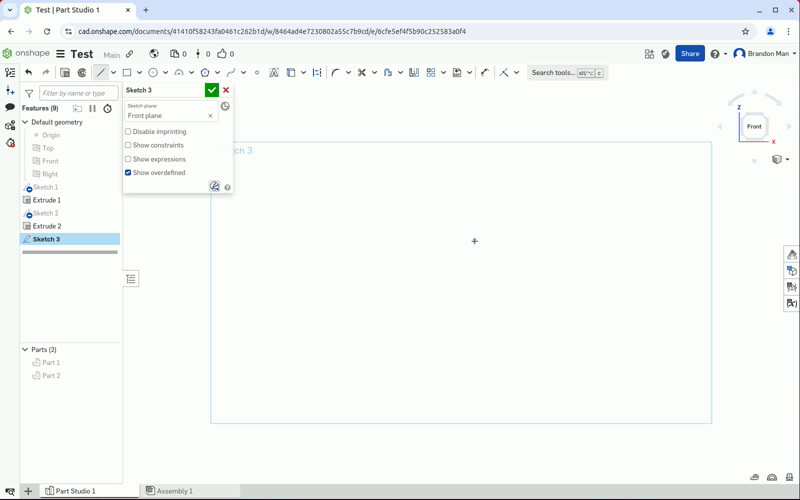
key_down(shift)
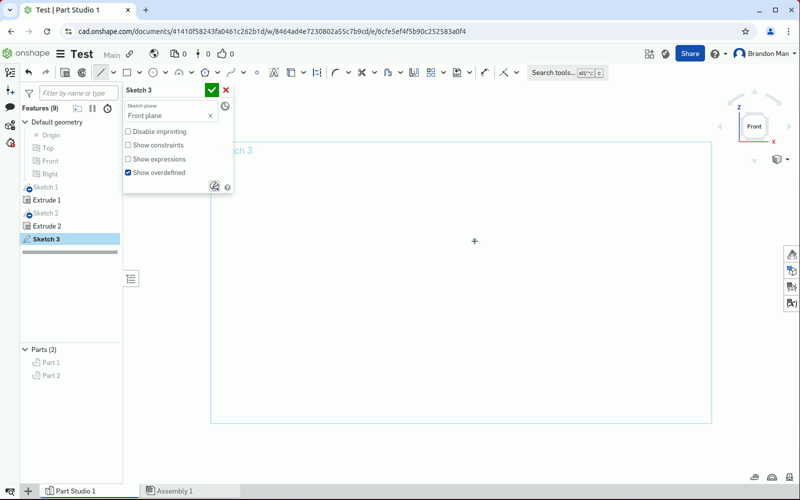
mouse_move(504, 240)
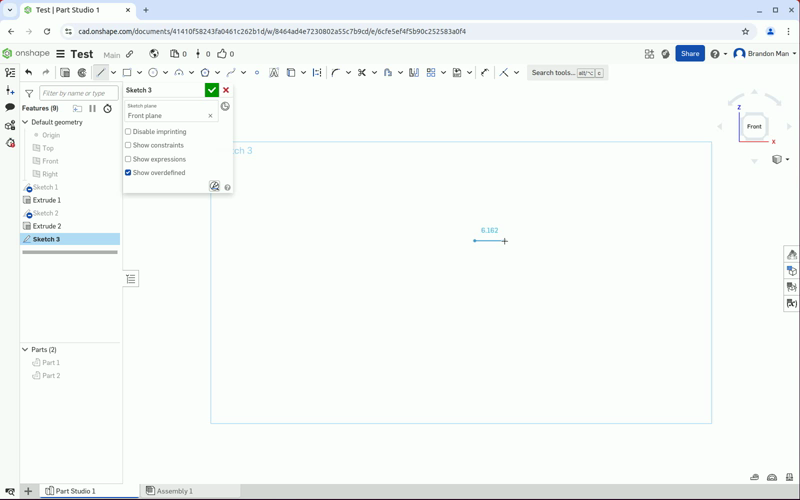
mouse_move(504, 240)
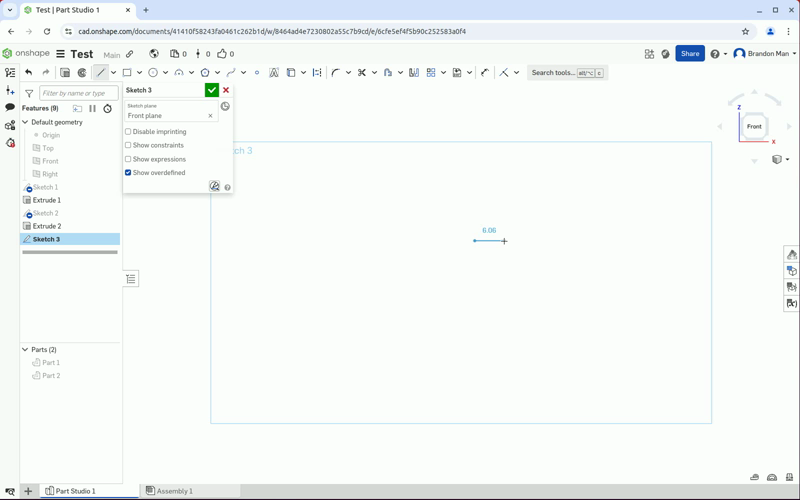
click(504, 240)
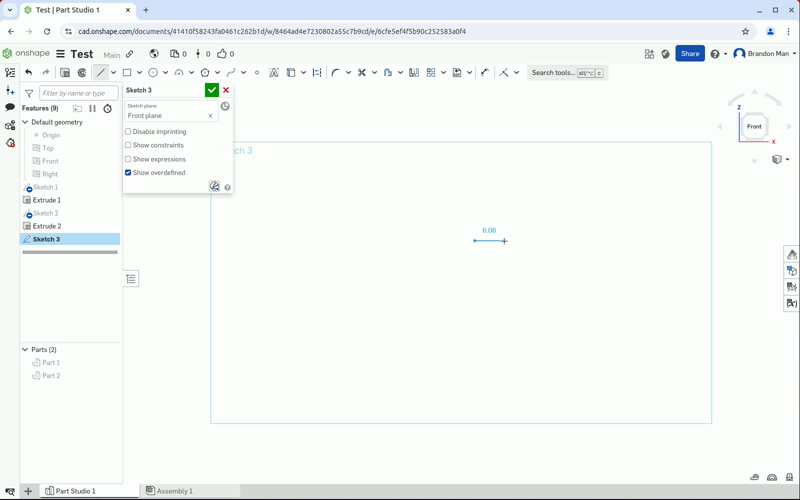
key_up(shift)
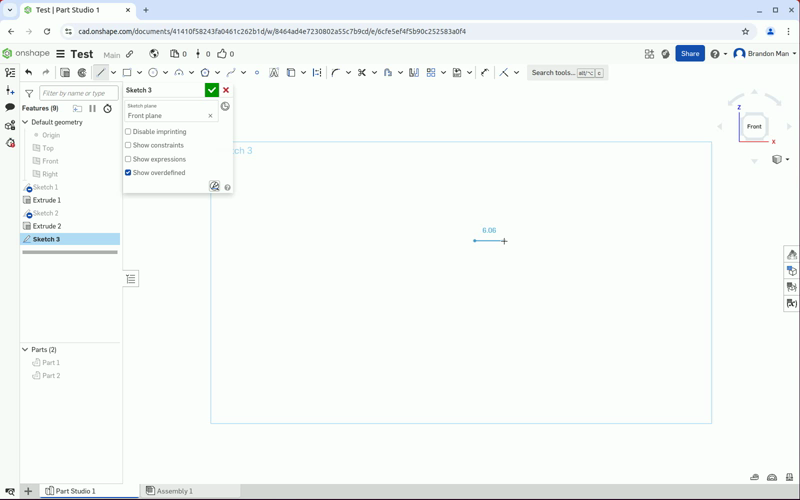
key_down(shift)
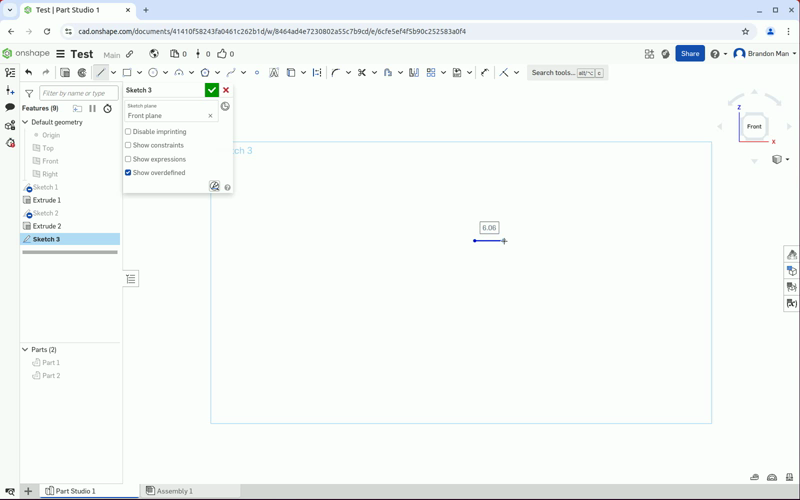
mouse_move(534, 240)
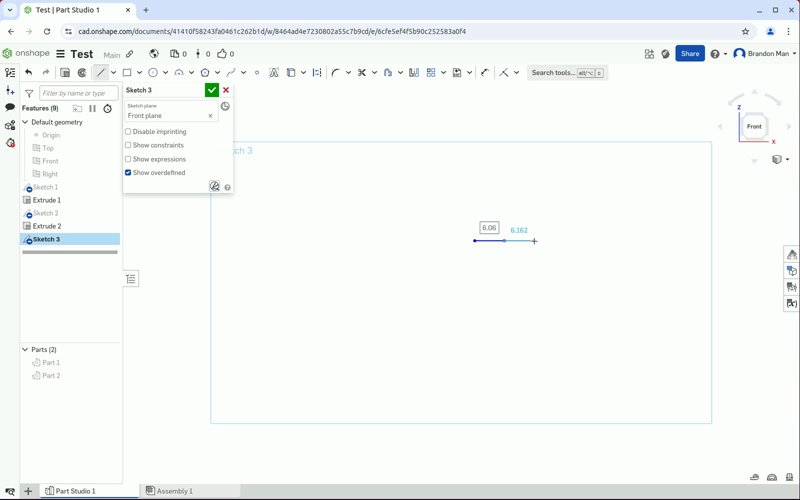
mouse_move(504, 211)
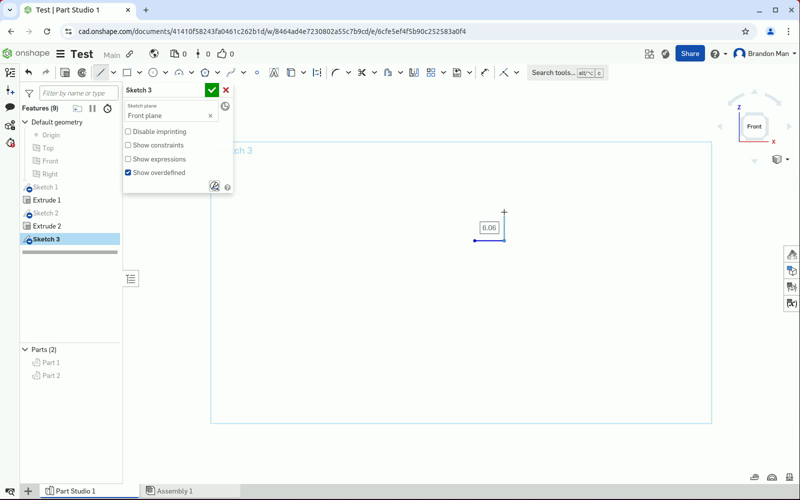
click(504, 211)
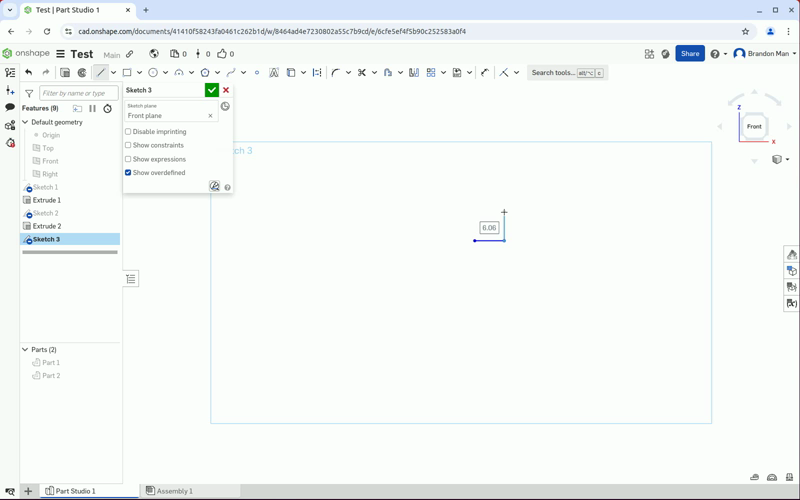
key_up(shift)
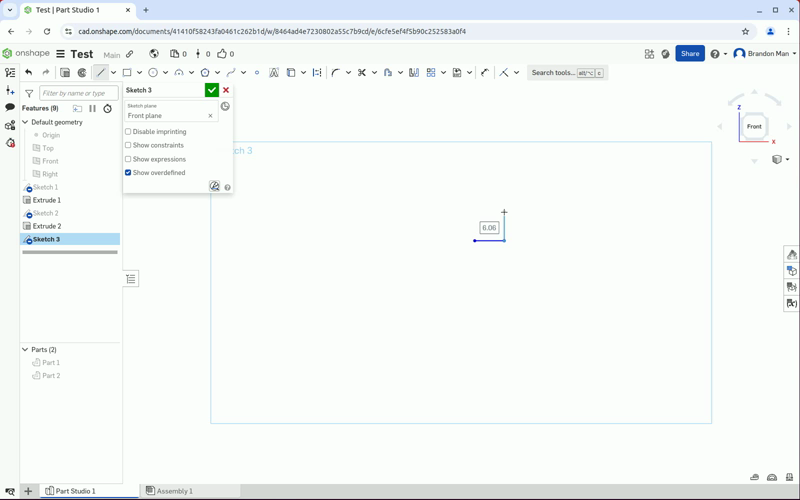
key_down(shift)
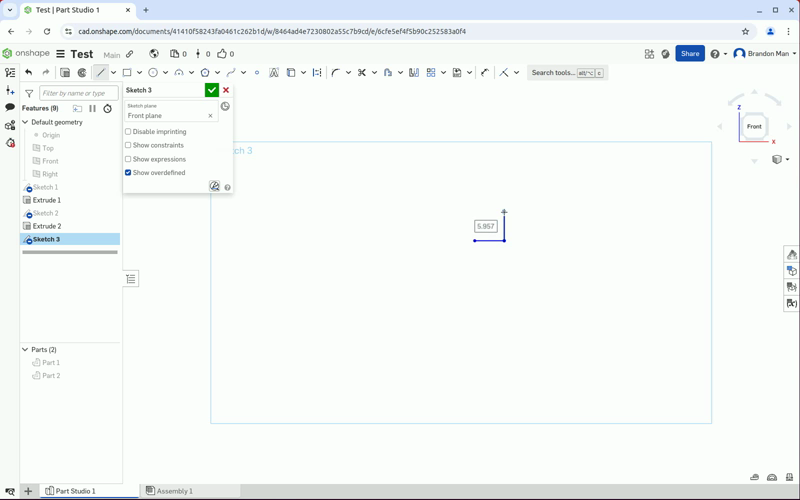
mouse_move(534, 211)
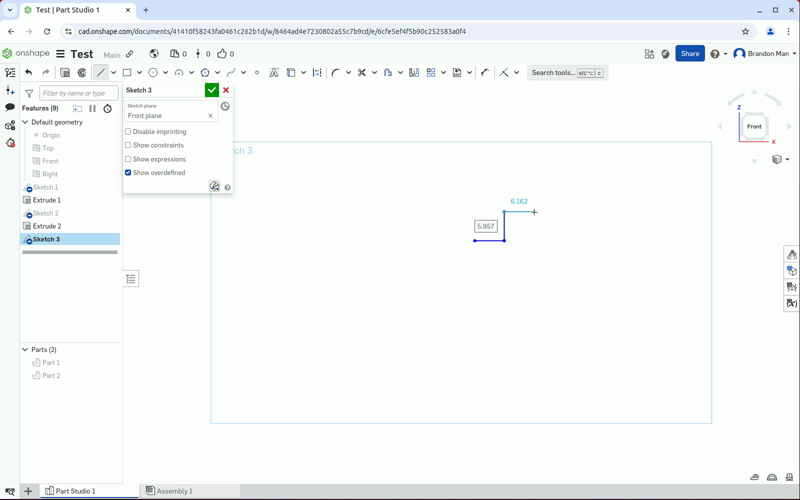
mouse_move(474, 211)
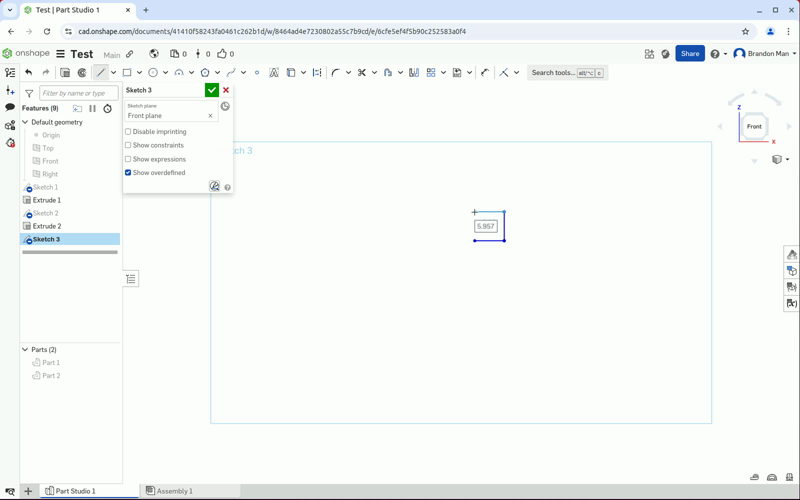
click(474, 211)
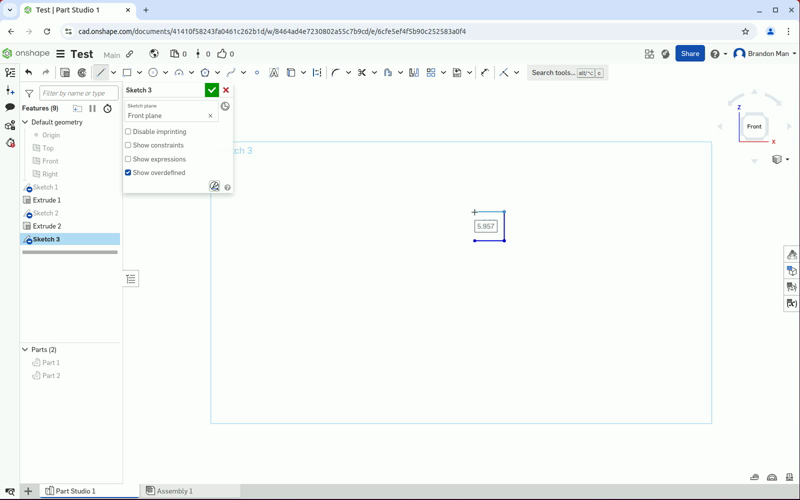
key_up(shift)
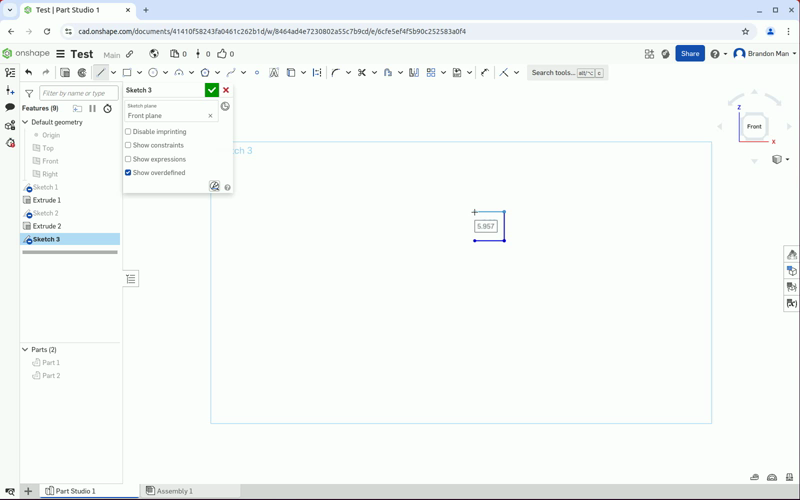
mouse_move(504, 211)
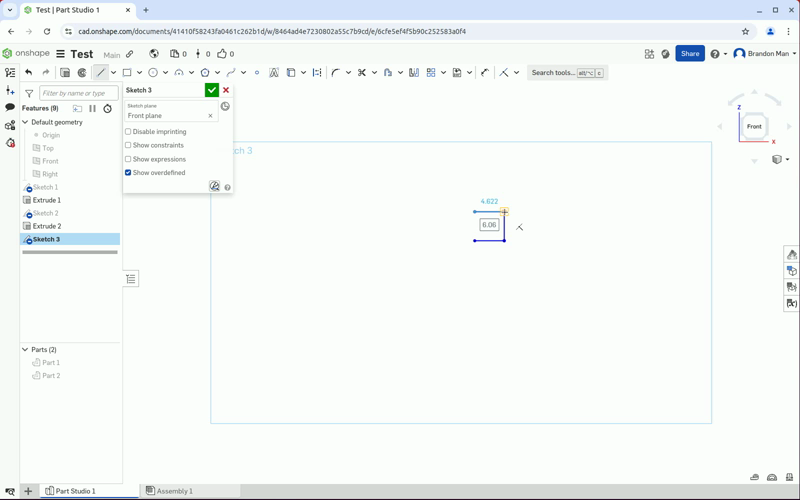
key_down(shift)
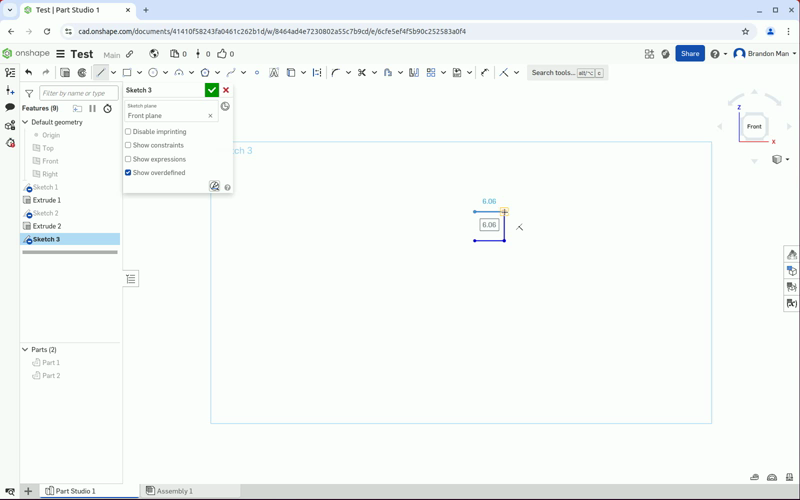
mouse_move(474, 240)
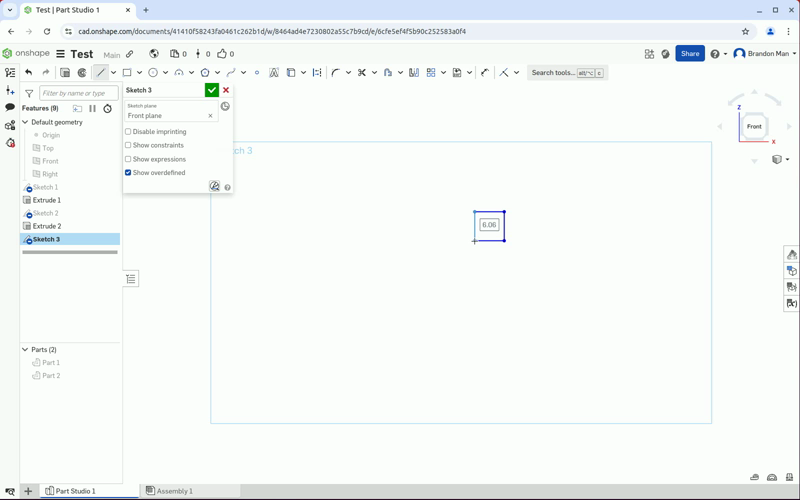
key_up(shift)
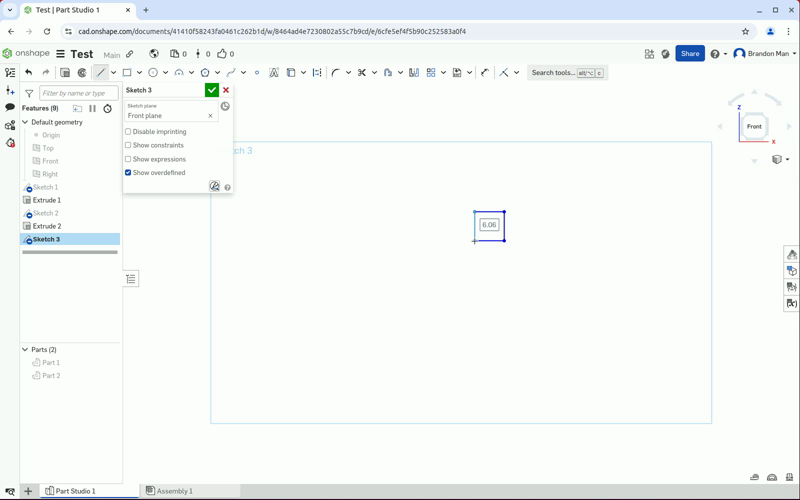
click(474, 240)
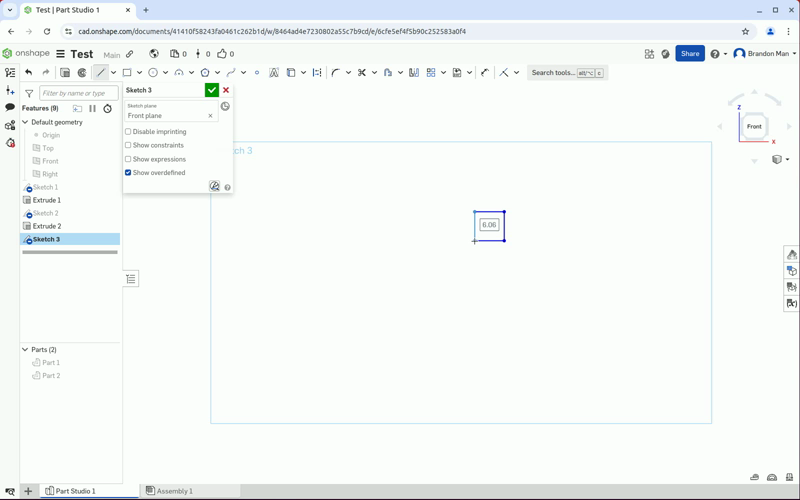
key(esc)
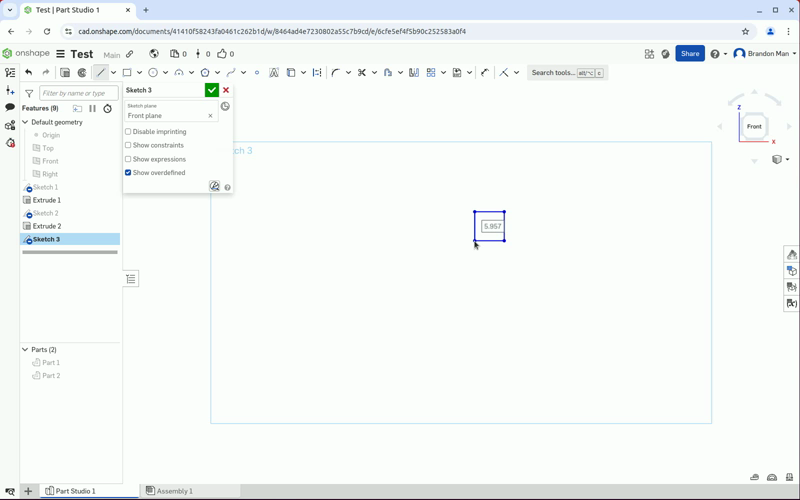
mouse_move(491, 232)
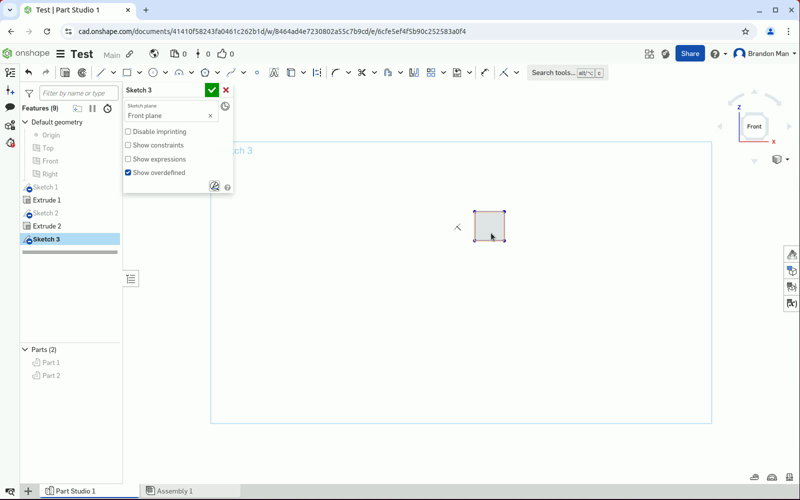
scroll(6)
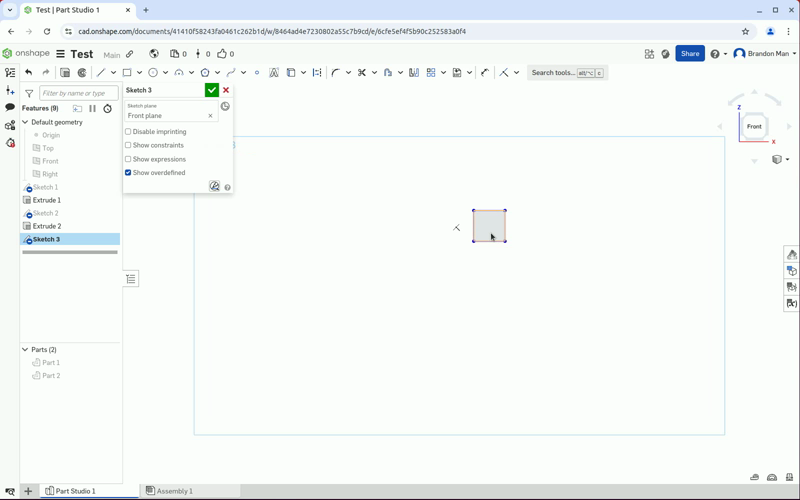
scroll(6)
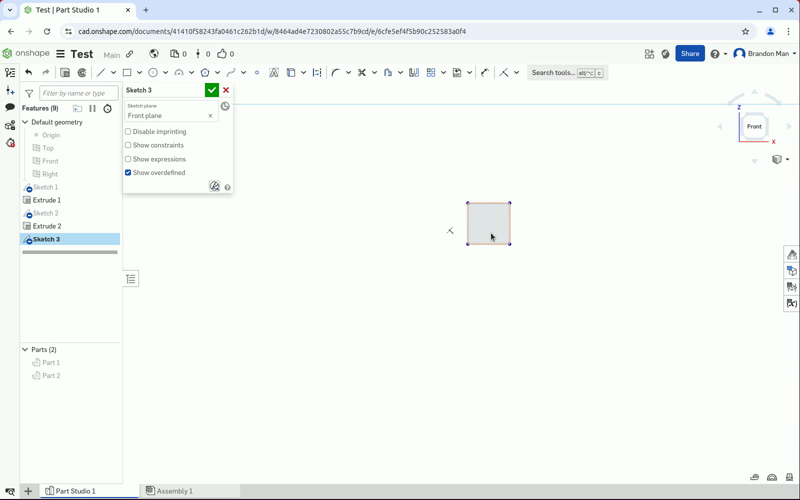
scroll(6)
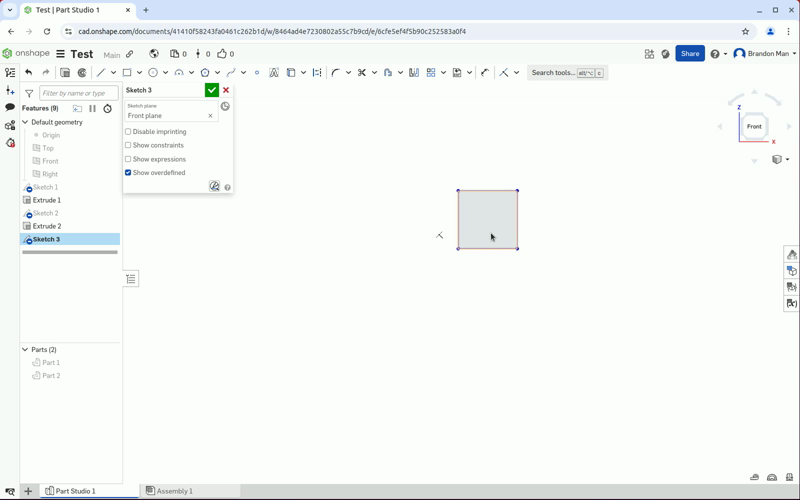
scroll(6)
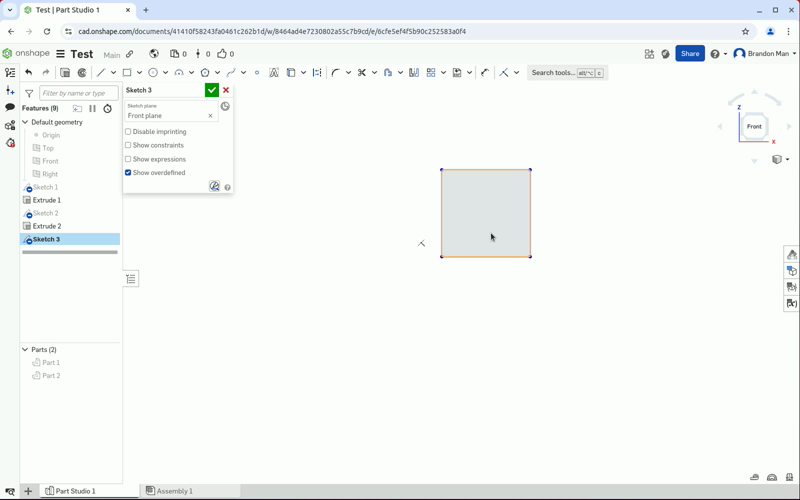
scroll(6)
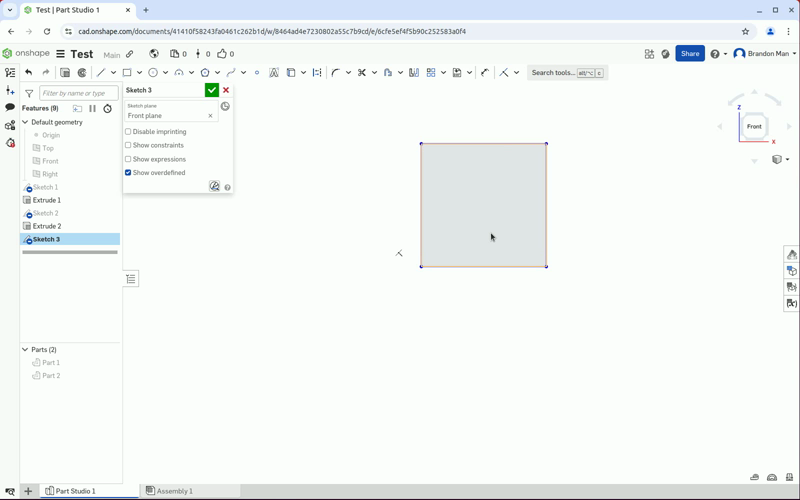
scroll(6)
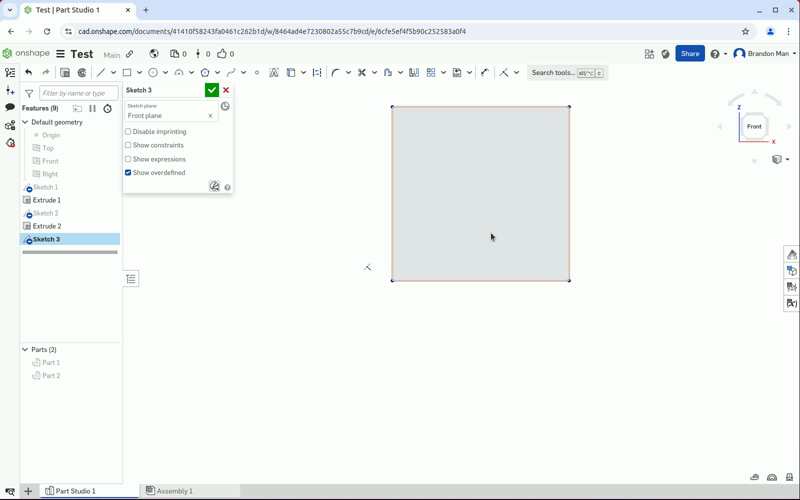
scroll(6)
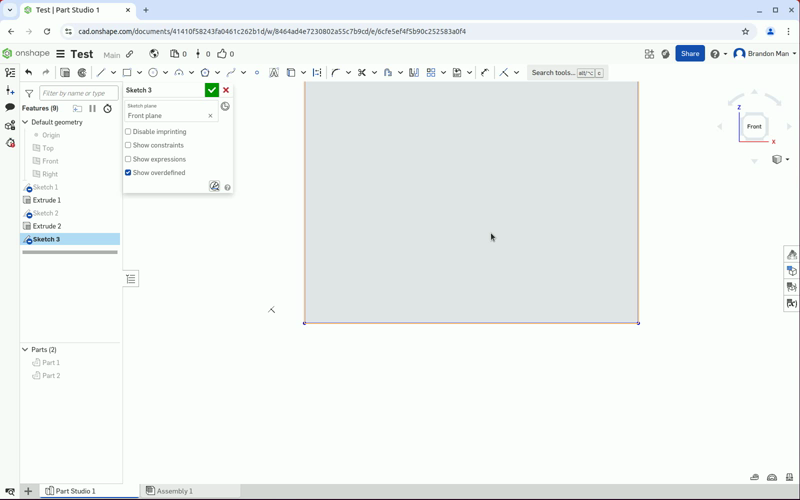
click(491, 232)
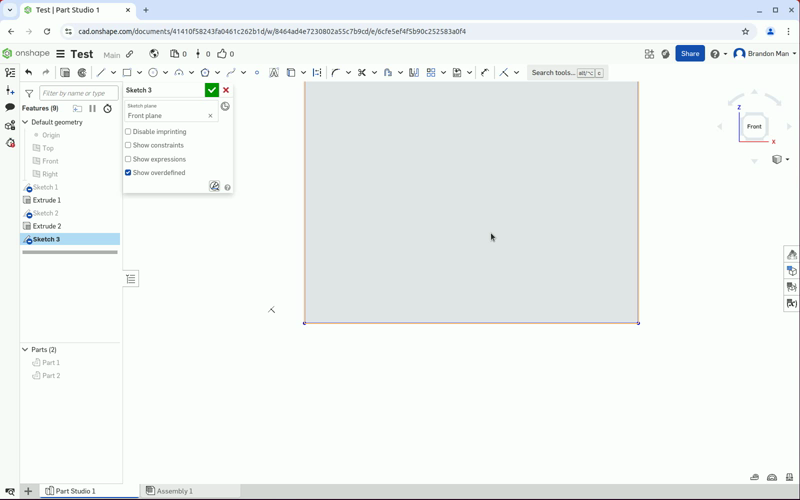
scroll(-6)
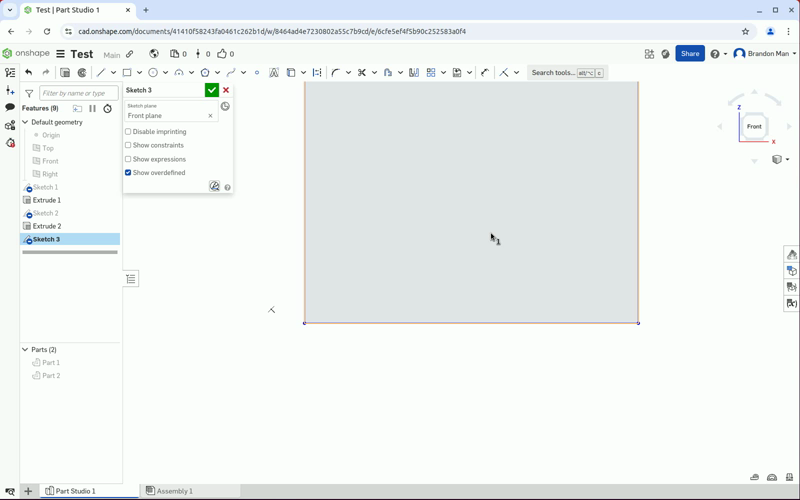
scroll(-6)
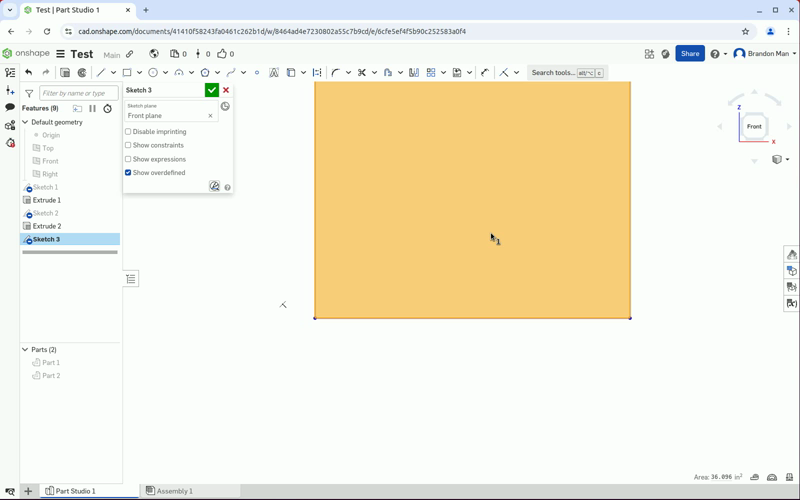
scroll(-6)
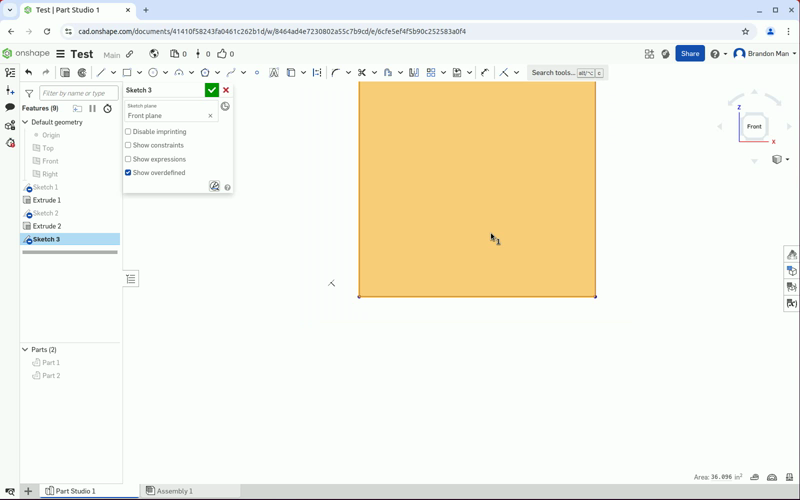
scroll(-6)
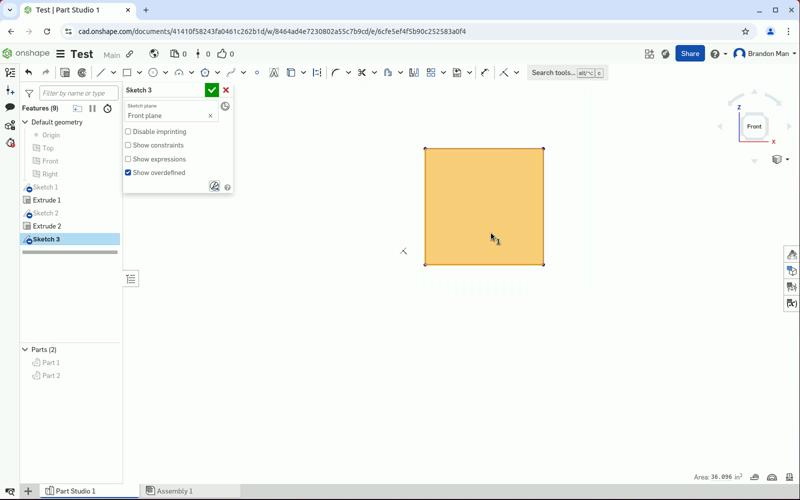
scroll(-6)
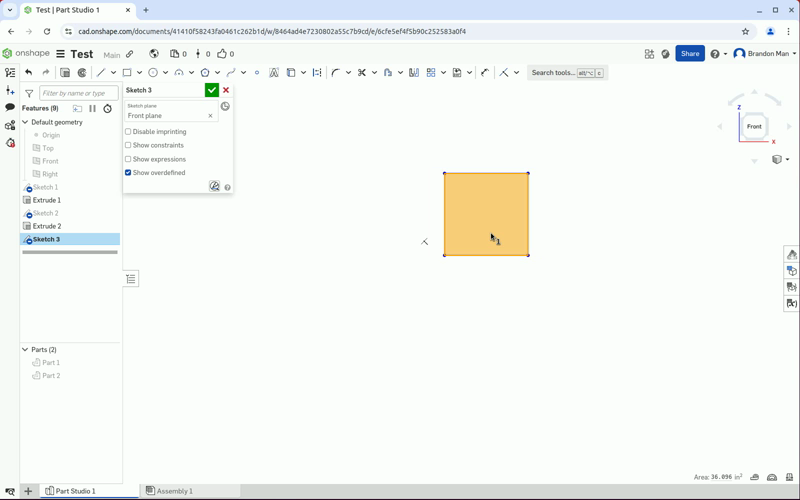
scroll(-6)
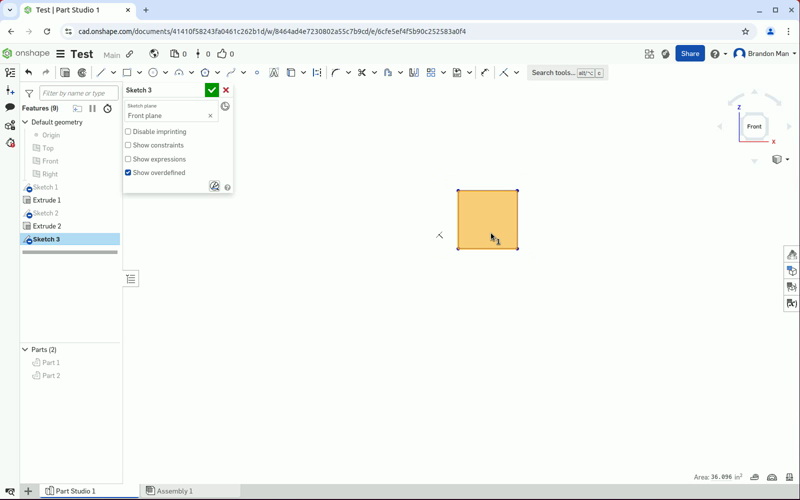
scroll(-6)
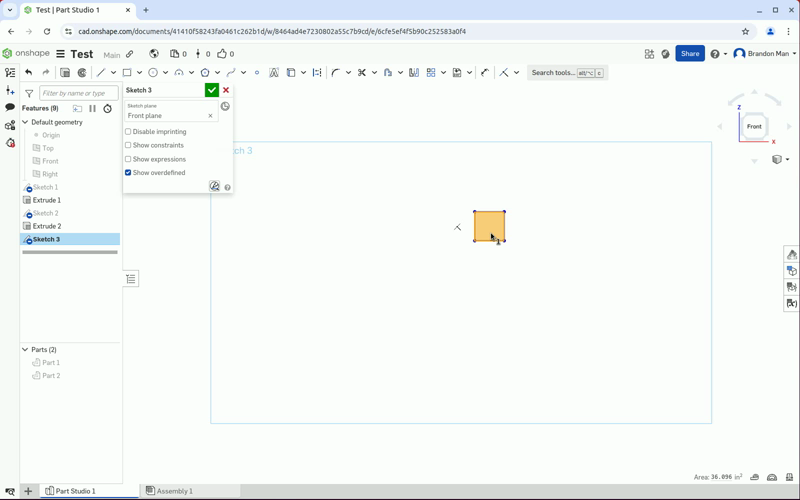
mouse_move(73, 352)
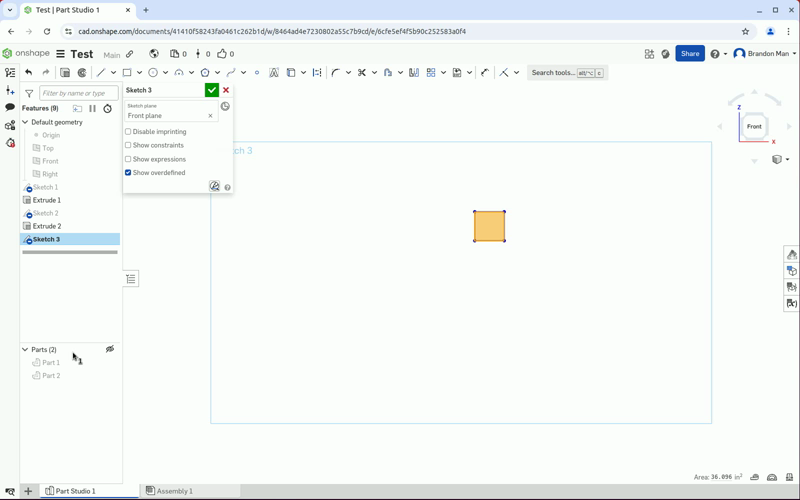
key(shift+y)
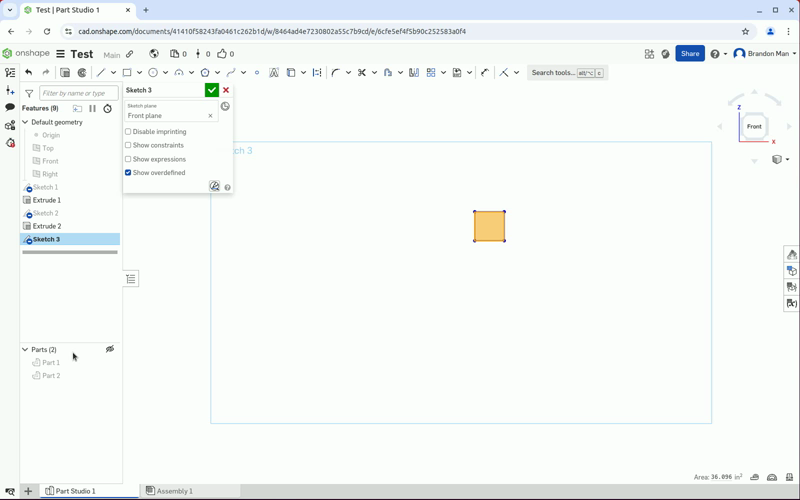
key(shift+e)
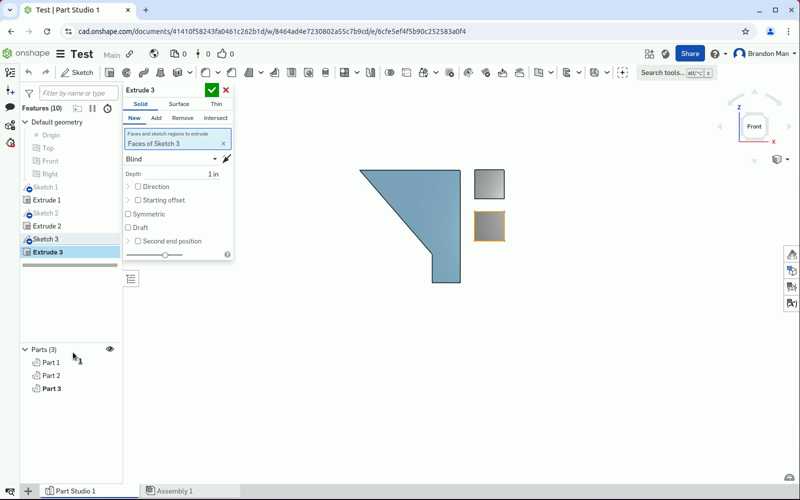
mouse_move(143, 106)
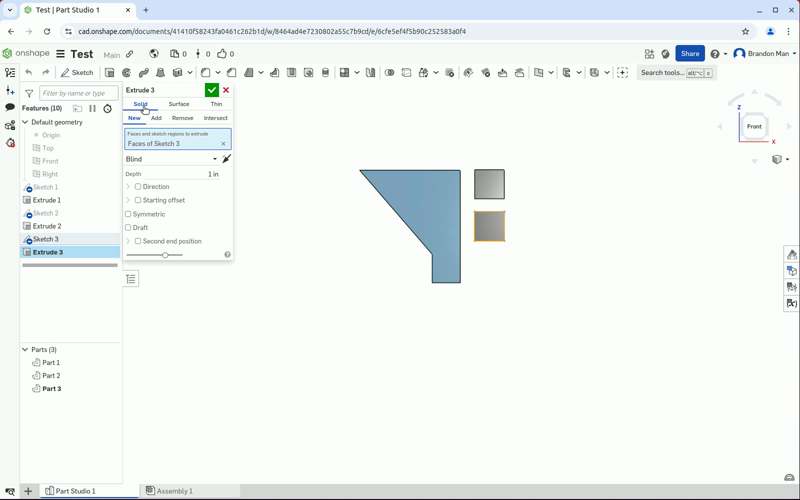
click(143, 106)
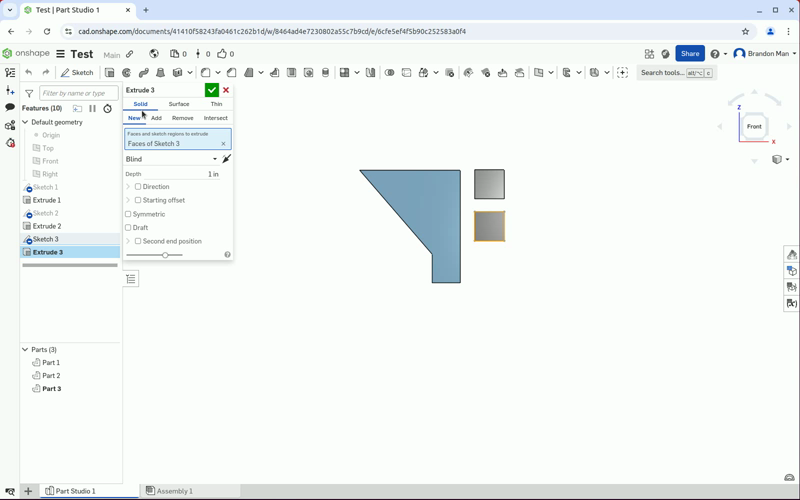
mouse_move(137, 120)
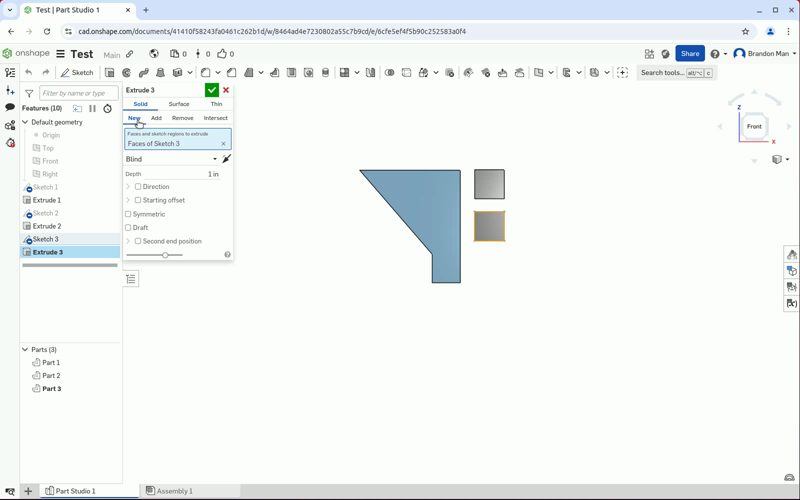
click(137, 120)
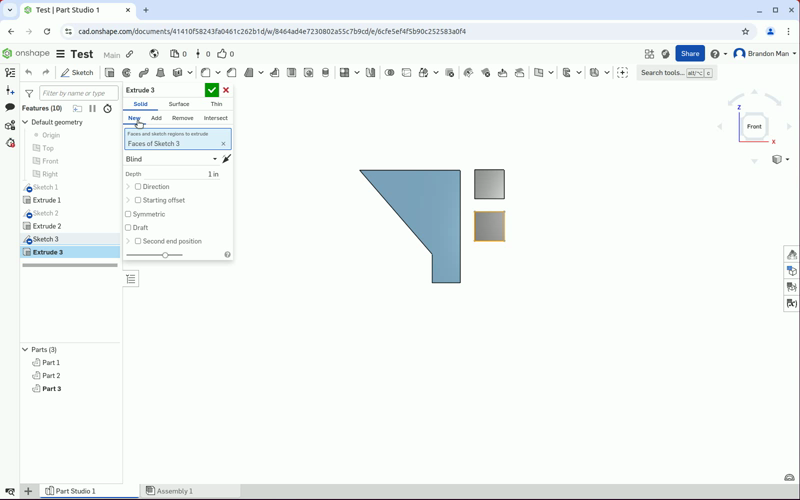
key(tab, 4)
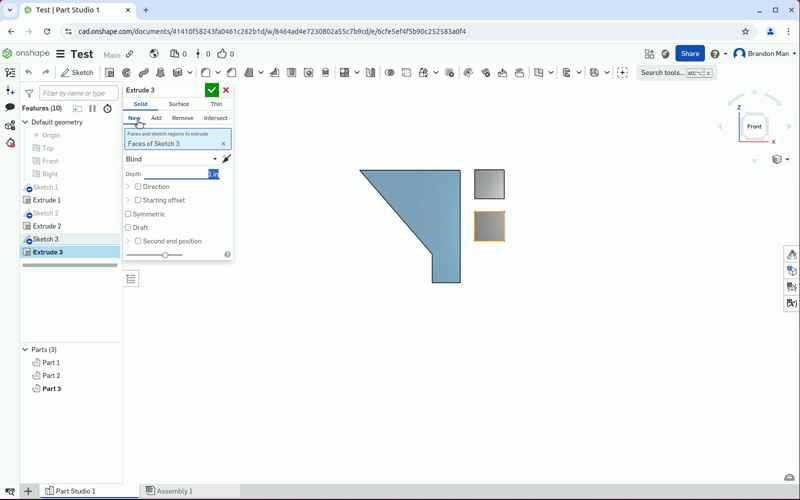
text(4.092)
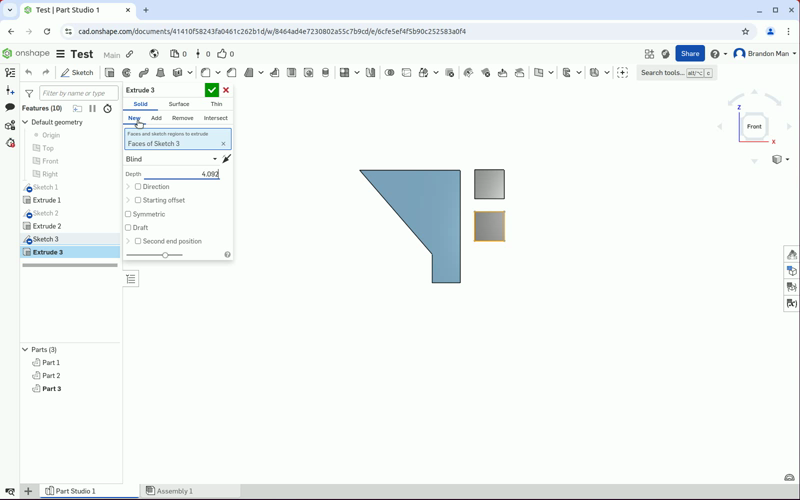
key(enter)
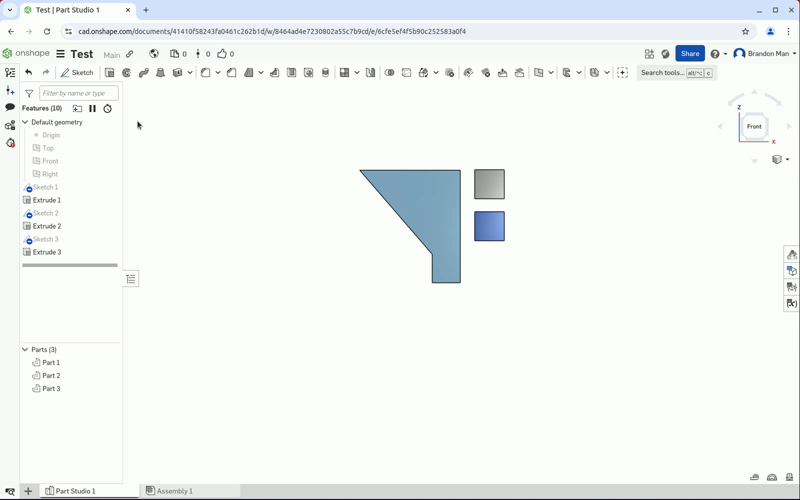
key(shift+h)
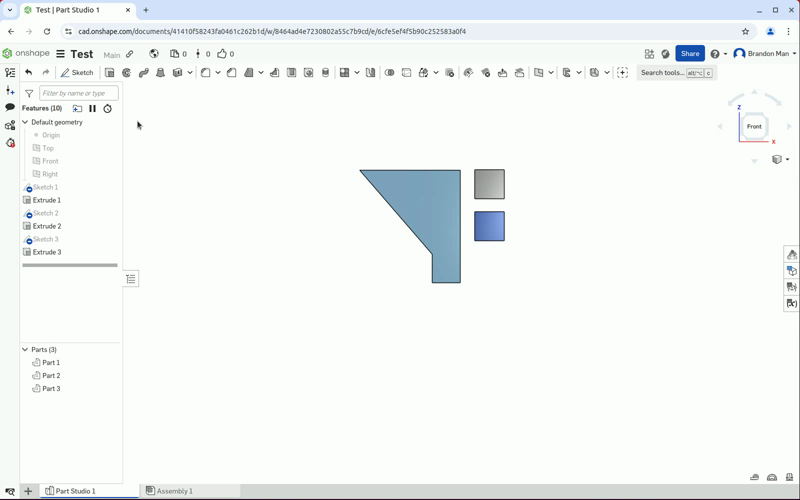
key(shift+h)
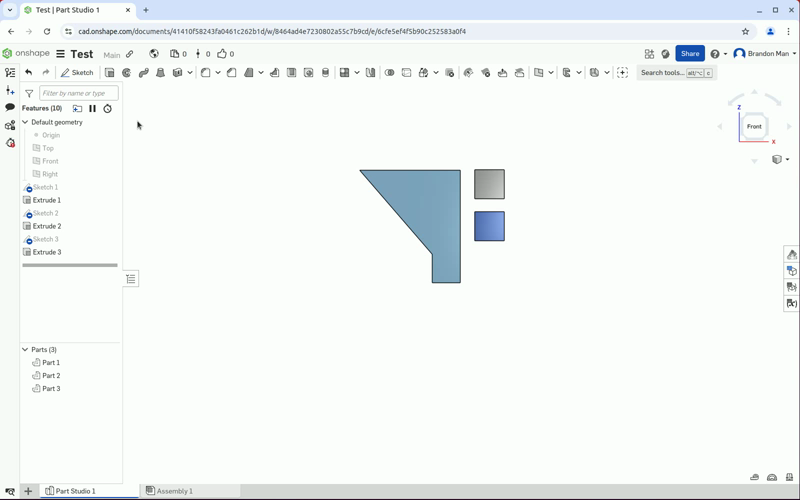
mouse_move(73, 189)
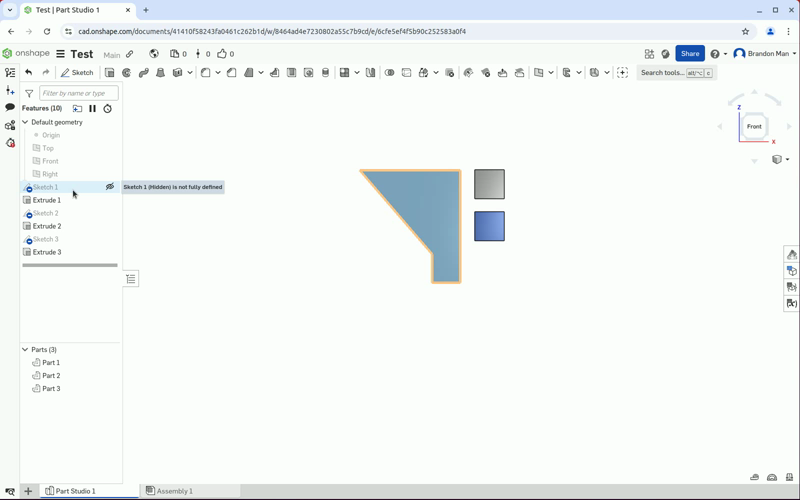
click(73, 189)
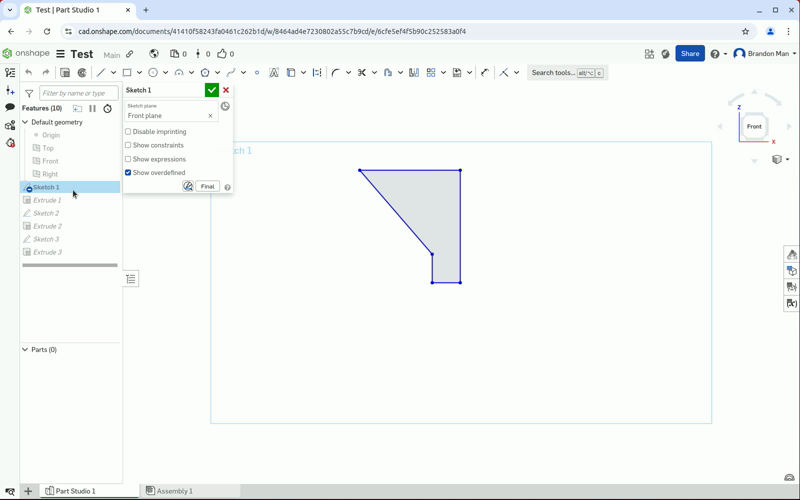
mouse_move(229, 92)
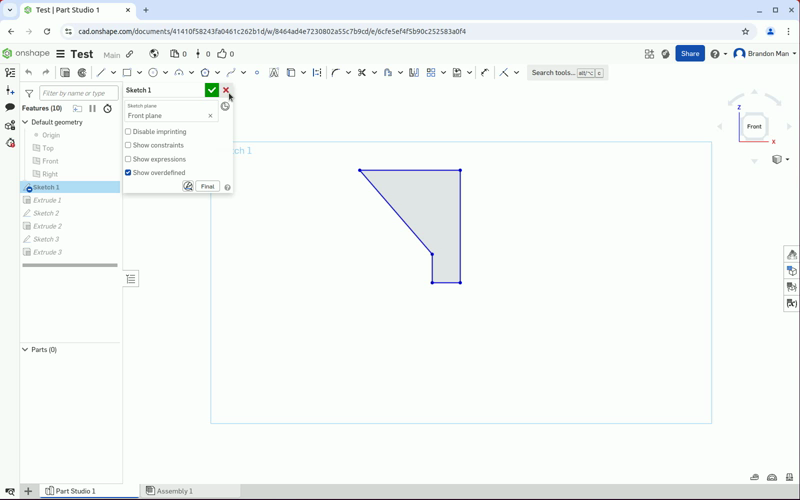
click(229, 92)
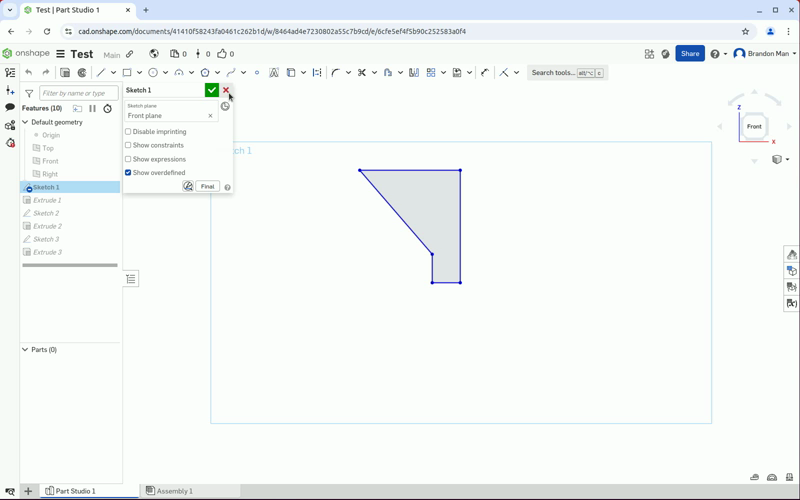
key(shift+s)
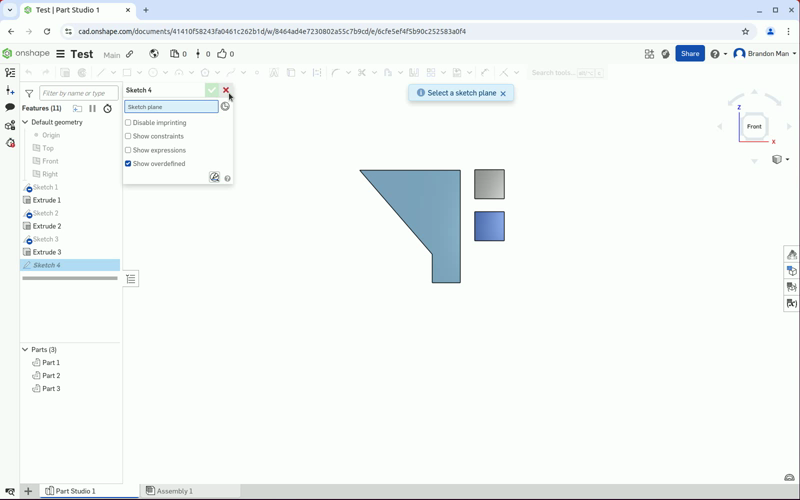
mouse_move(73, 163)
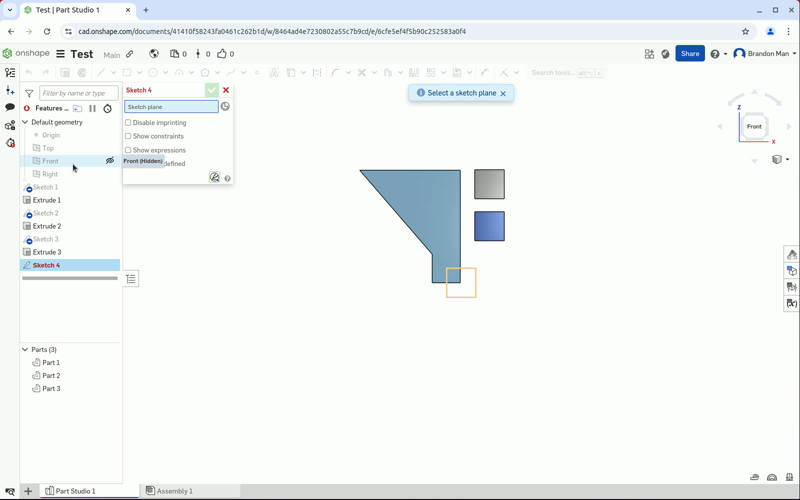
click(73, 163)
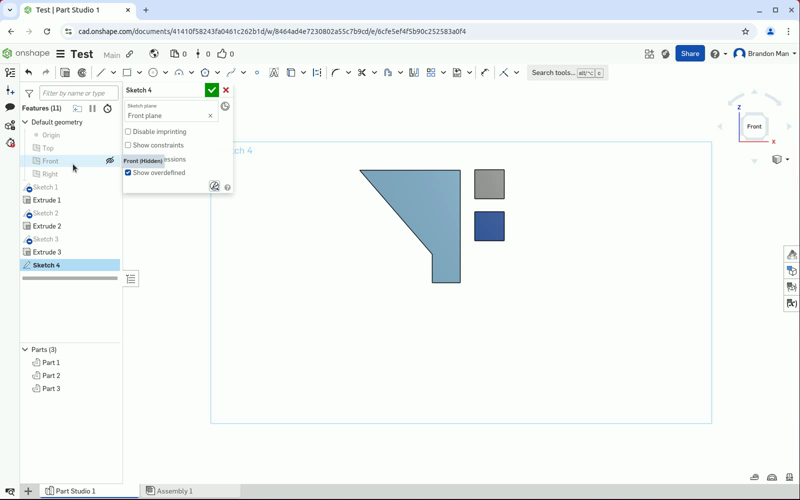
mouse_move(73, 352)
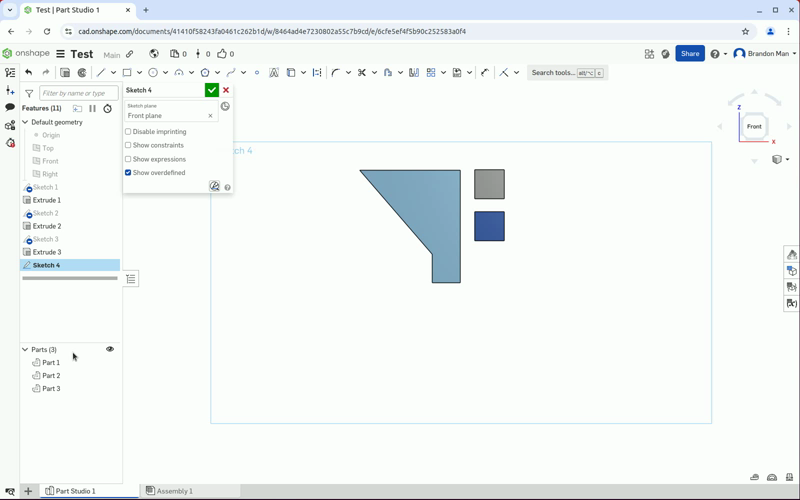
key(y)
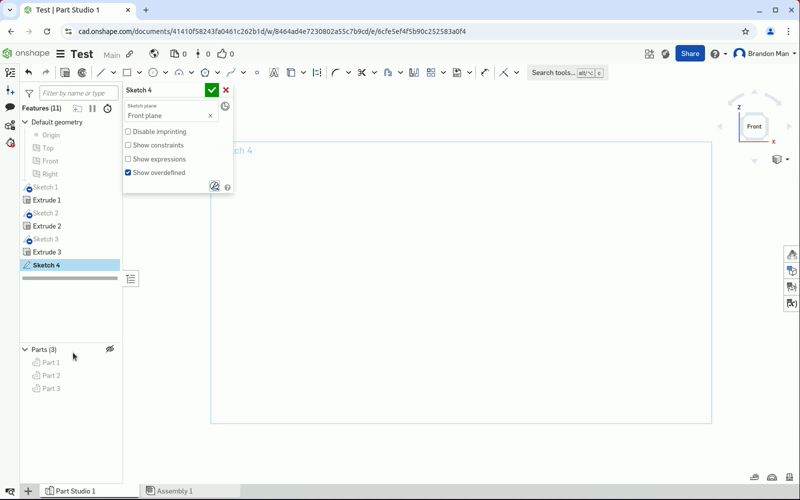
key(l)
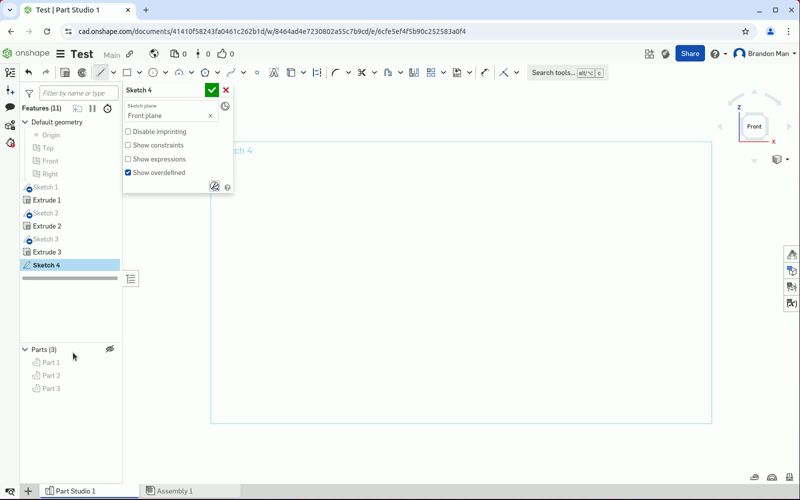
key_down(shift)
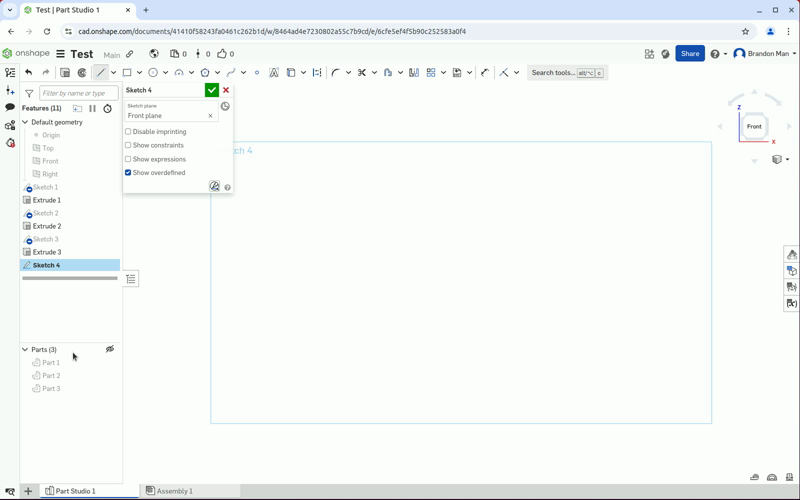
mouse_move(474, 282)
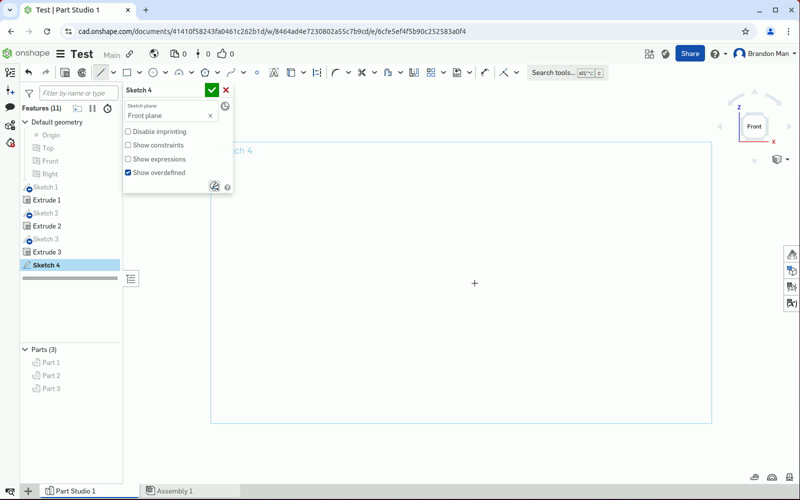
click(474, 282)
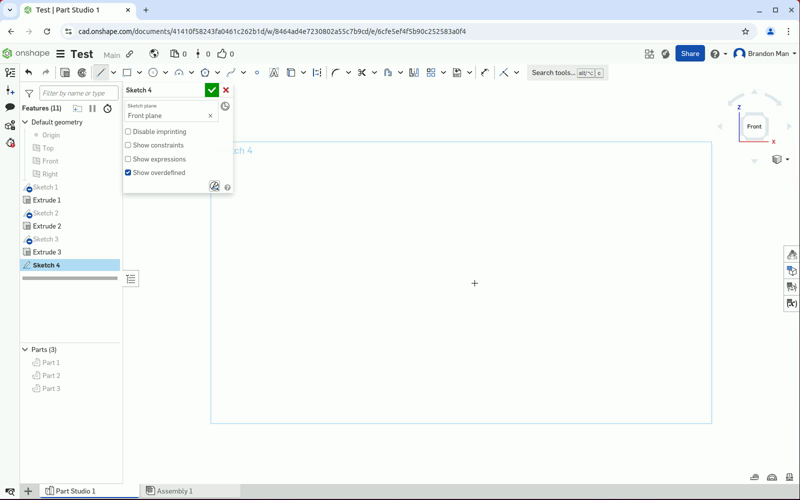
key_up(shift)
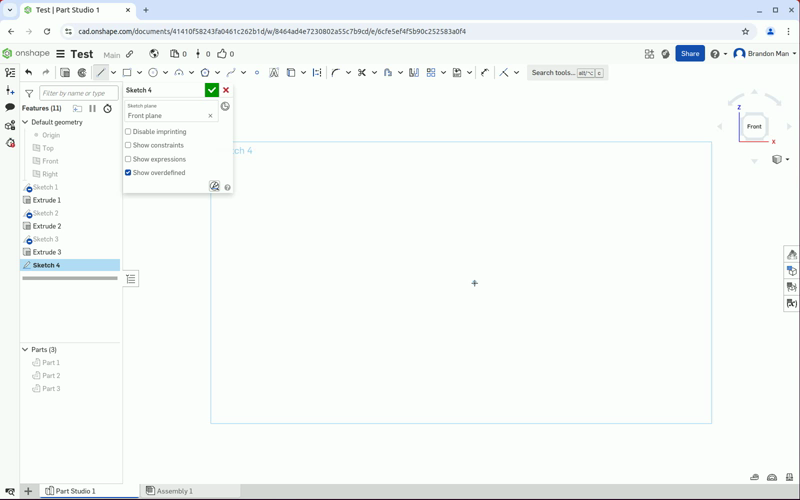
key_down(shift)
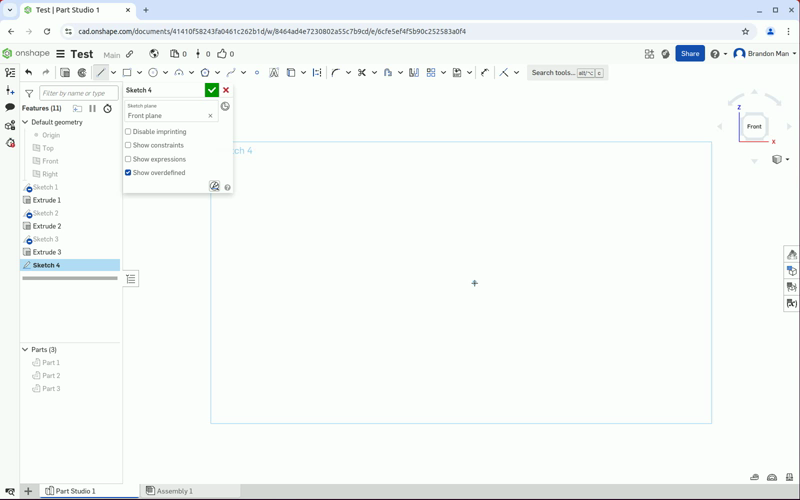
mouse_move(504, 282)
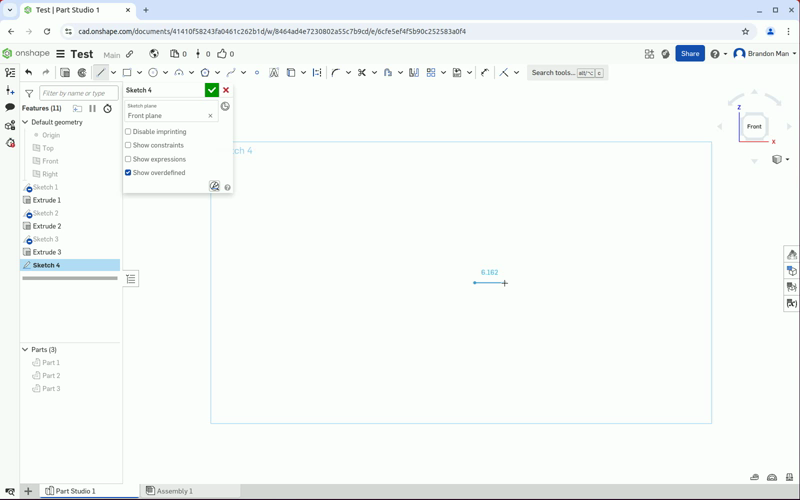
mouse_move(504, 282)
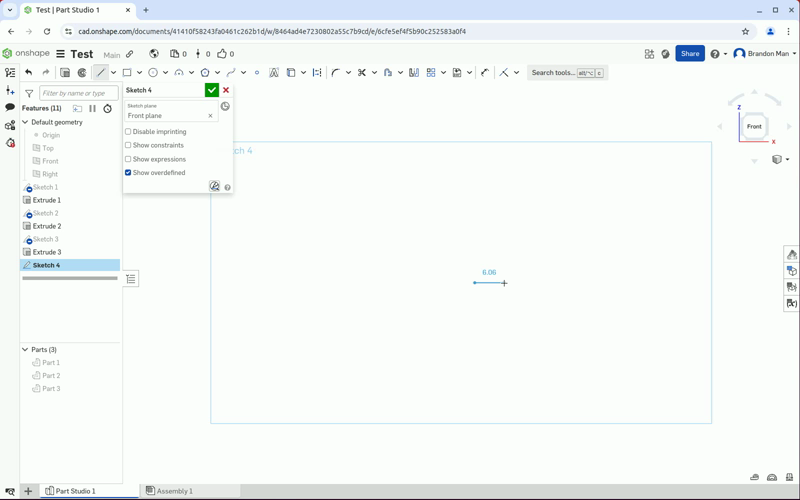
click(504, 282)
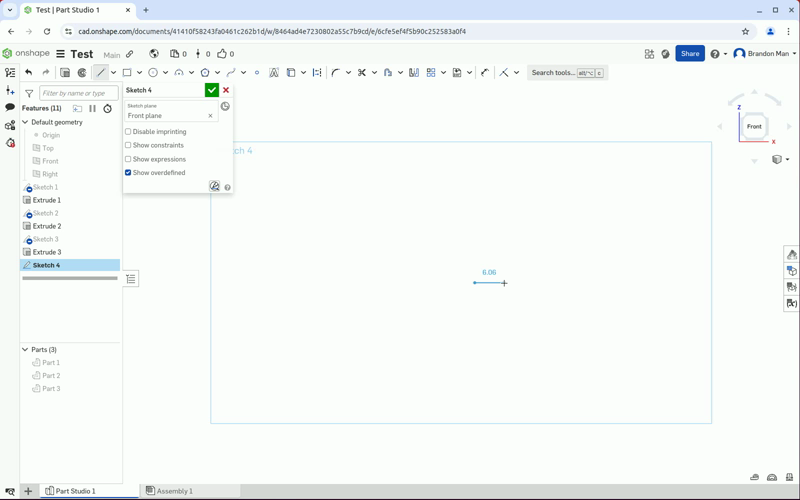
key_up(shift)
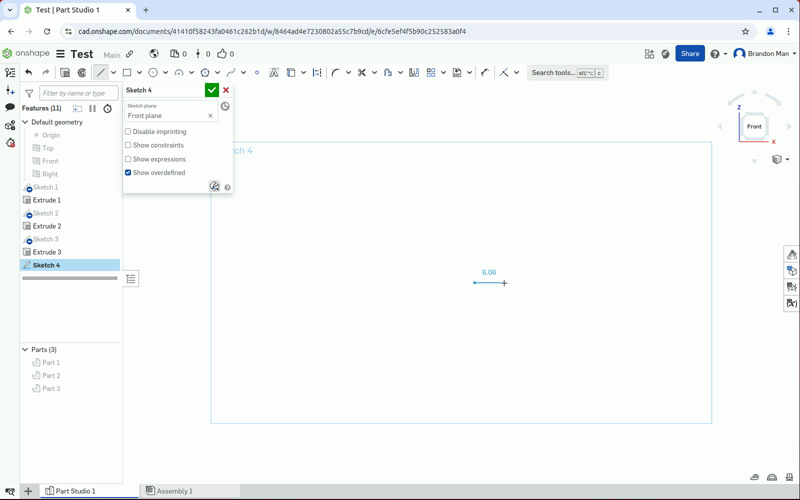
key_down(shift)
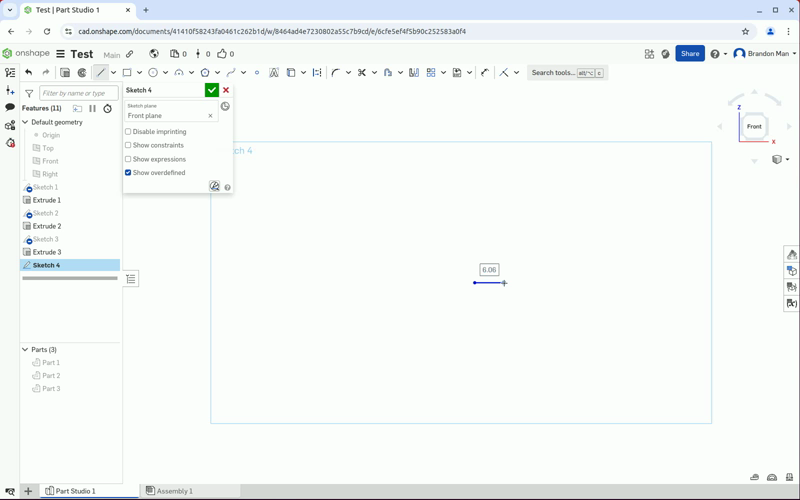
mouse_move(534, 282)
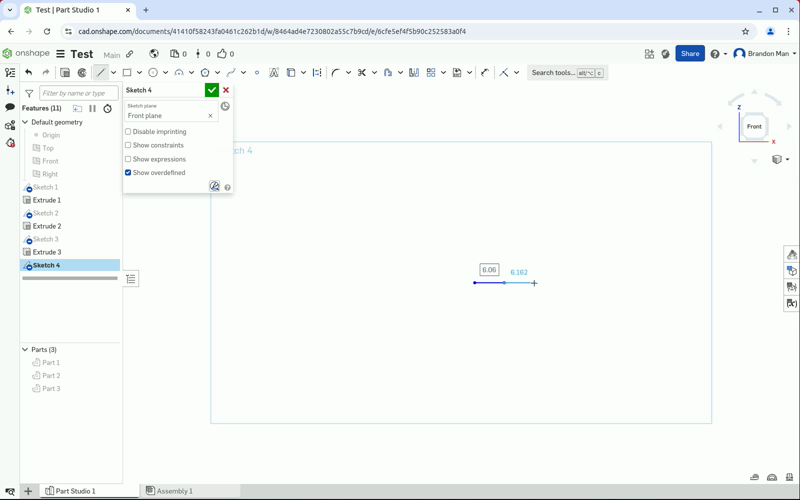
mouse_move(504, 253)
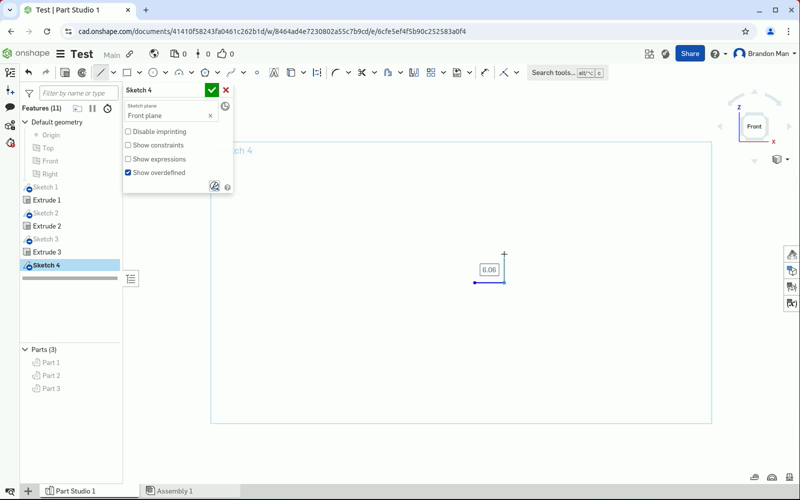
click(504, 253)
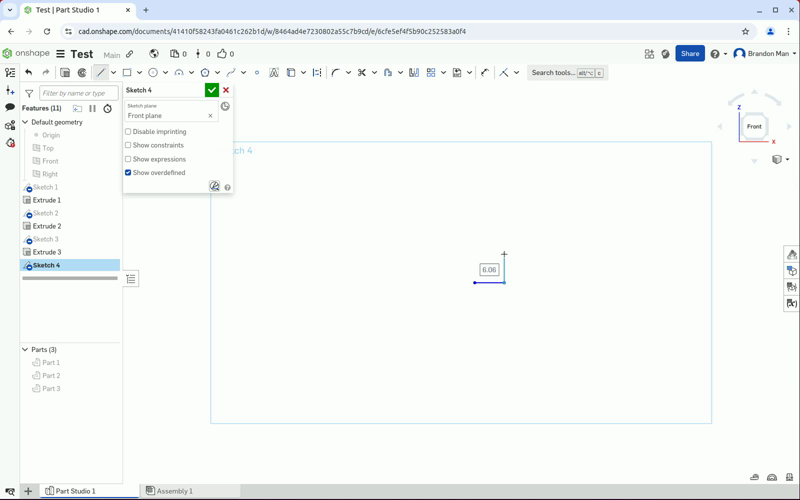
key_up(shift)
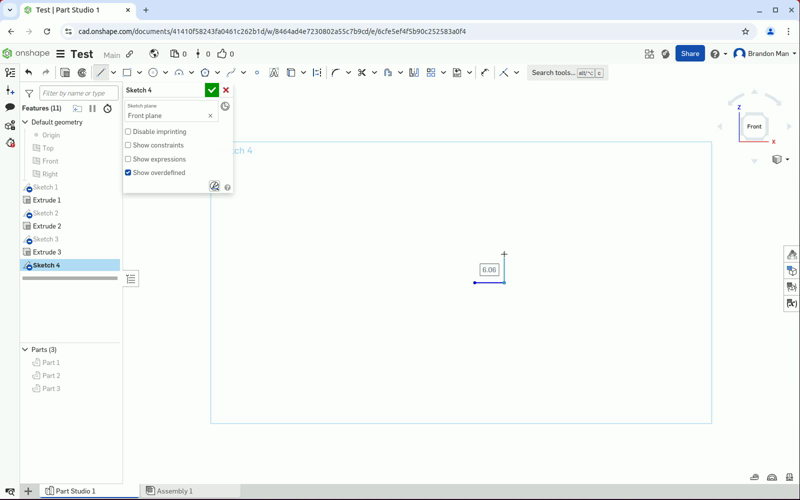
key_down(shift)
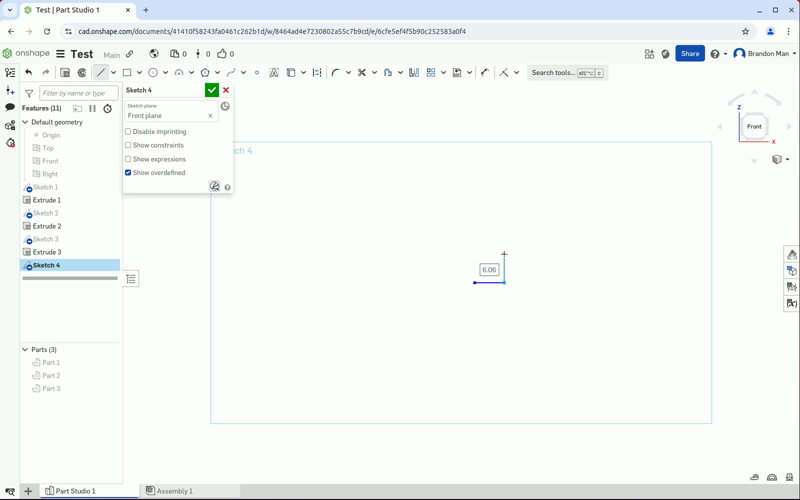
mouse_move(534, 253)
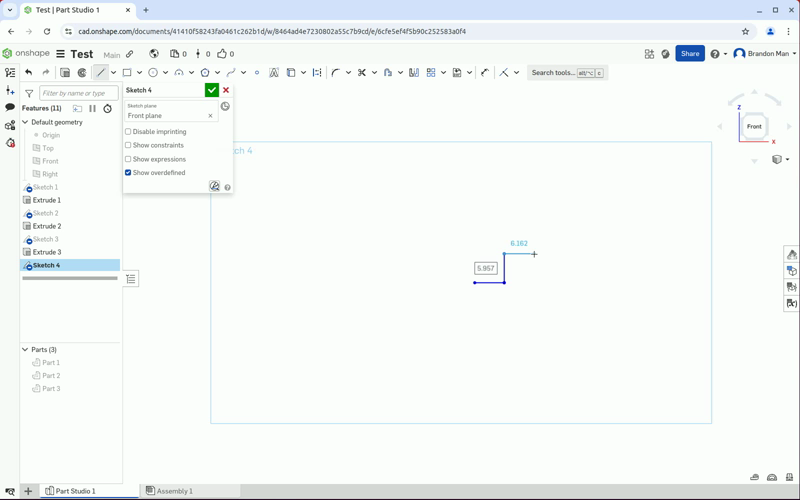
mouse_move(474, 253)
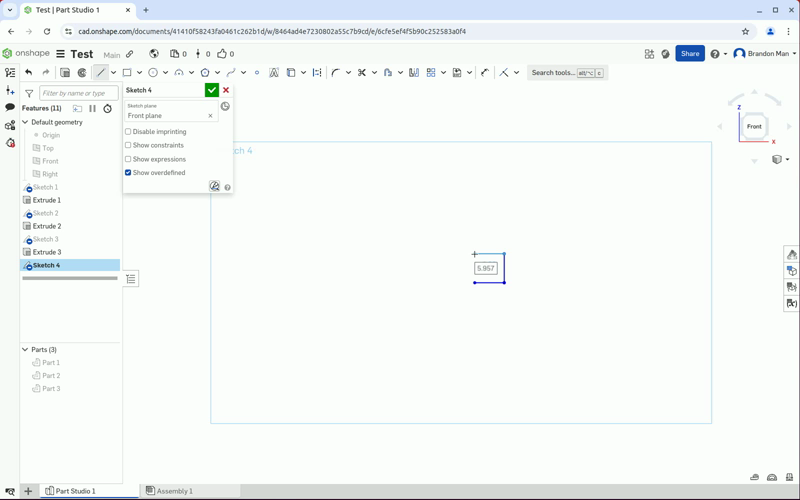
click(474, 253)
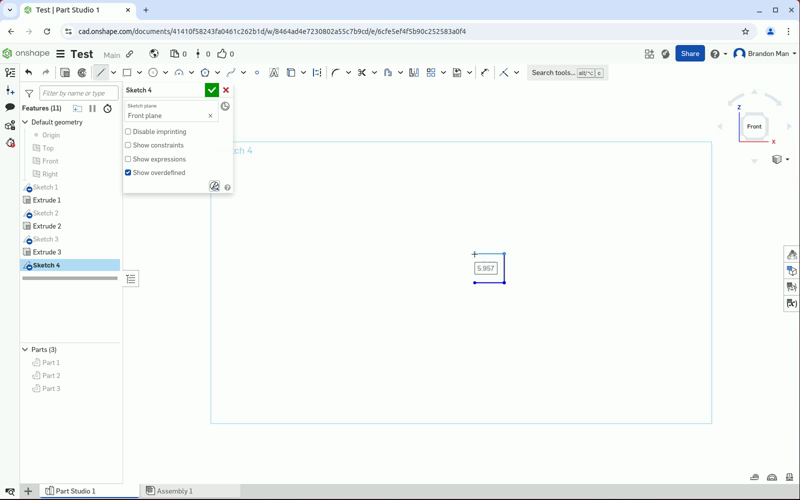
key_up(shift)
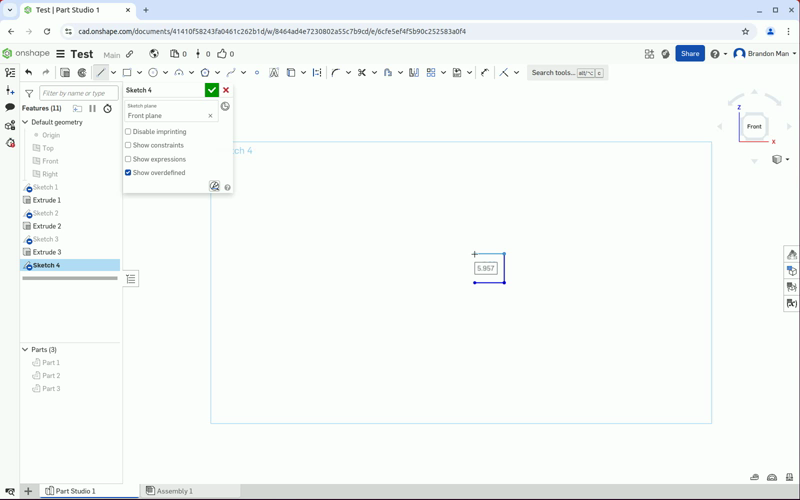
mouse_move(504, 253)
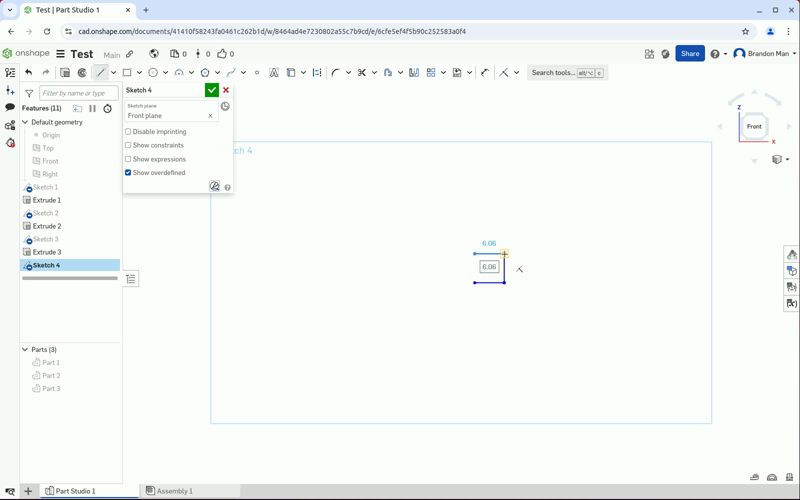
key_down(shift)
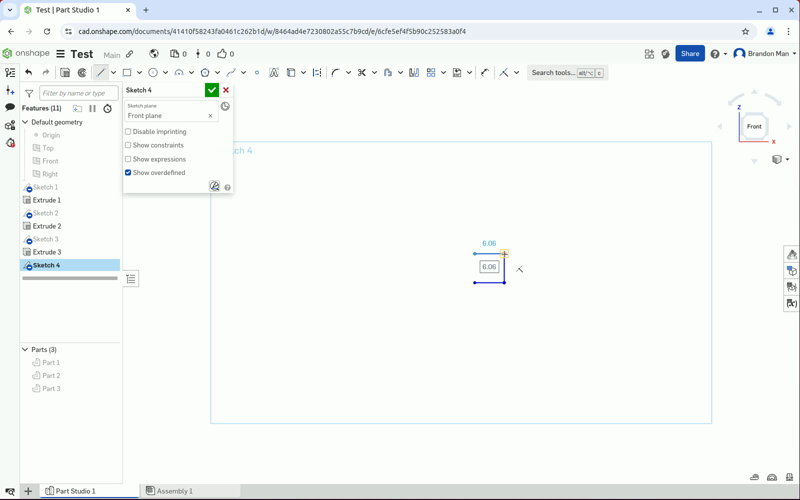
mouse_move(474, 282)
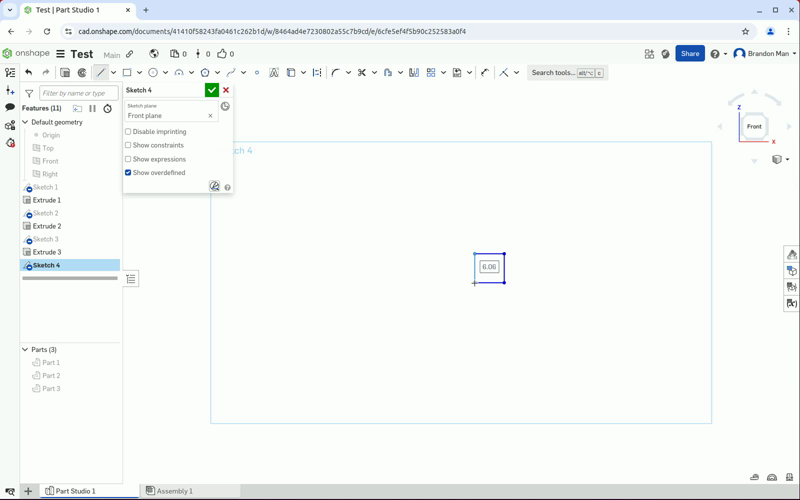
key_up(shift)
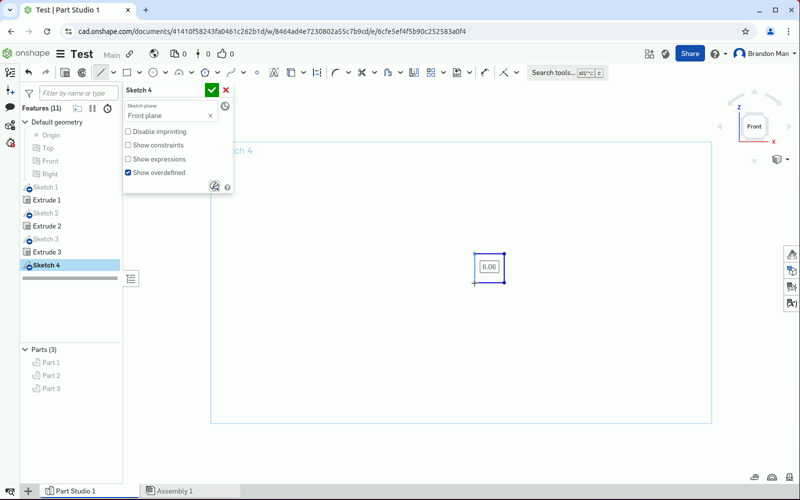
click(474, 282)
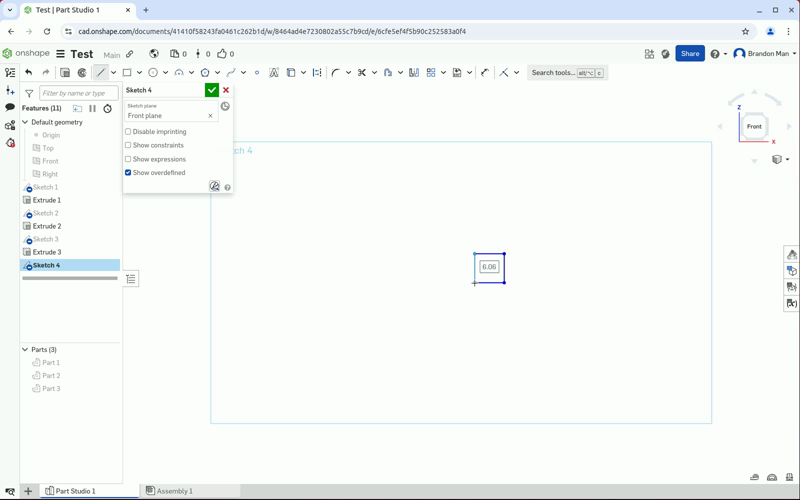
key(esc)
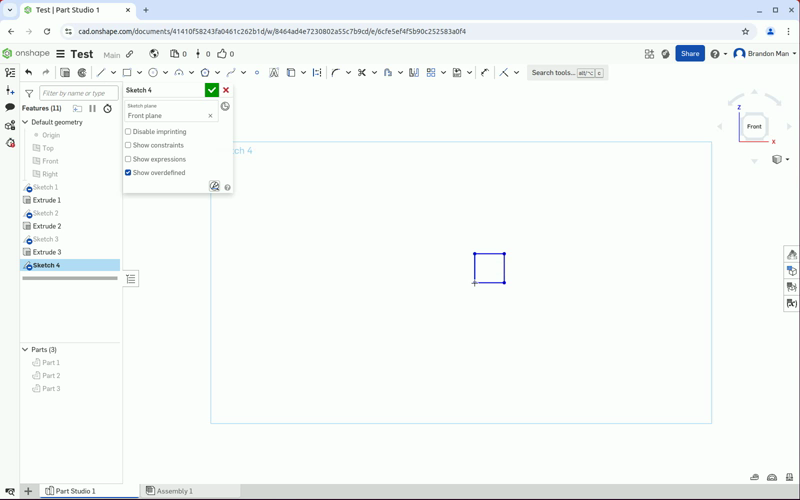
mouse_move(503, 267)
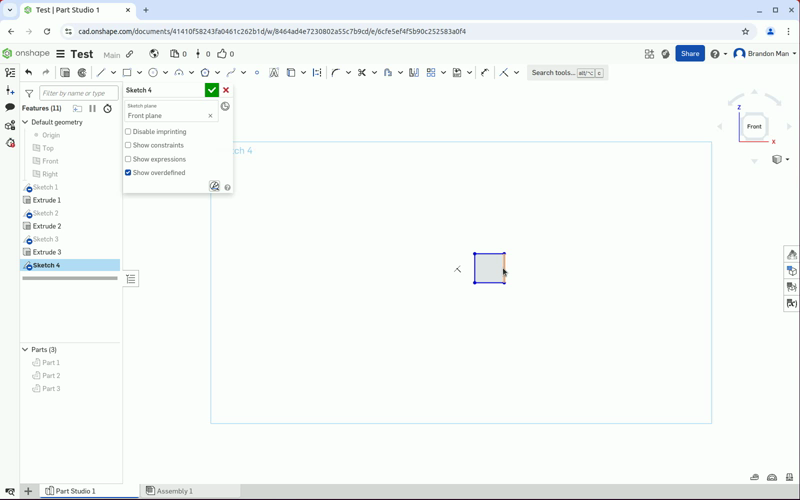
scroll(6)
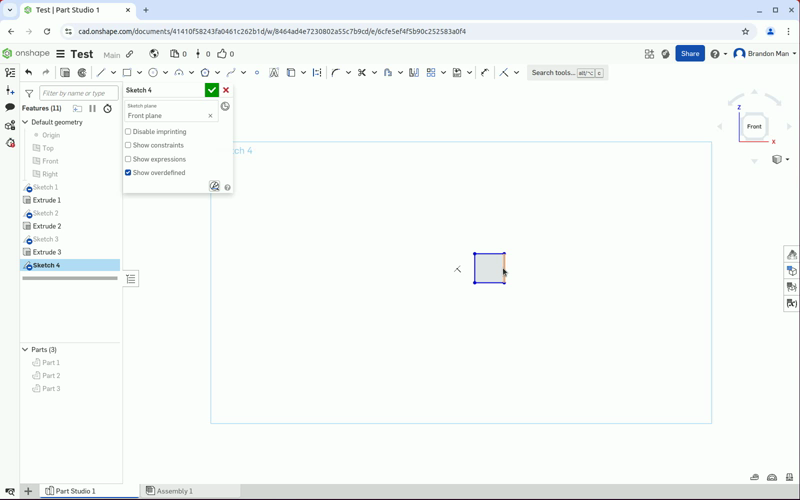
scroll(6)
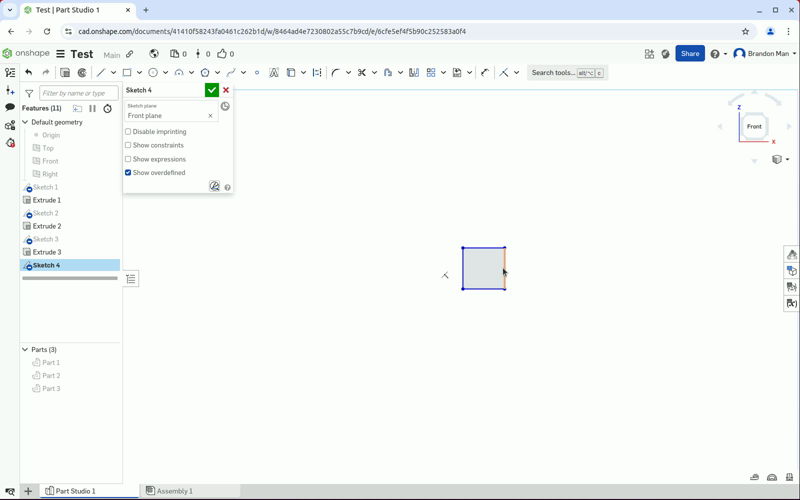
scroll(6)
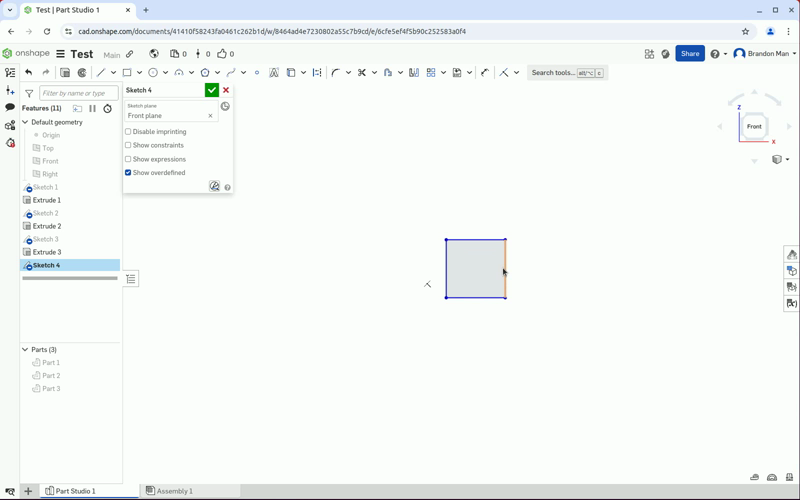
scroll(6)
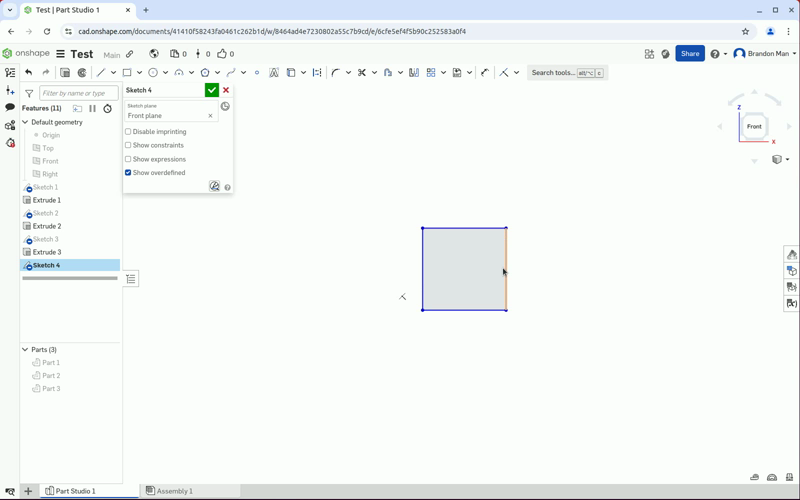
scroll(6)
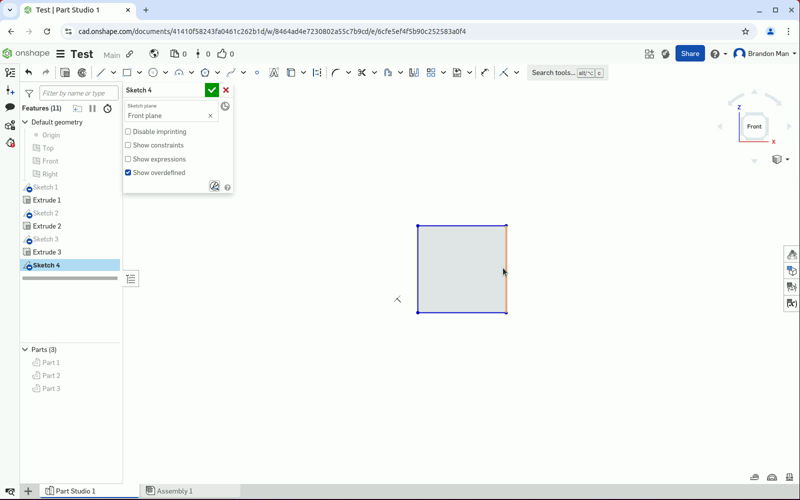
scroll(6)
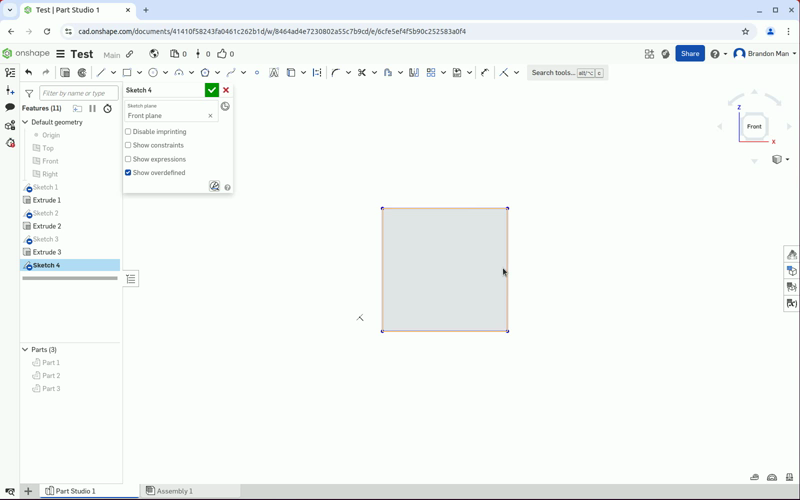
scroll(6)
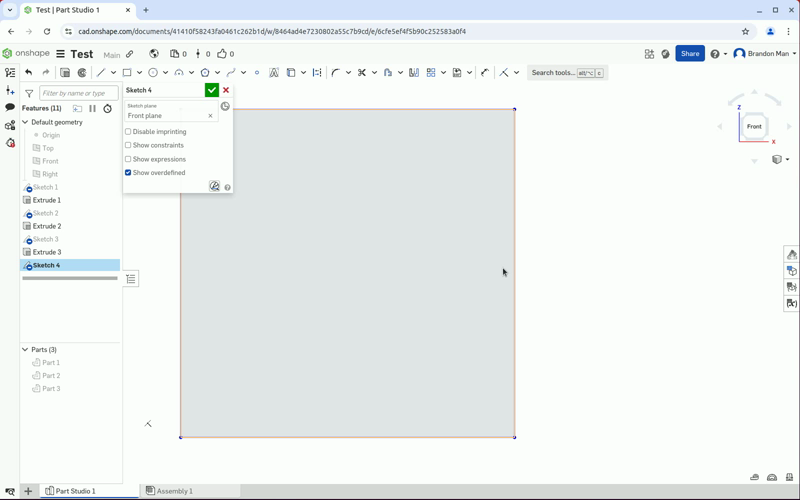
click(503, 267)
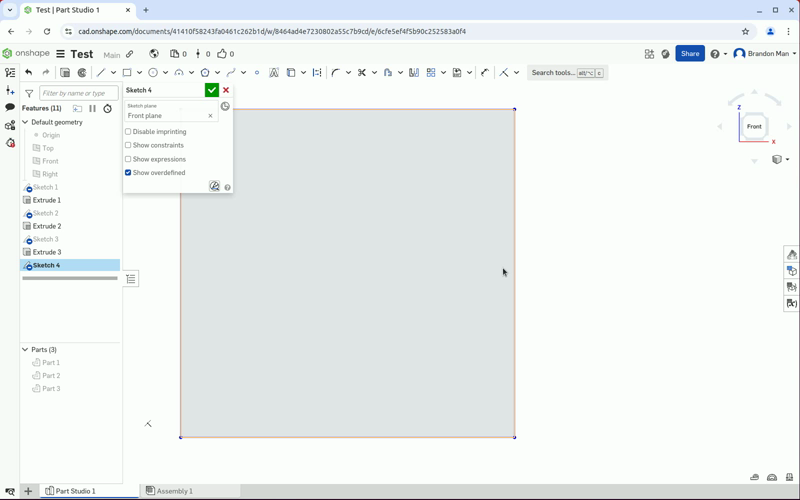
scroll(-6)
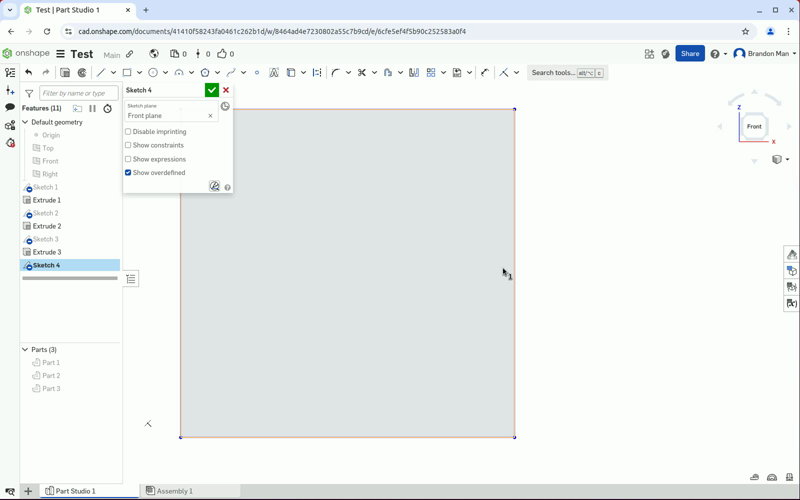
scroll(-6)
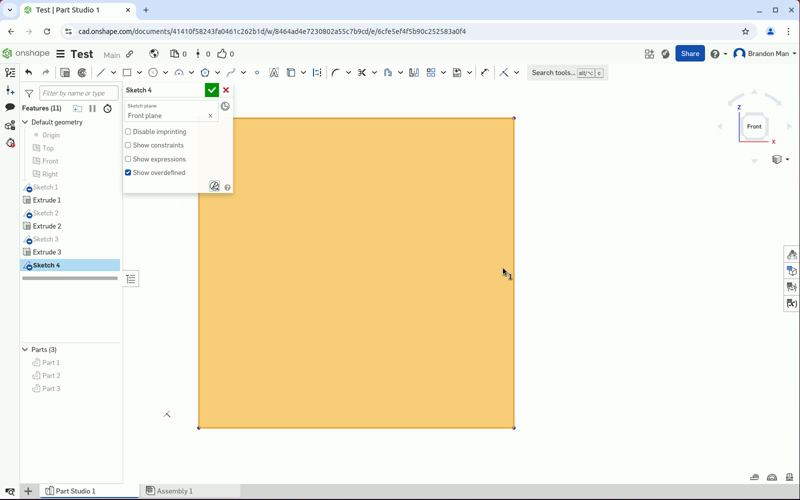
scroll(-6)
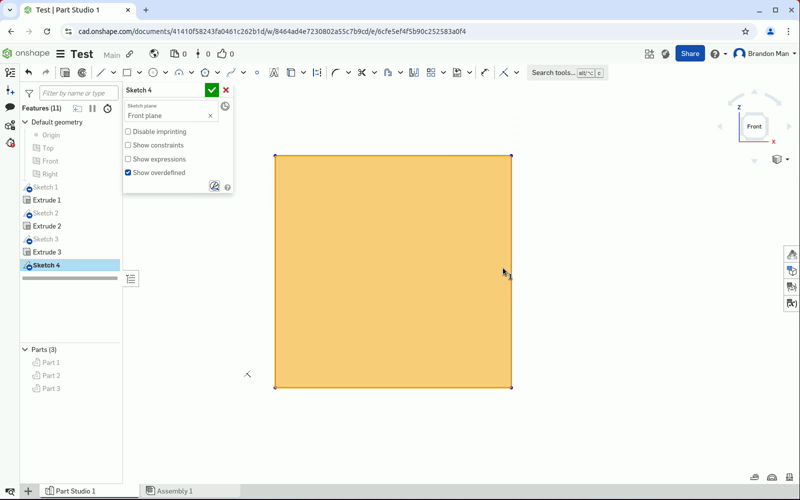
scroll(-6)
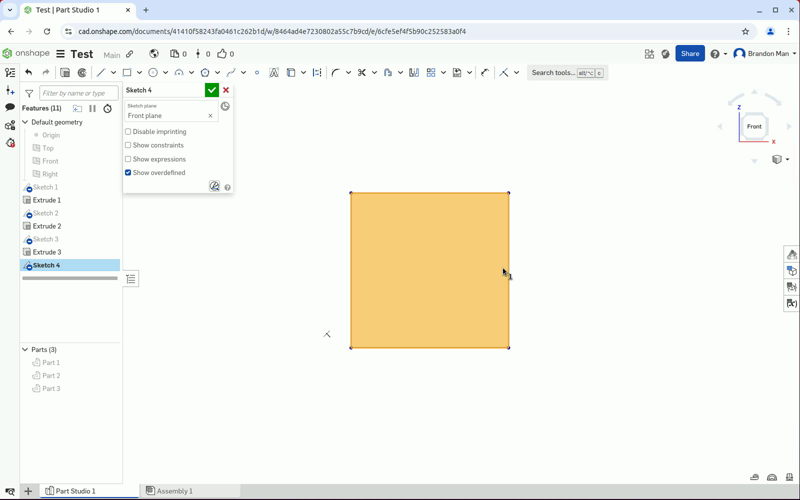
scroll(-6)
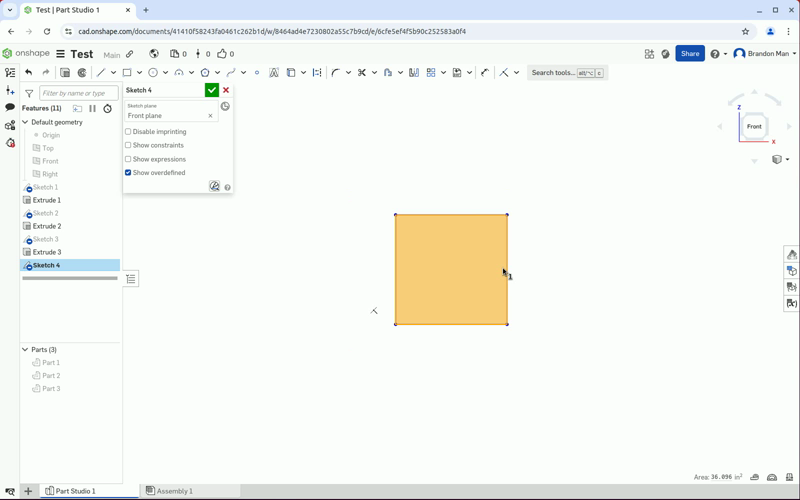
scroll(-6)
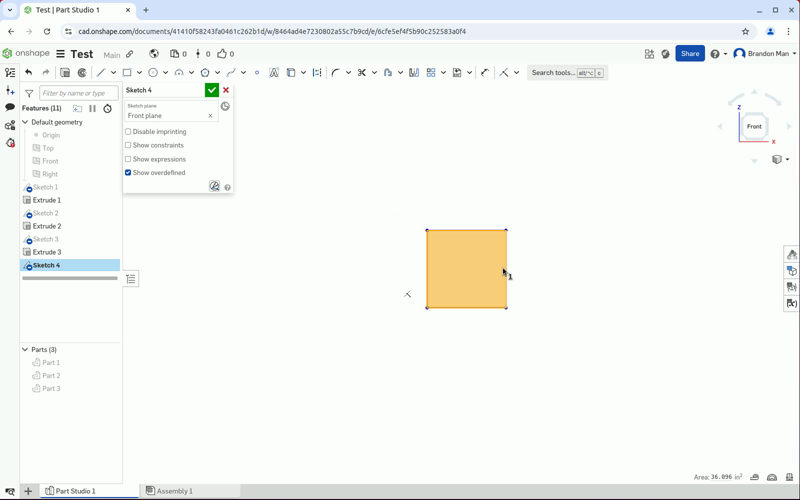
scroll(-6)
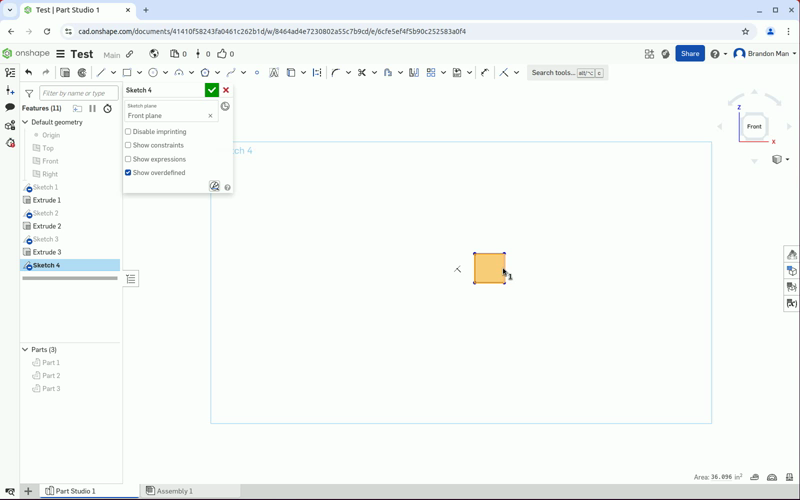
mouse_move(73, 352)
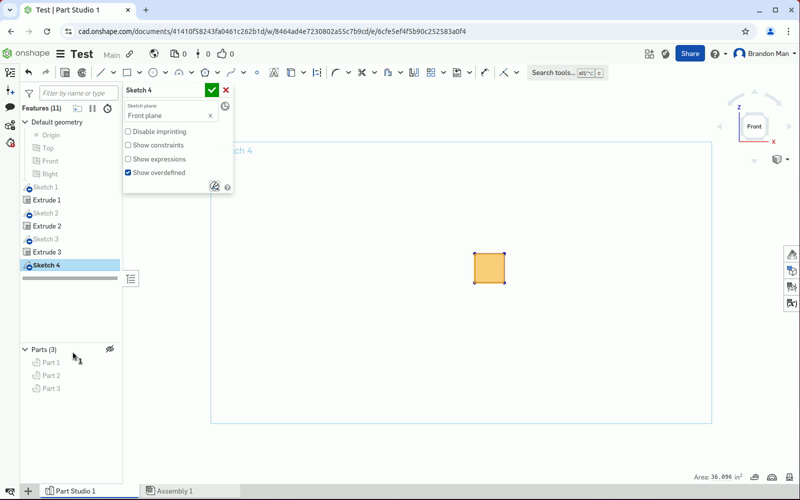
key(shift+y)
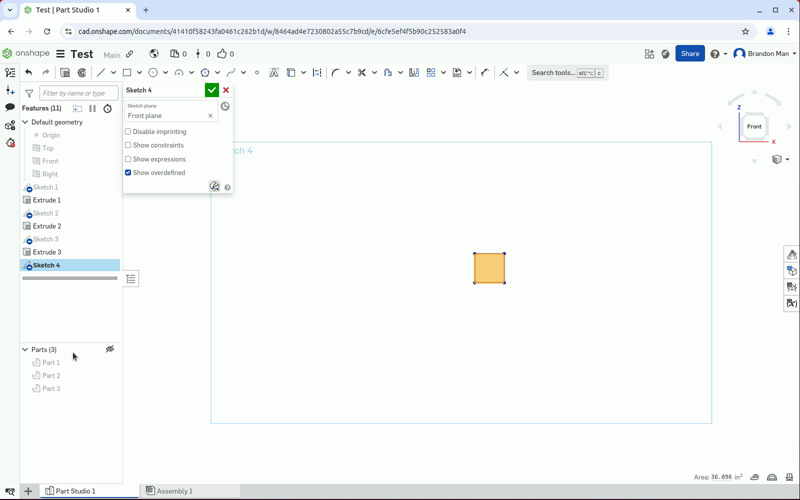
key(shift+e)
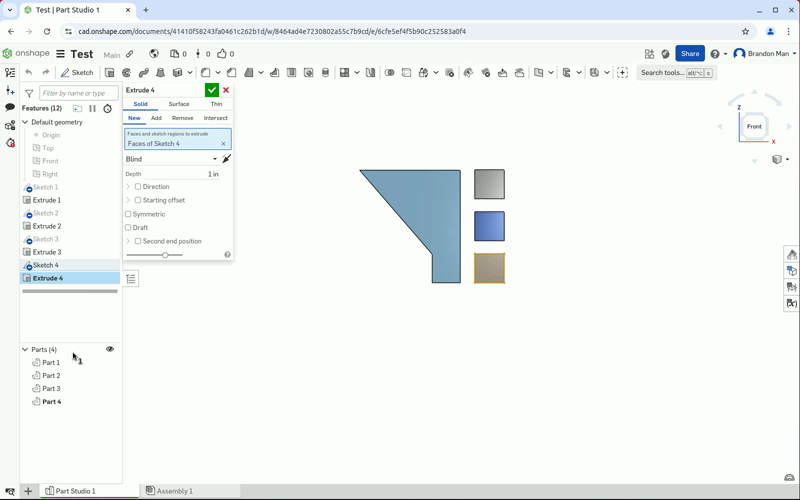
mouse_move(143, 106)
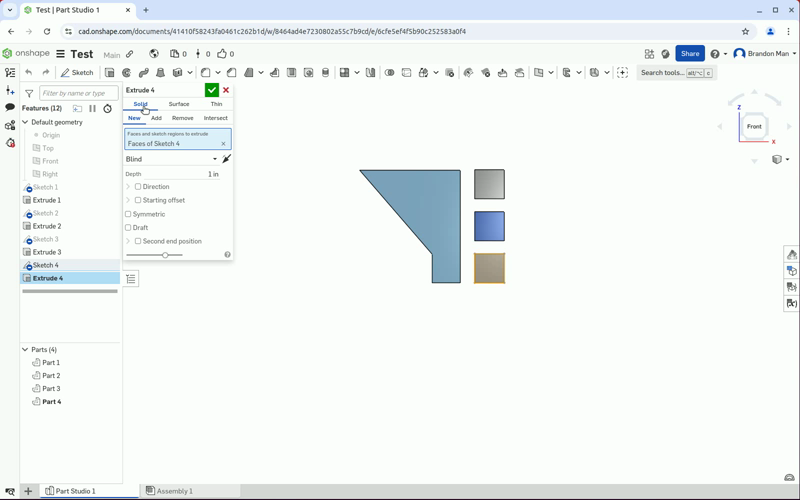
click(143, 106)
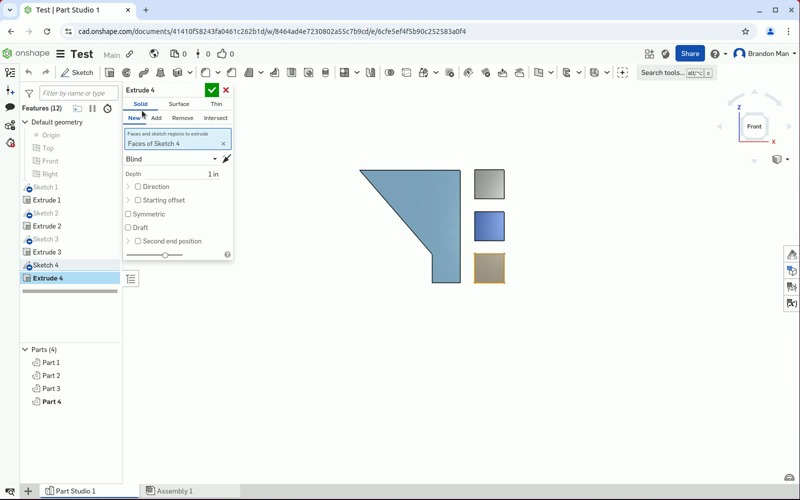
mouse_move(137, 120)
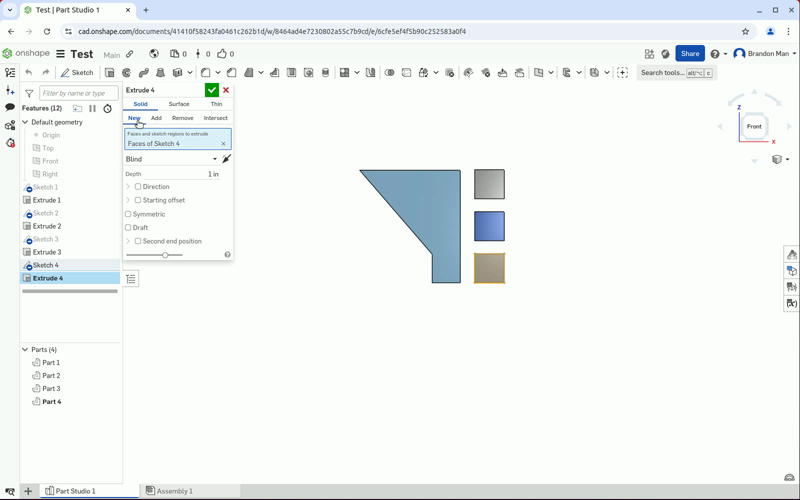
click(137, 120)
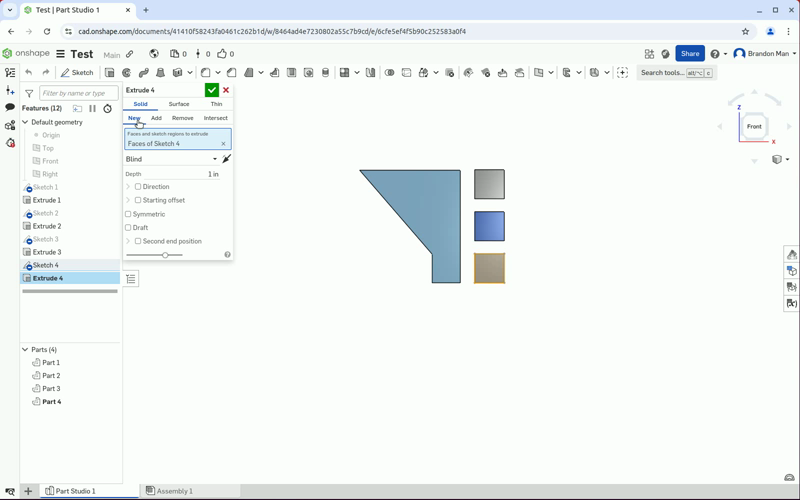
key(tab, 4)
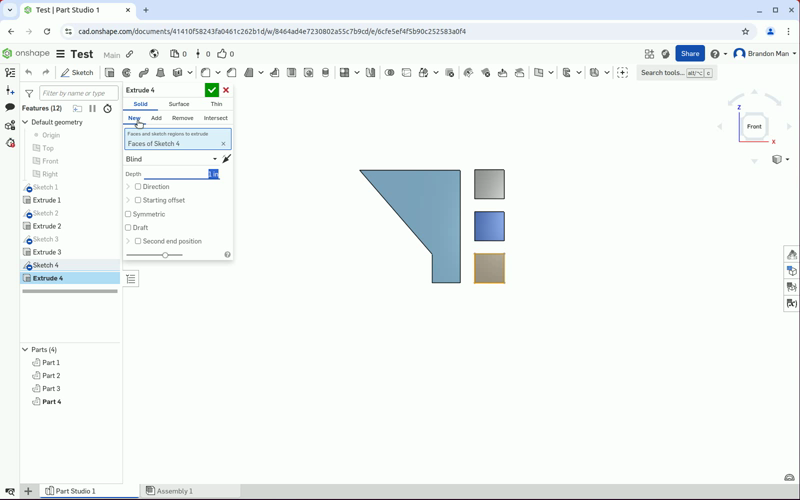
text(4.092)
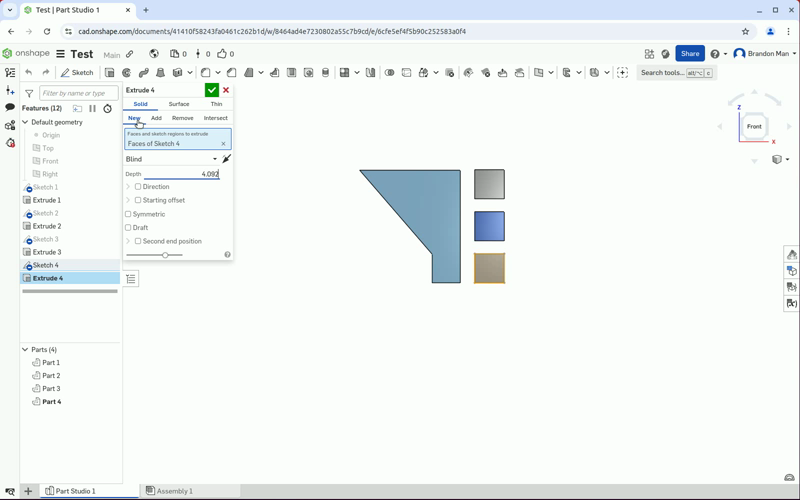
key(enter)
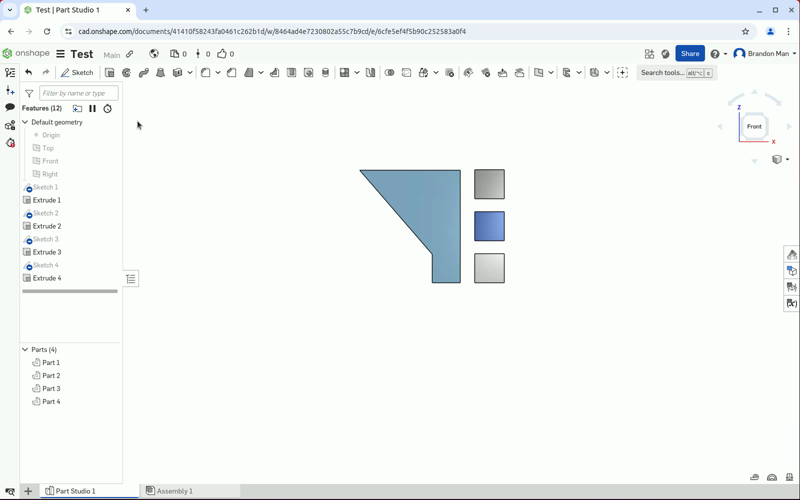
key(shift+h)
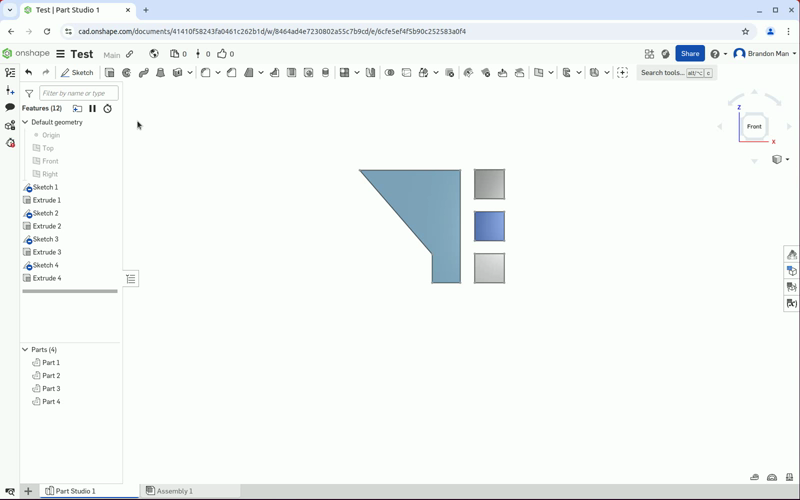
key(shift+h)
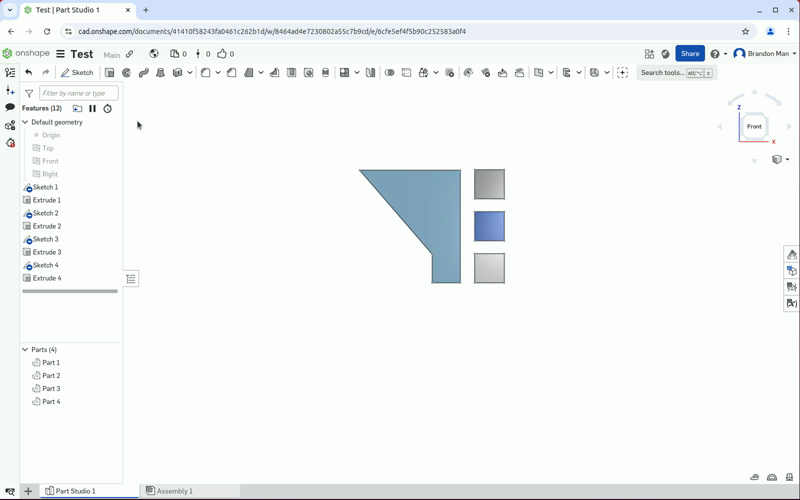
key(shift+7)
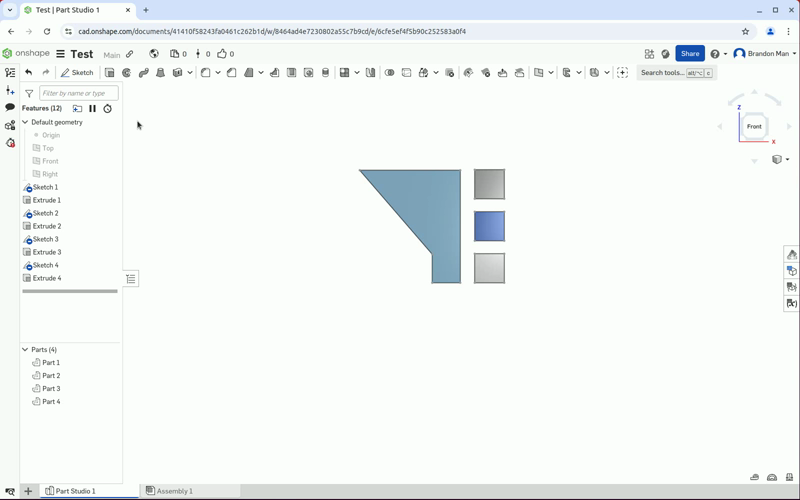
key(left, 2)
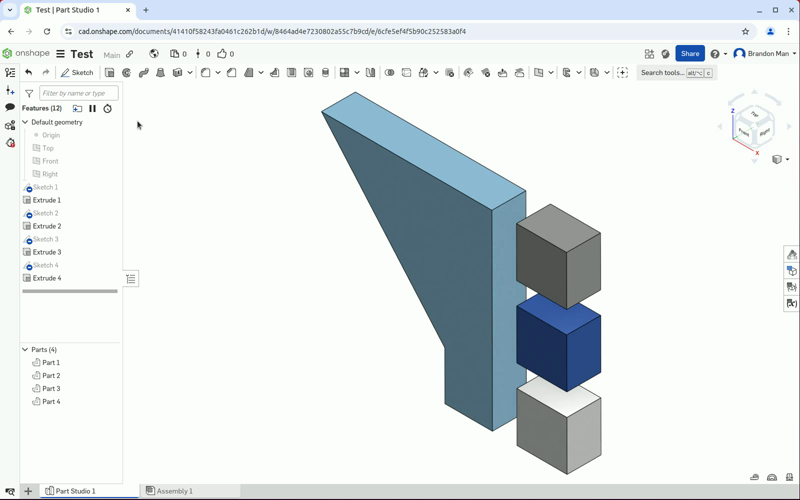
key(down, 2)
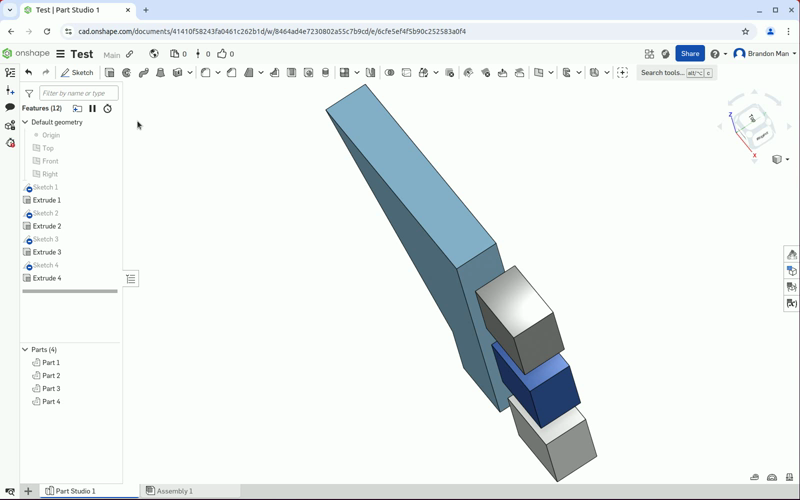
key(up, 2)
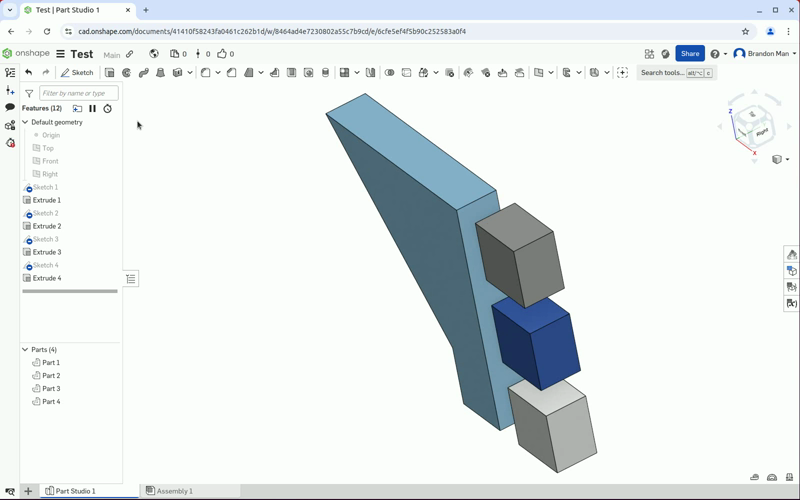
key(right, 2)
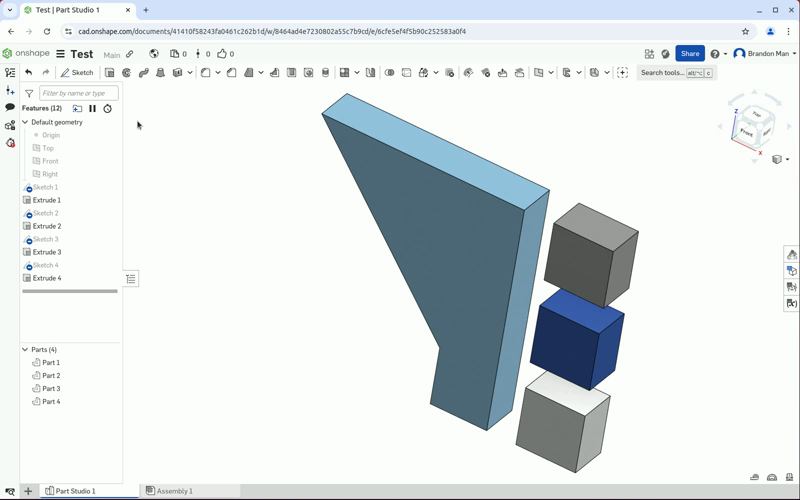
mouse_move(73, 189)
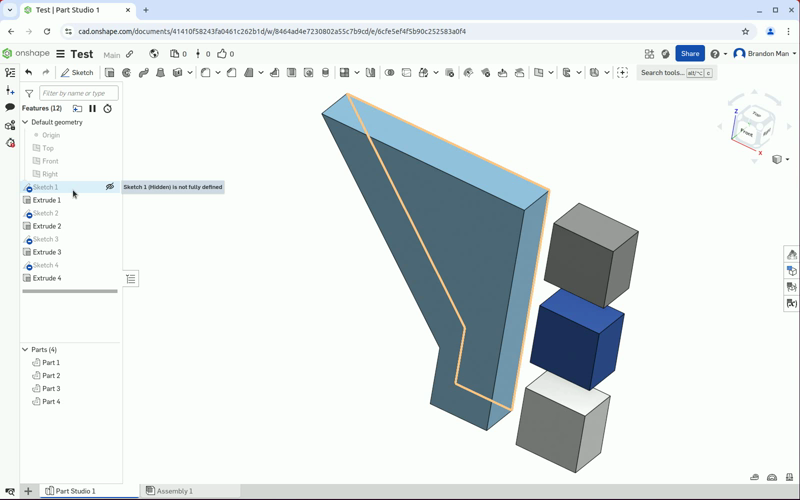
click(73, 189)